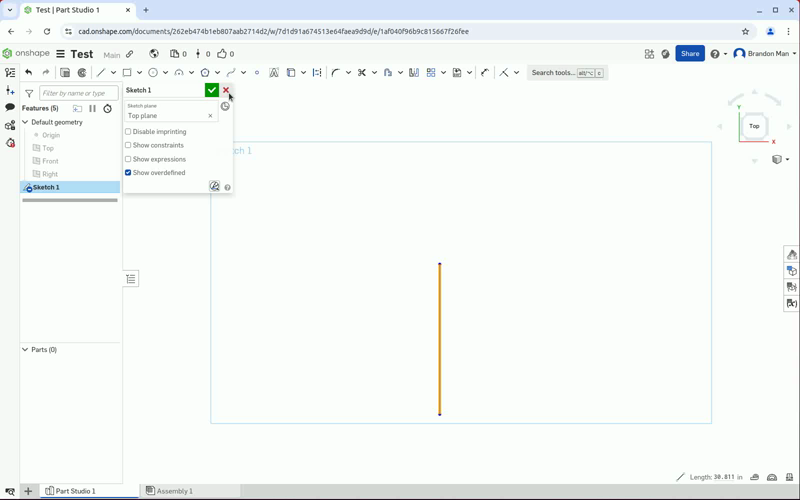
key(shift+h)
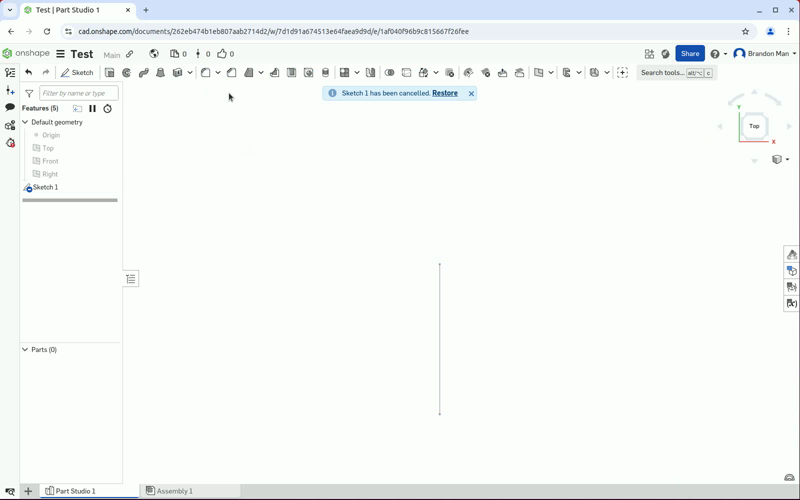
key(shift+s)
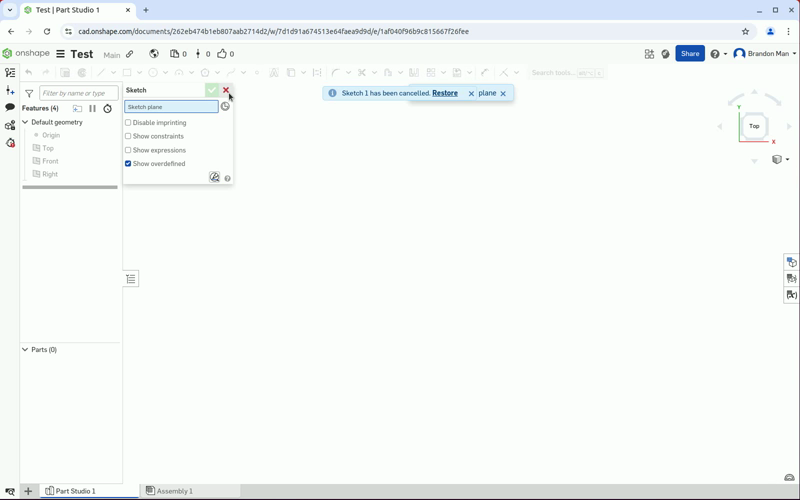
mouse_move(73, 150)
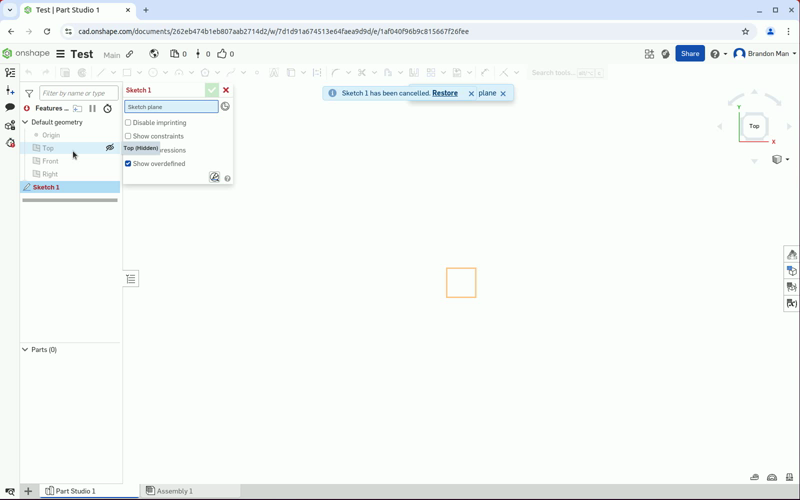
click(73, 150)
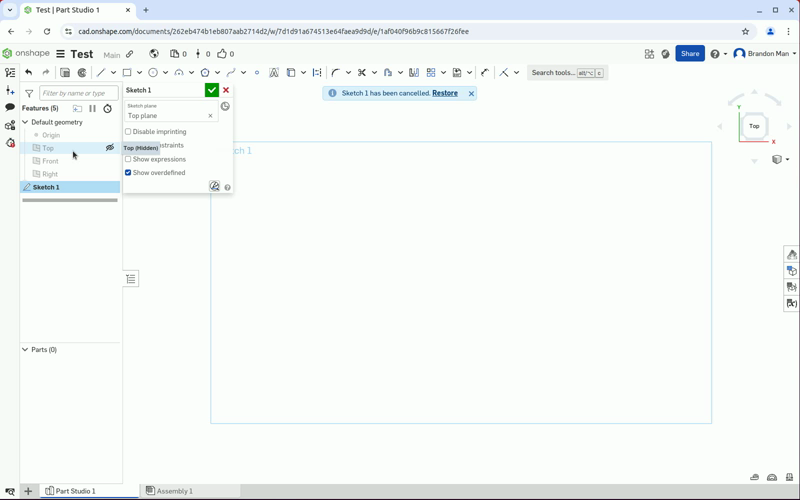
mouse_move(73, 352)
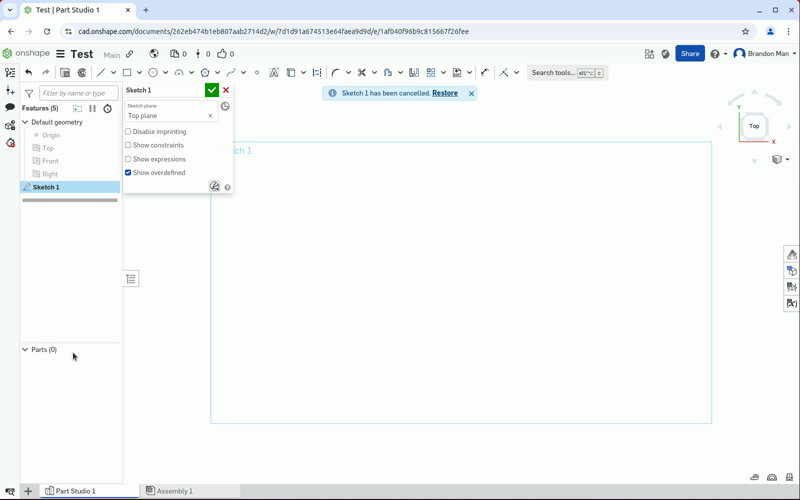
key(y)
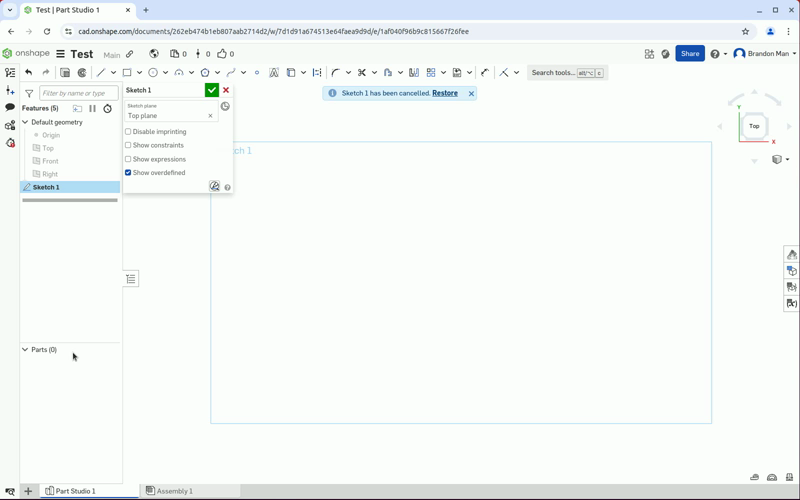
key(c)
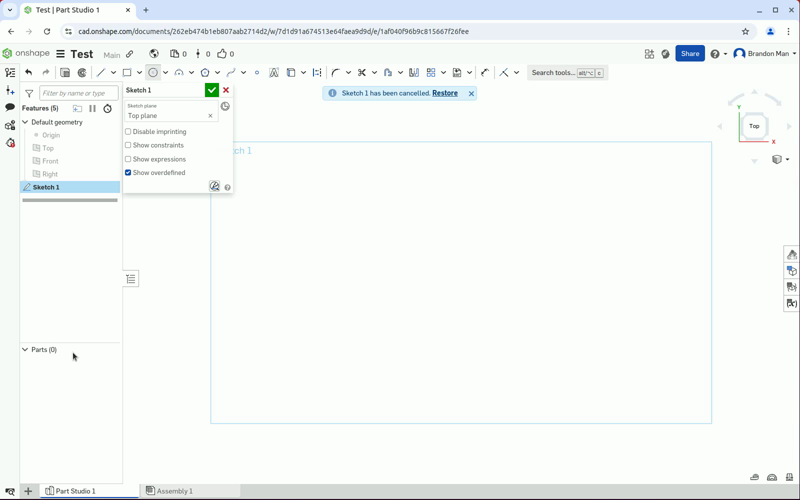
key_down(shift)
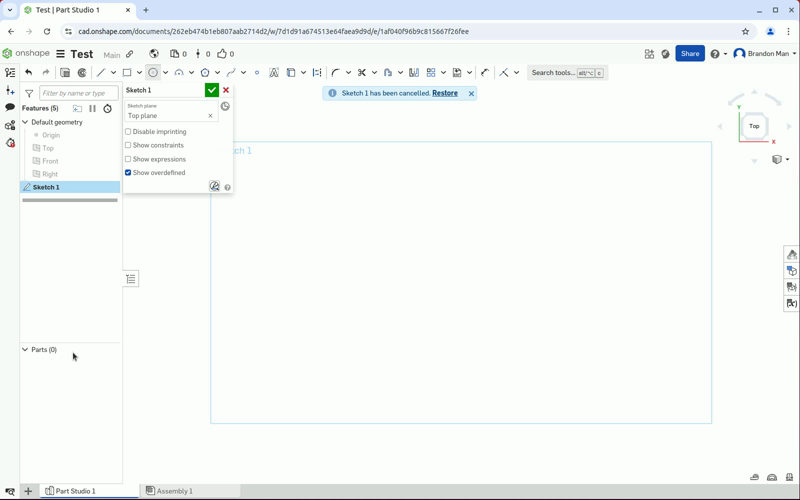
mouse_move(461, 282)
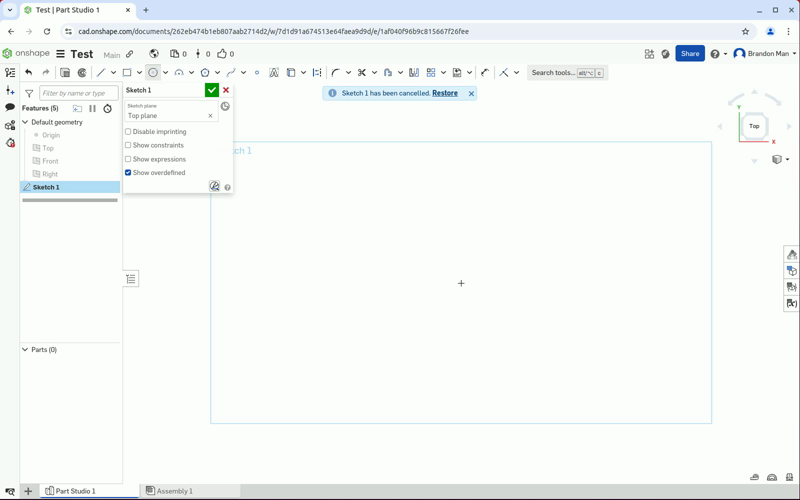
click(461, 282)
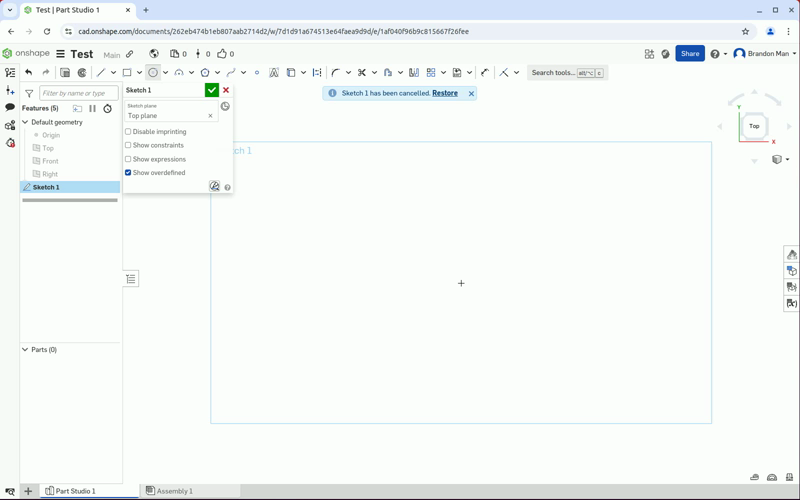
key_up(shift)
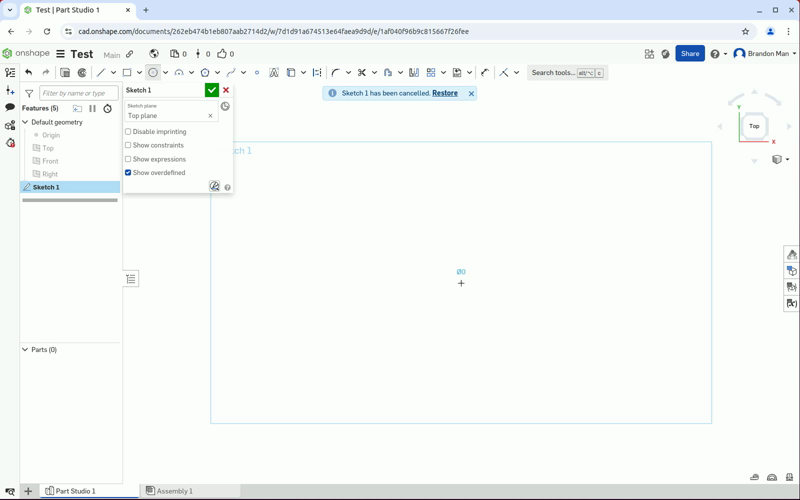
mouse_move(574, 282)
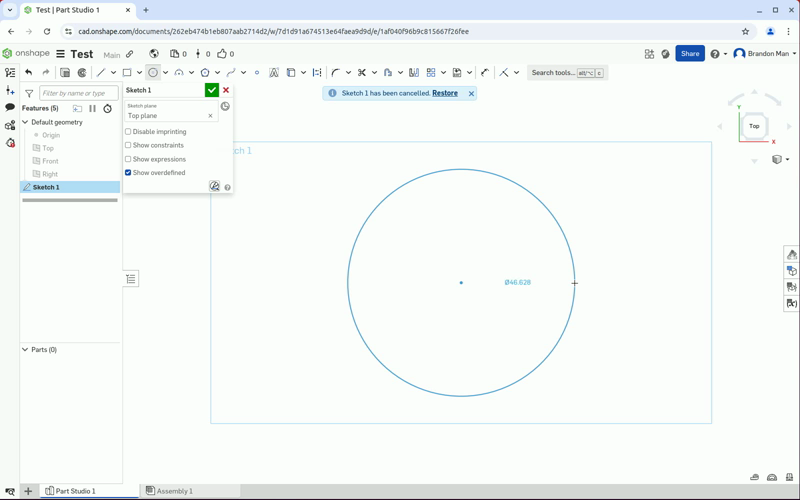
click(574, 282)
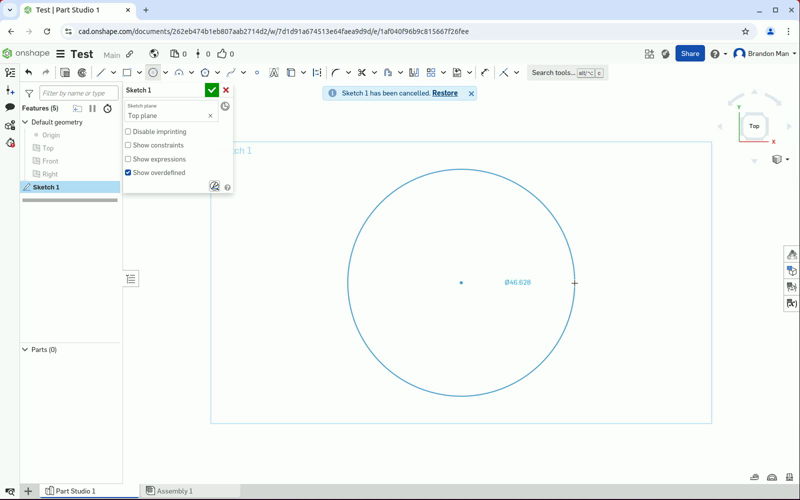
key(esc)
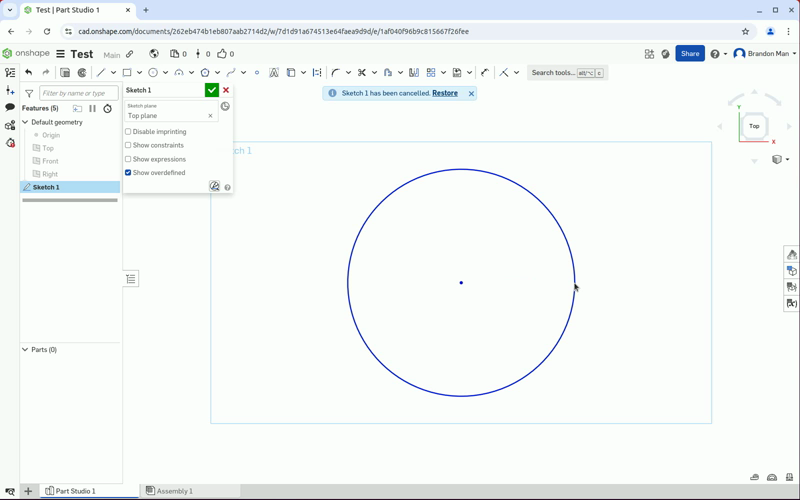
key(c)
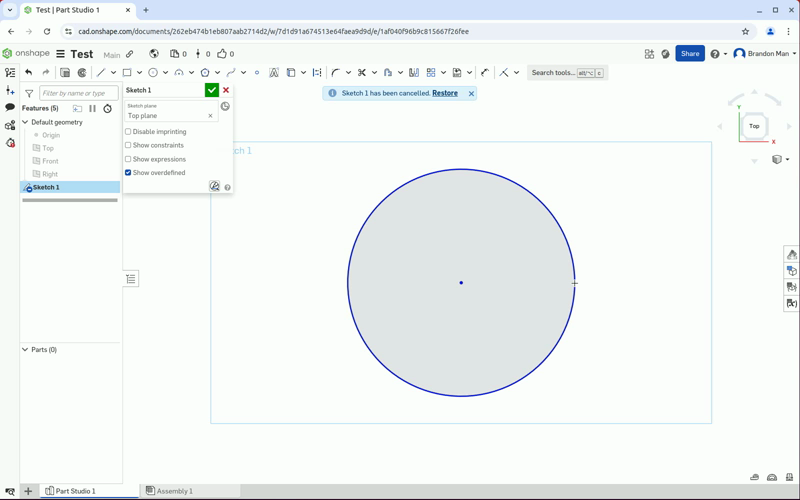
key_down(shift)
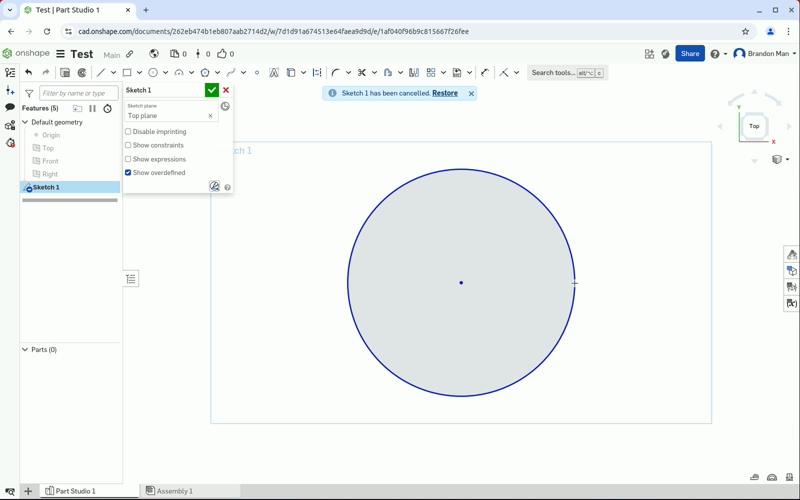
mouse_move(461, 282)
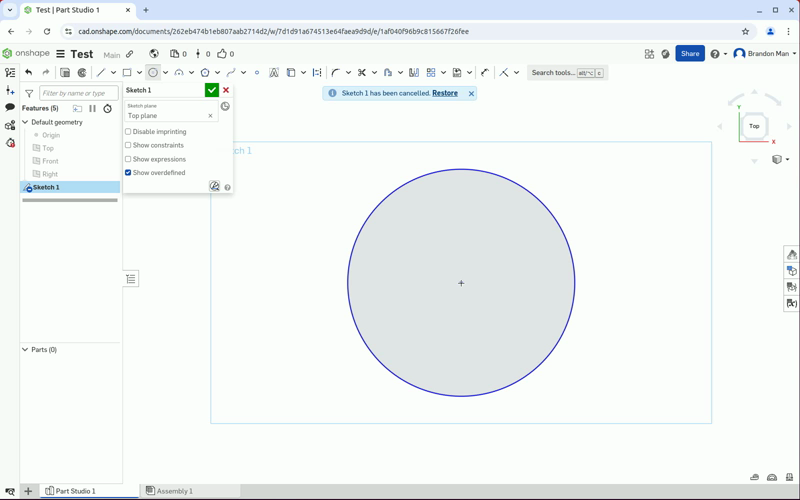
click(461, 282)
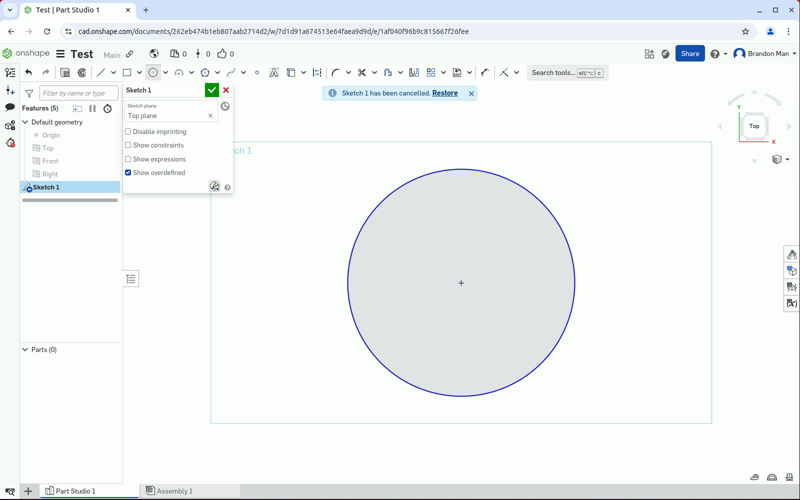
key_up(shift)
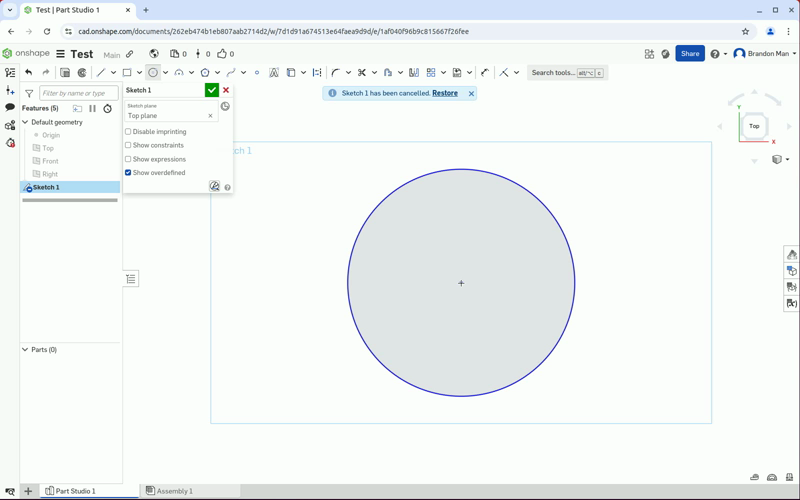
mouse_move(529, 282)
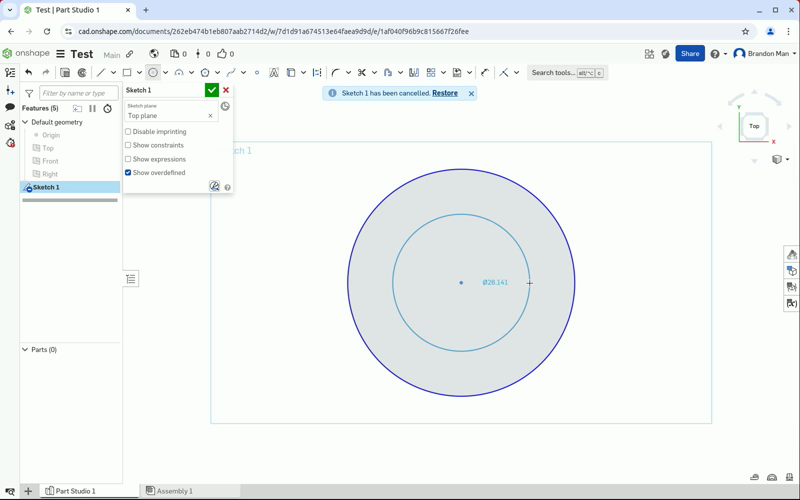
click(529, 282)
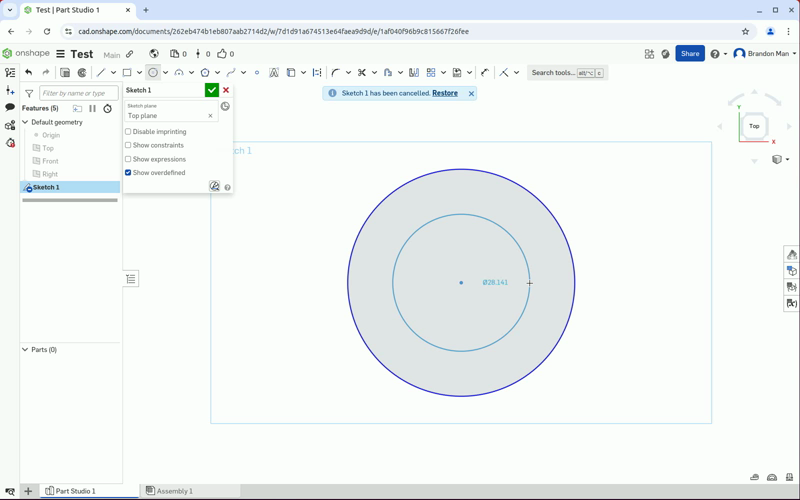
key(esc)
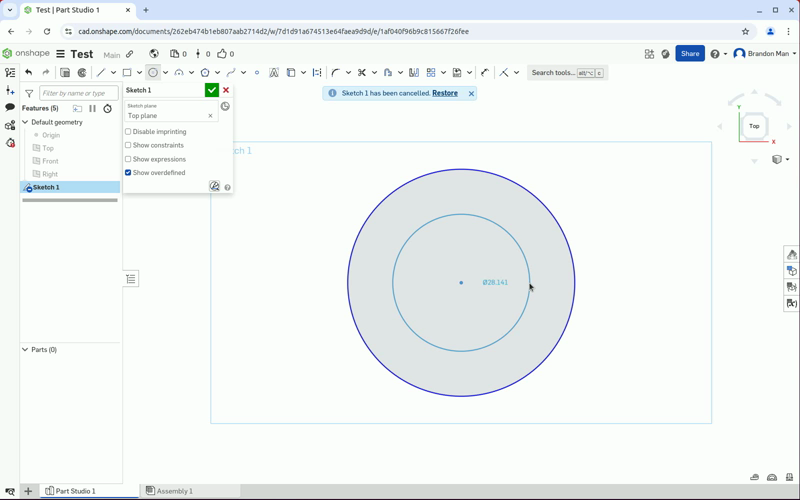
mouse_move(547, 318)
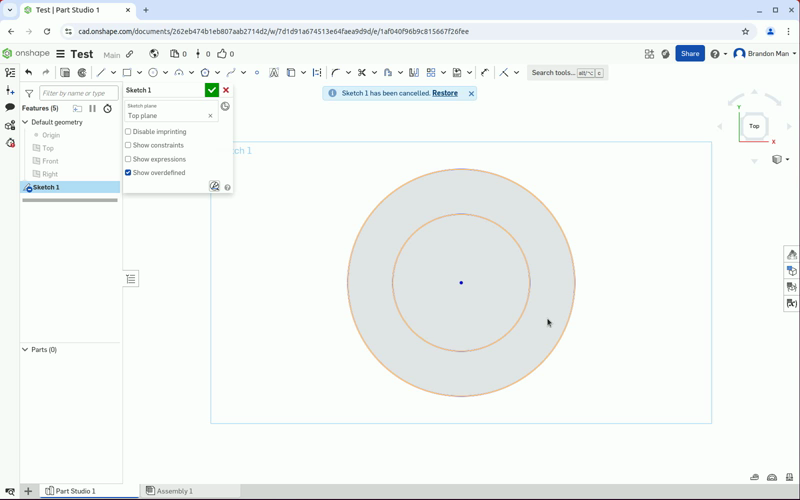
click(547, 318)
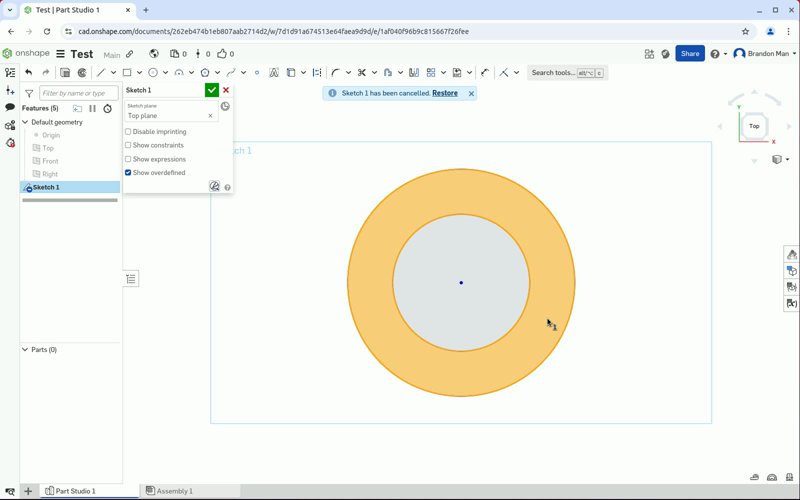
mouse_move(73, 352)
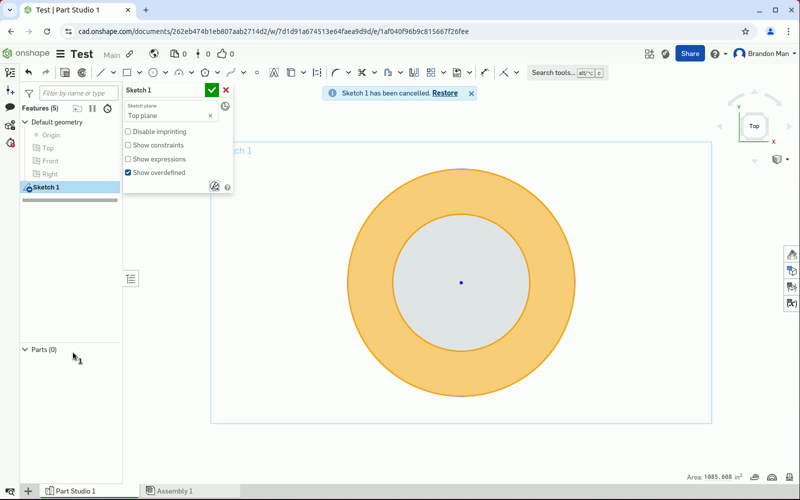
key(shift+y)
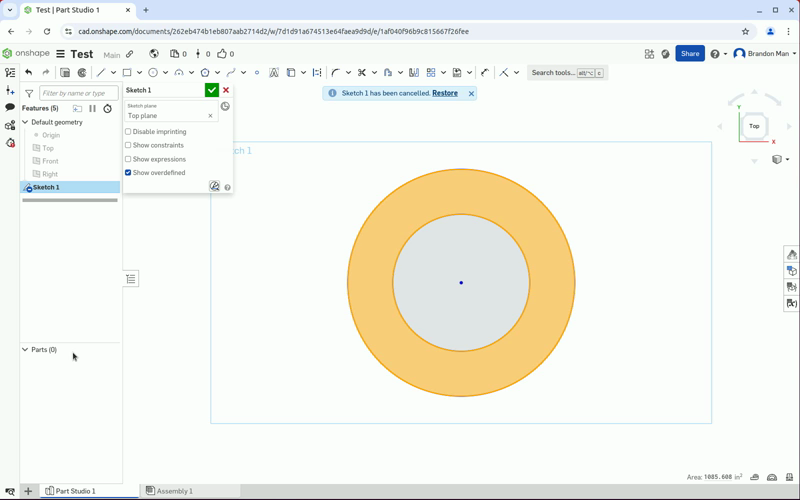
key(shift+e)
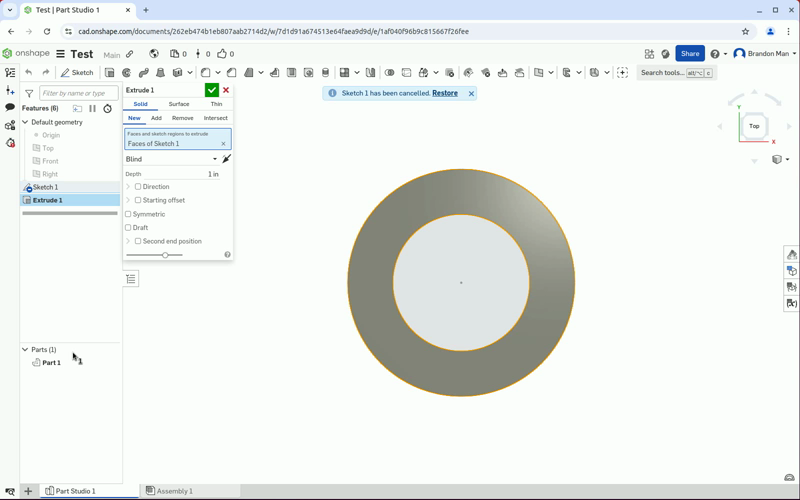
mouse_move(143, 106)
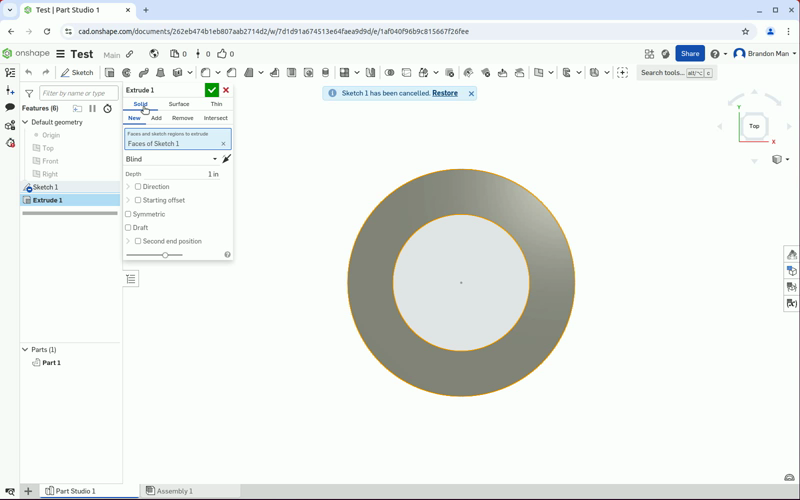
click(143, 106)
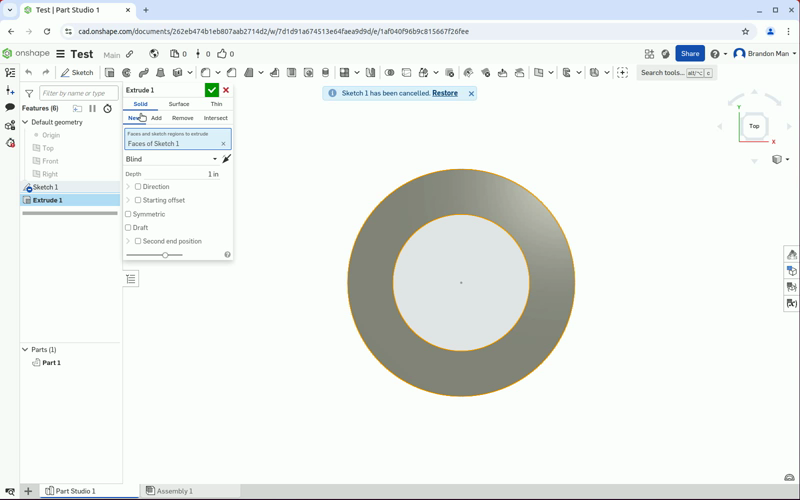
mouse_move(137, 120)
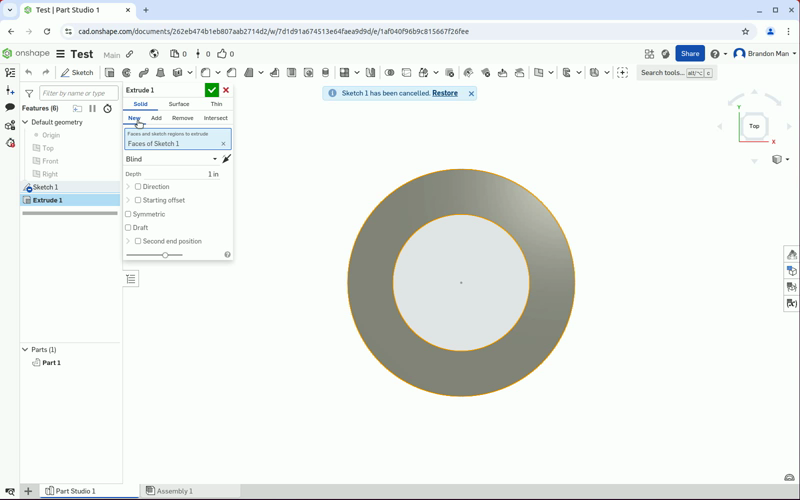
click(137, 120)
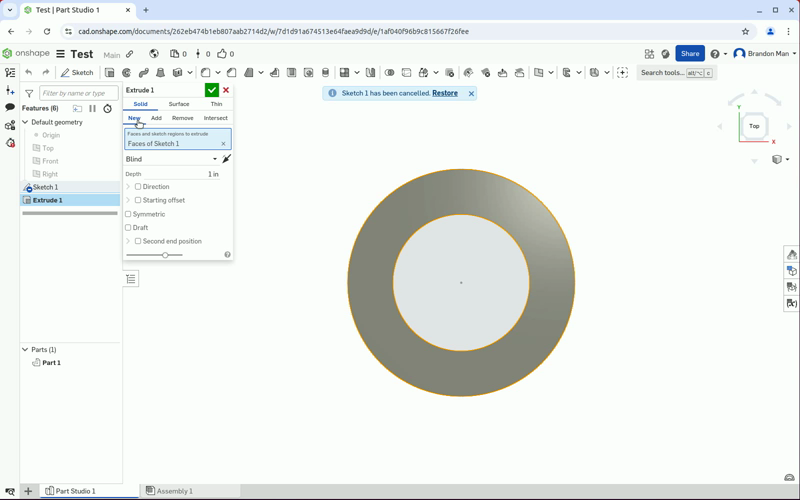
key(tab, 4)
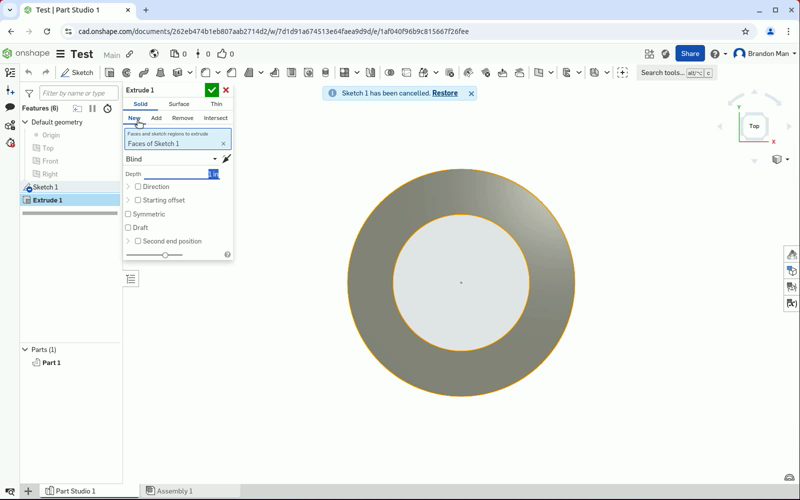
text(1.685)
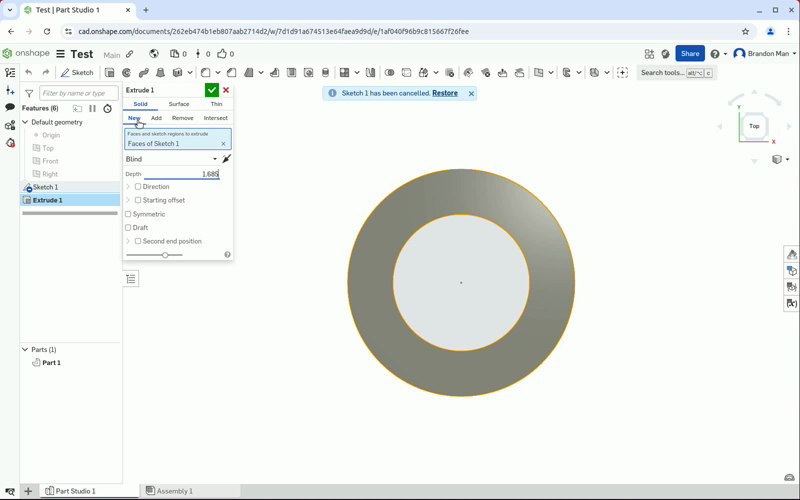
key(enter)
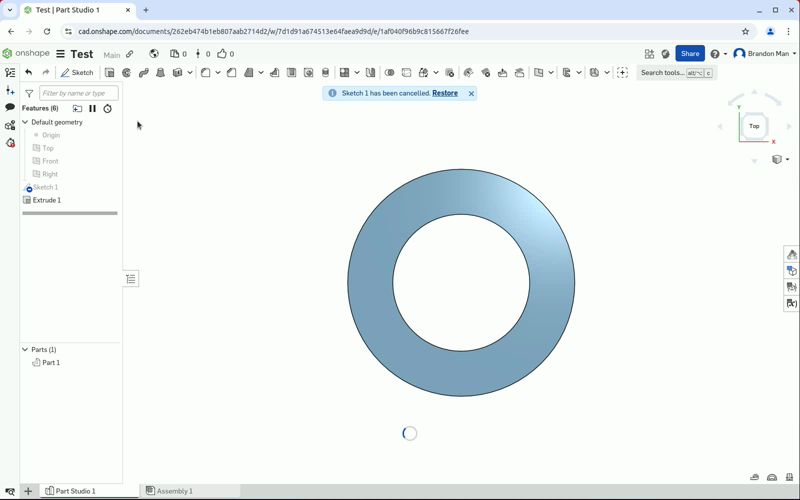
key(shift+h)
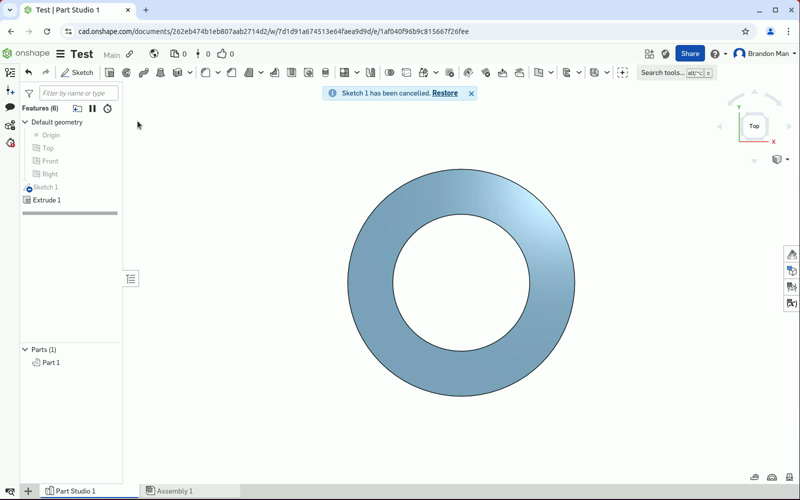
key(shift+h)
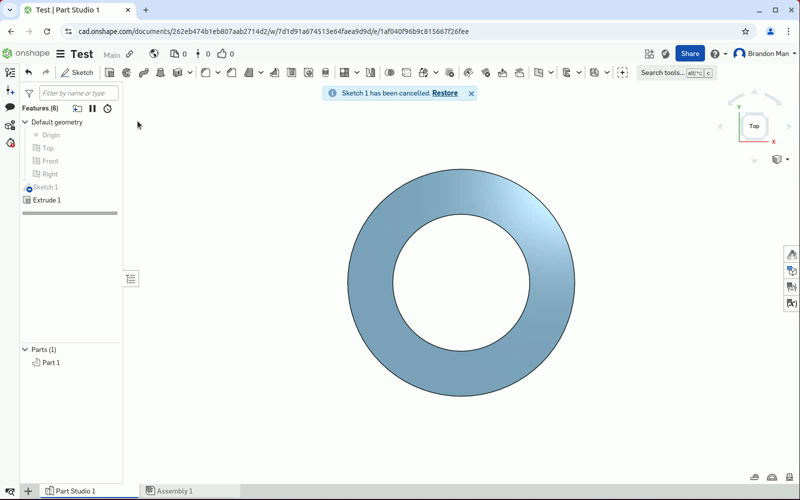
mouse_move(73, 189)
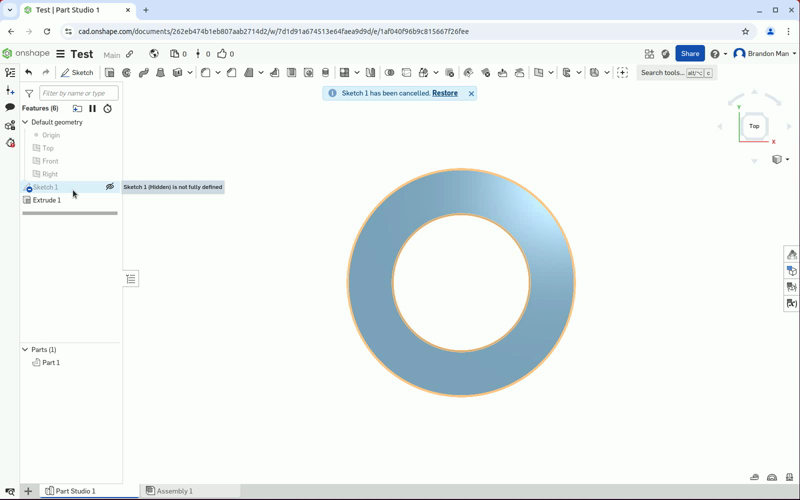
click(73, 189)
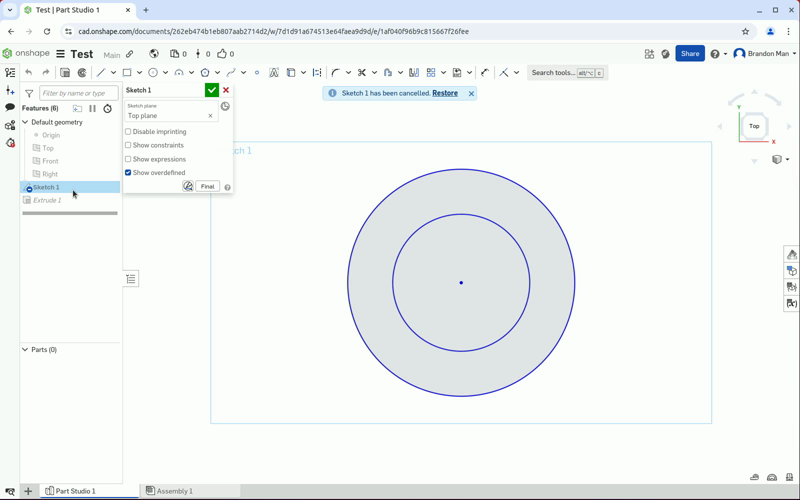
mouse_move(229, 92)
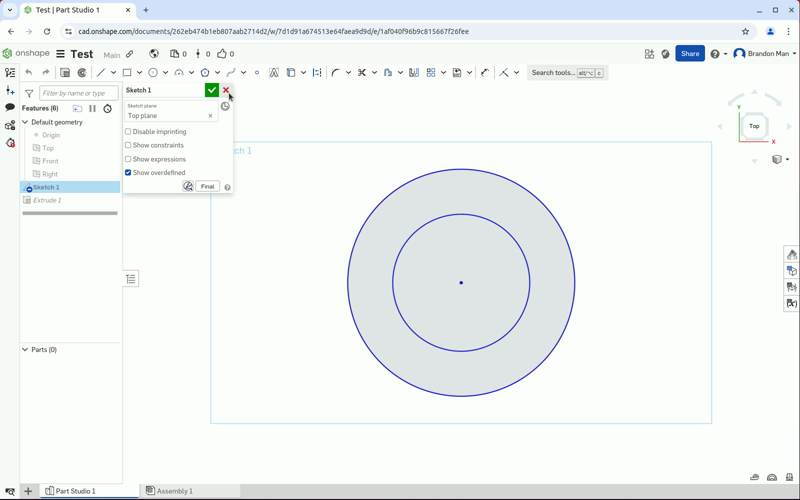
click(229, 92)
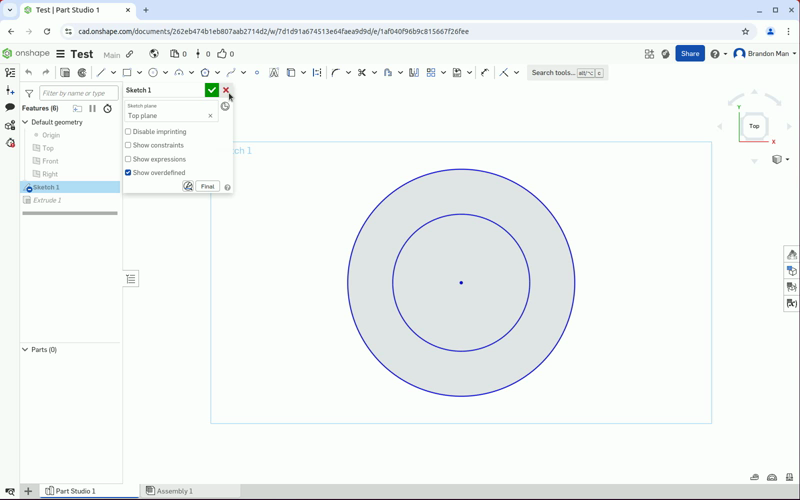
key(shift+s)
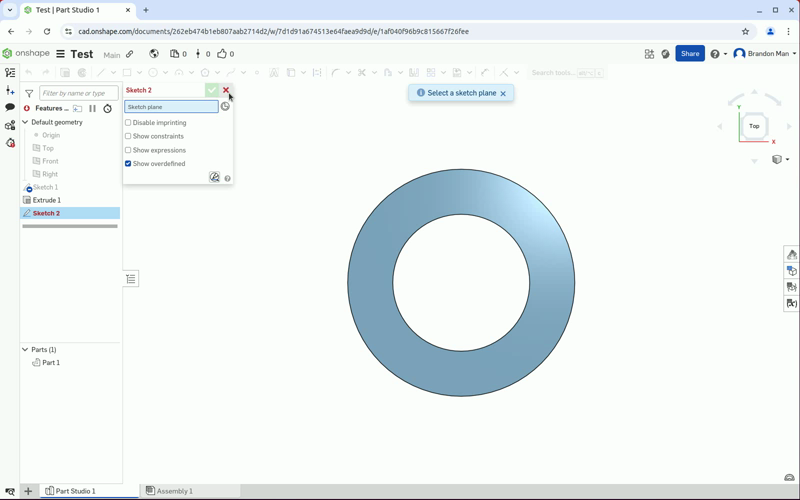
mouse_move(73, 150)
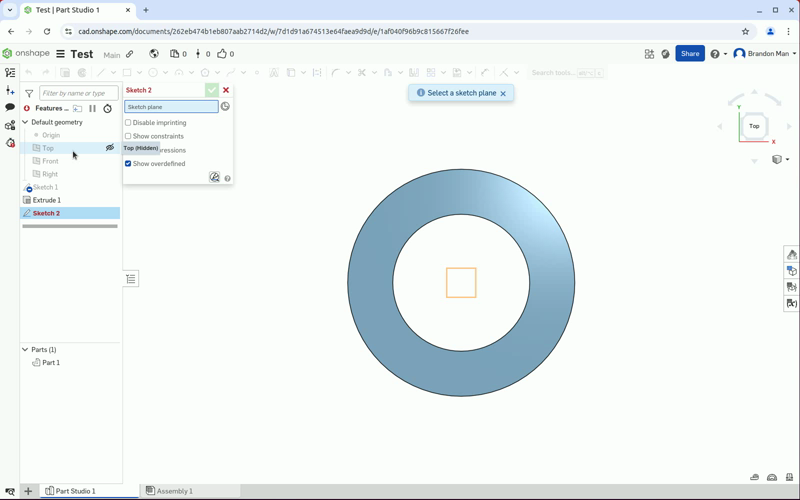
click(73, 150)
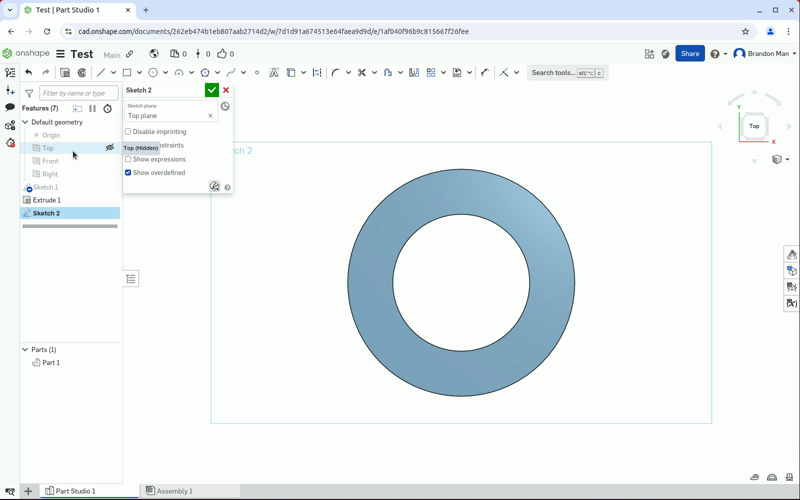
mouse_move(73, 352)
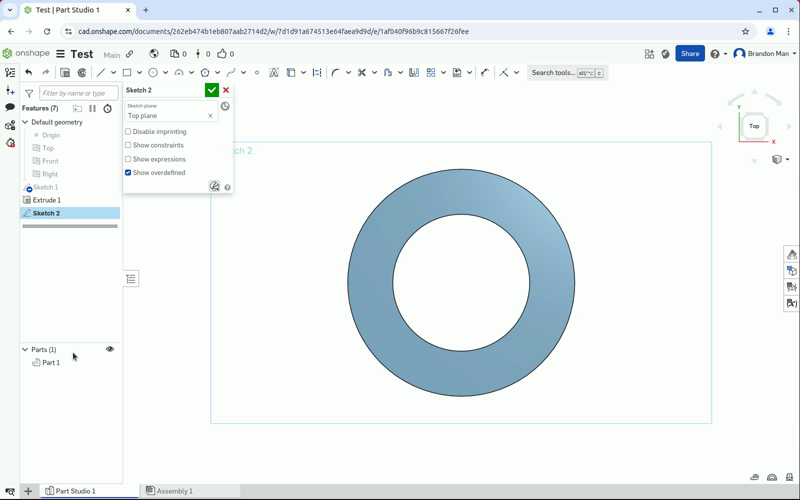
key(y)
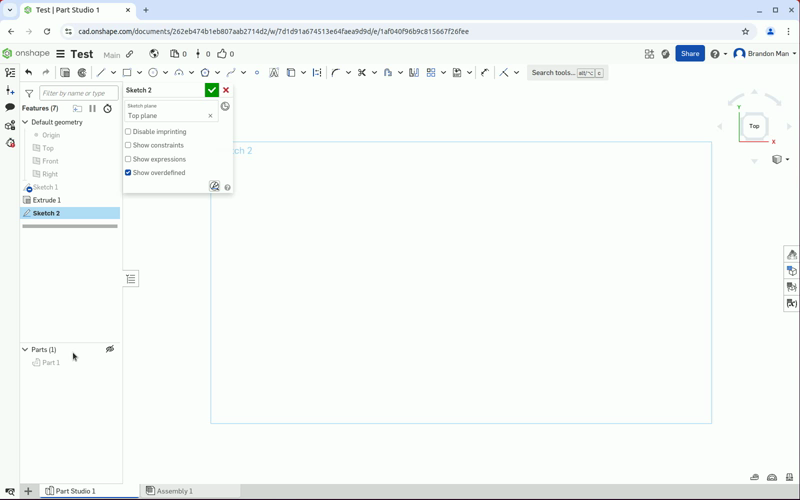
key(c)
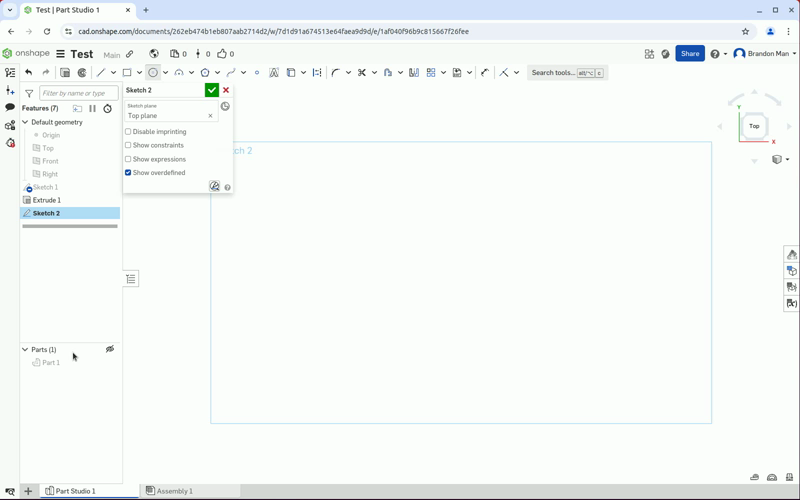
key_down(shift)
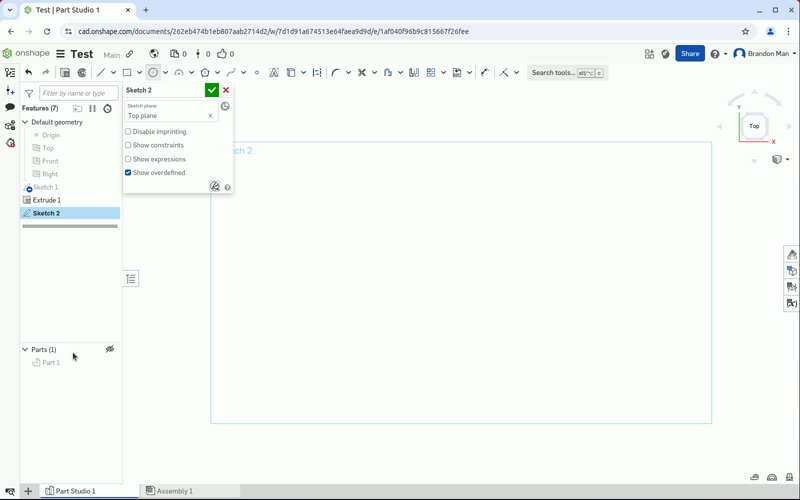
mouse_move(461, 282)
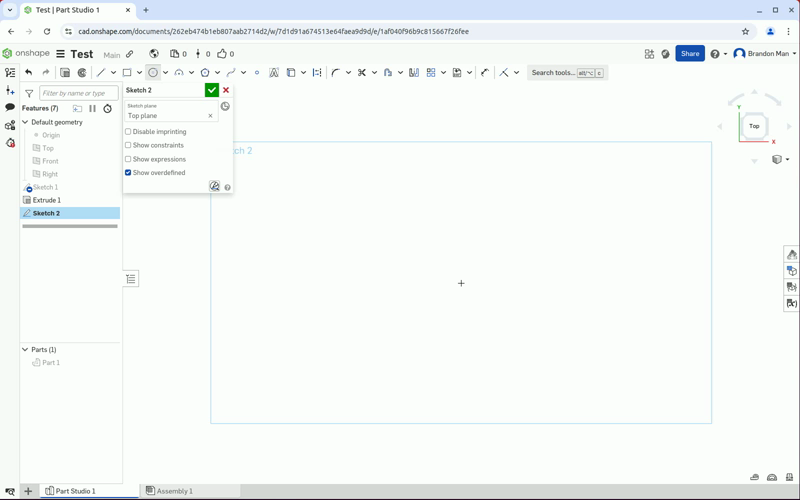
click(461, 282)
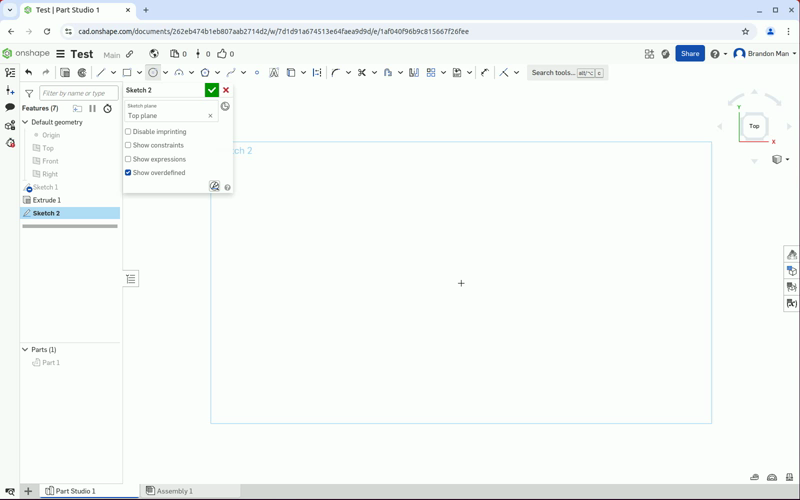
key_up(shift)
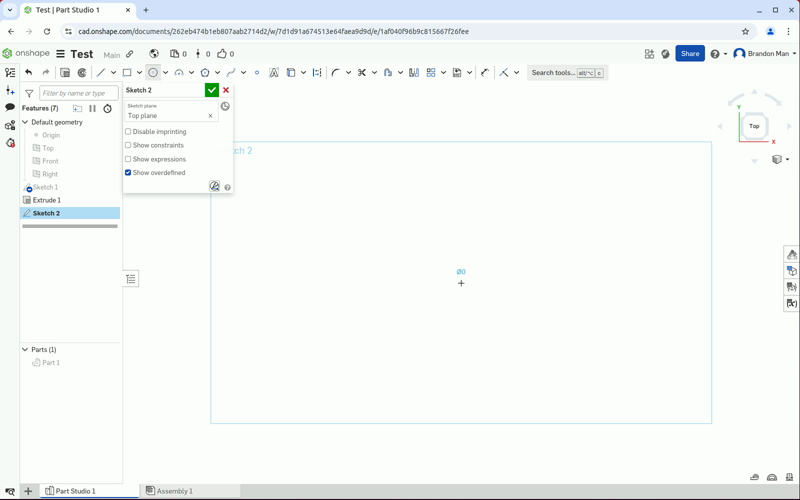
mouse_move(522, 282)
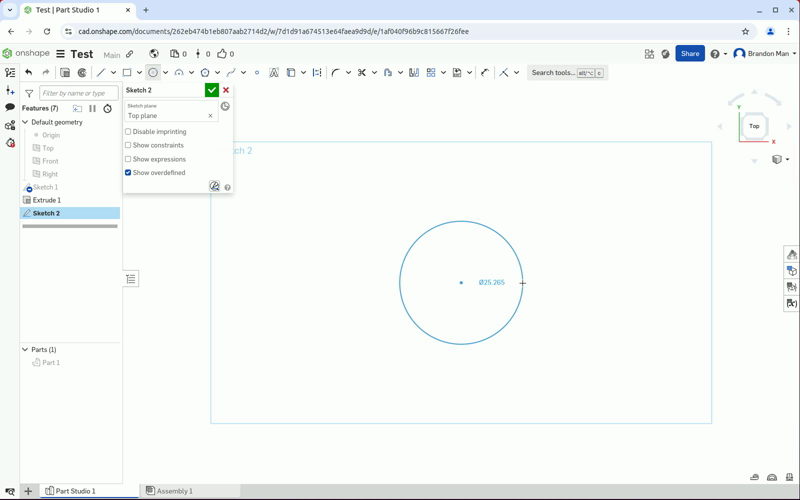
click(522, 282)
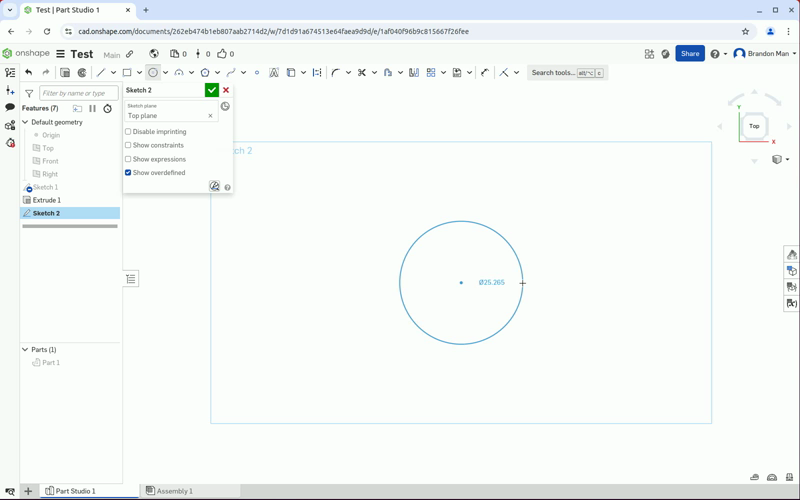
key(esc)
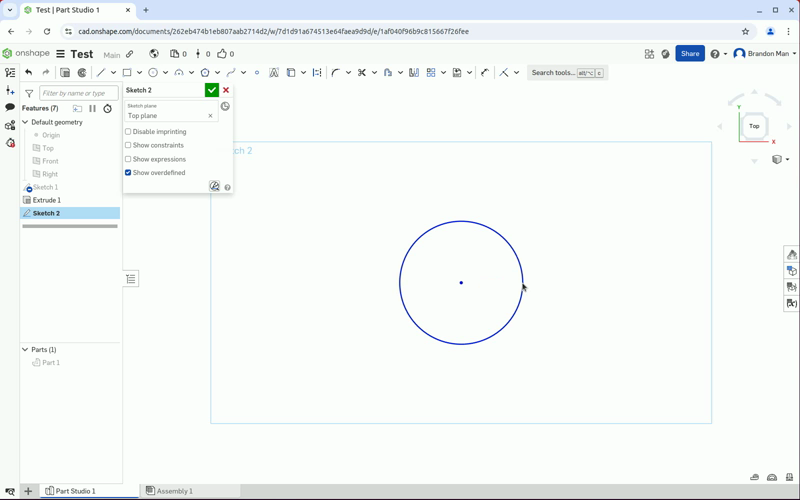
key(c)
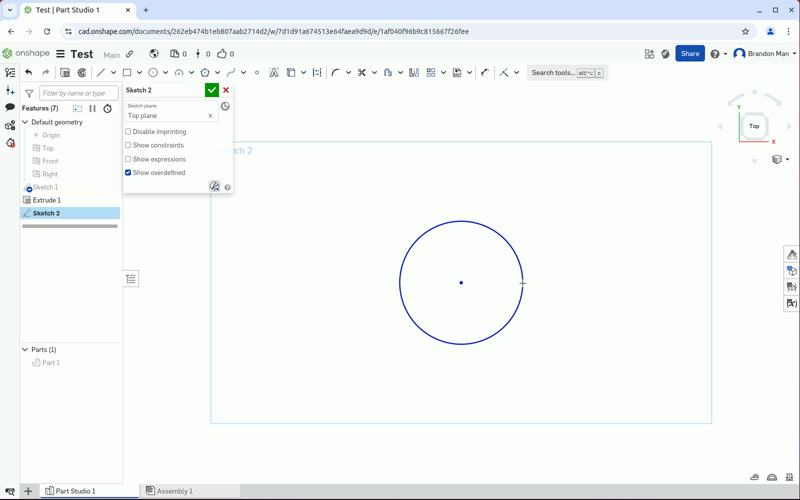
key_down(shift)
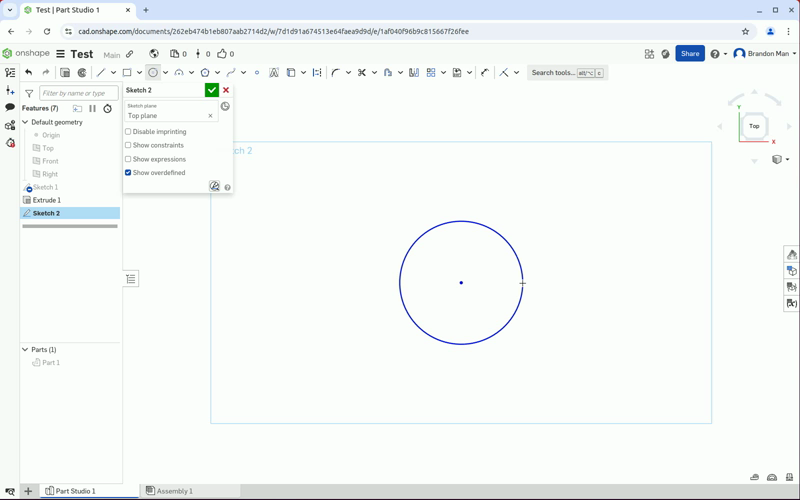
mouse_move(461, 282)
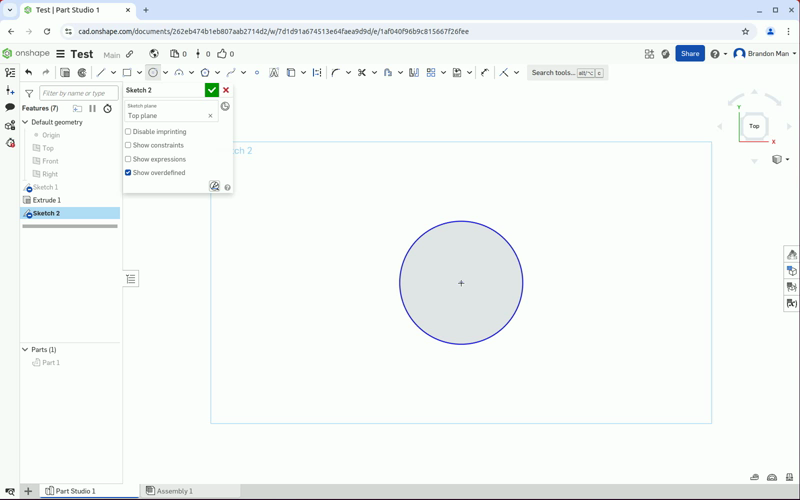
click(461, 282)
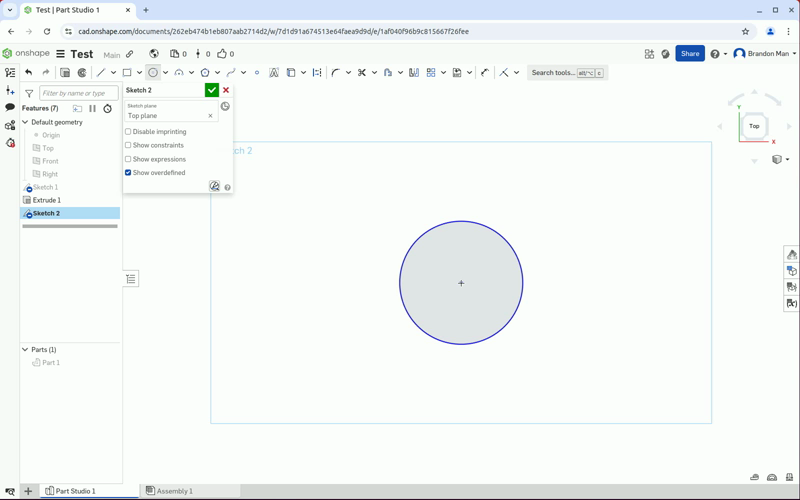
key_up(shift)
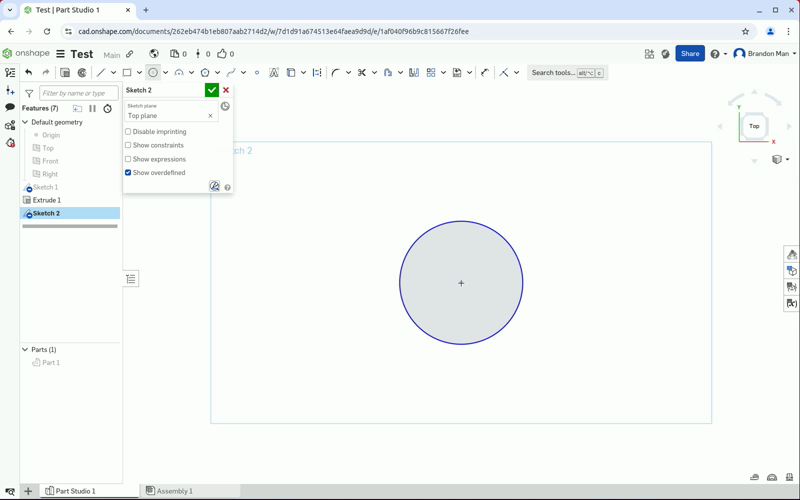
mouse_move(467, 282)
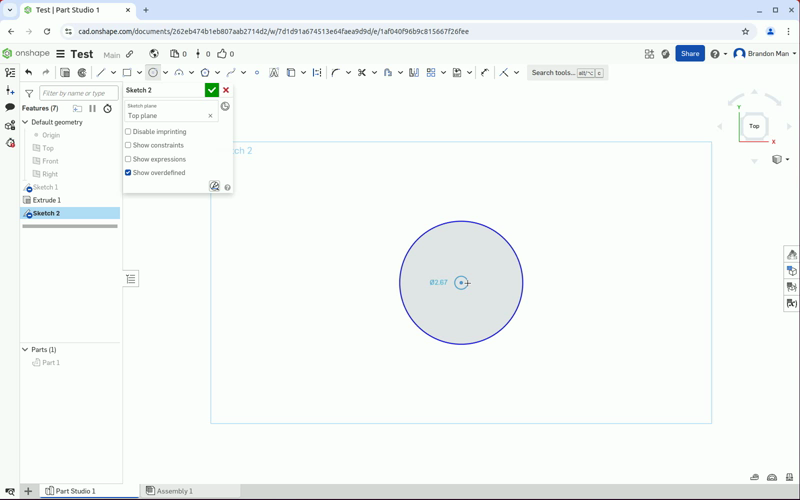
click(467, 282)
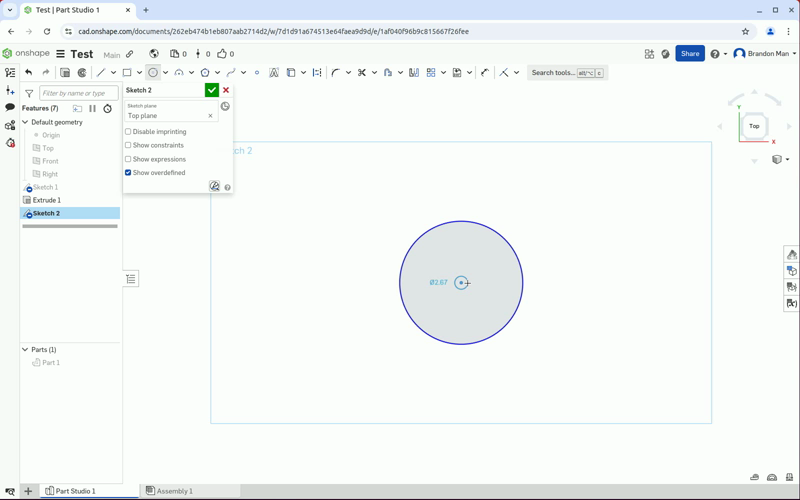
key(esc)
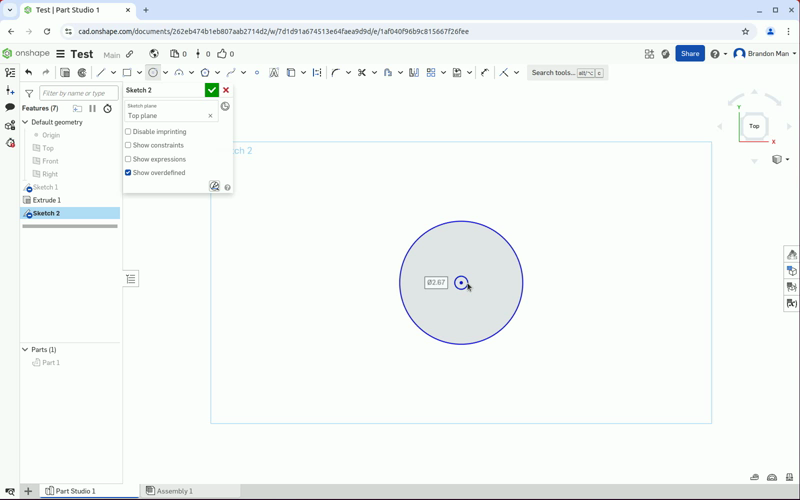
mouse_move(480, 328)
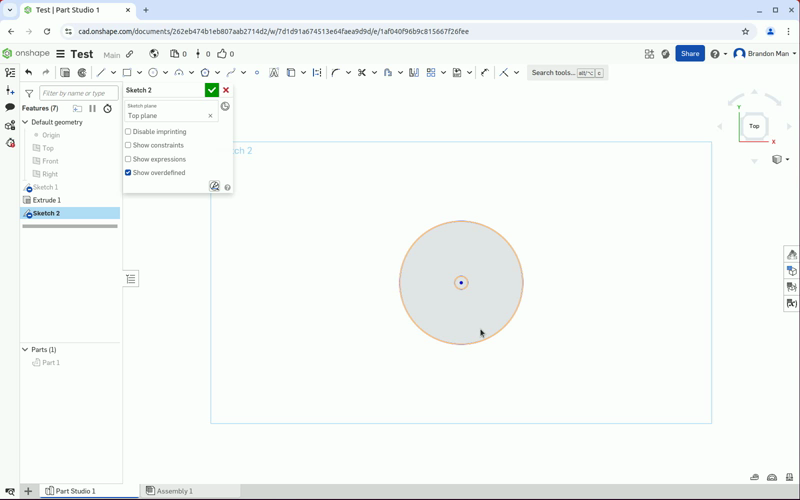
click(480, 328)
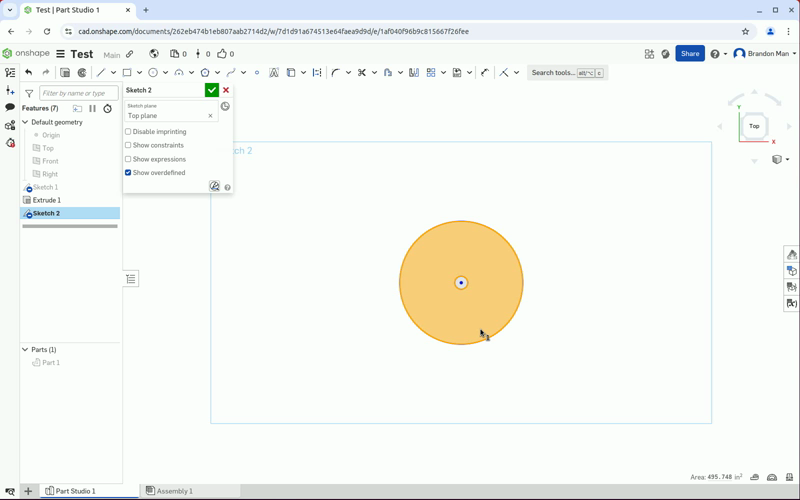
mouse_move(73, 352)
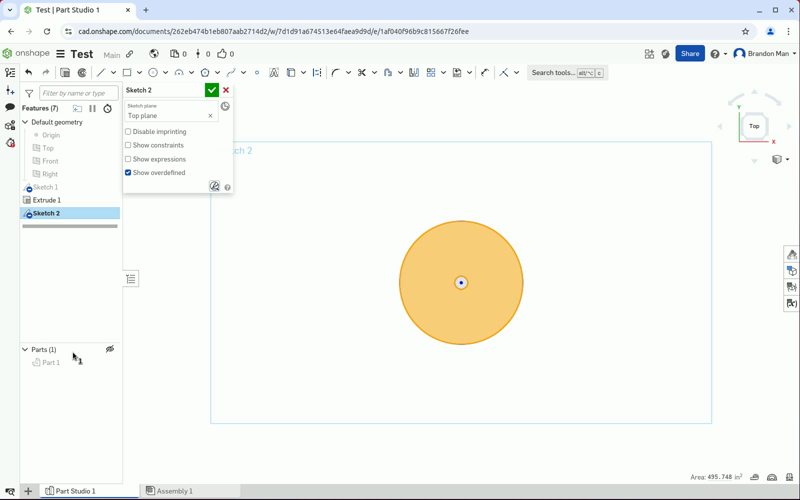
key(shift+y)
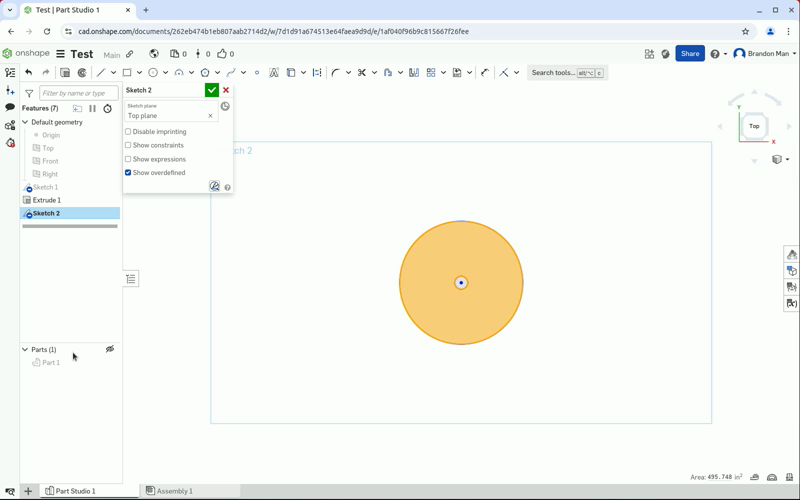
key(shift+e)
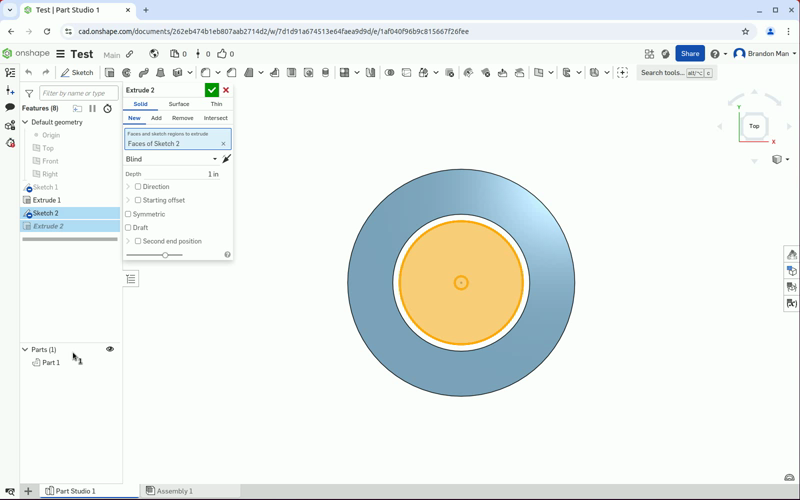
mouse_move(143, 106)
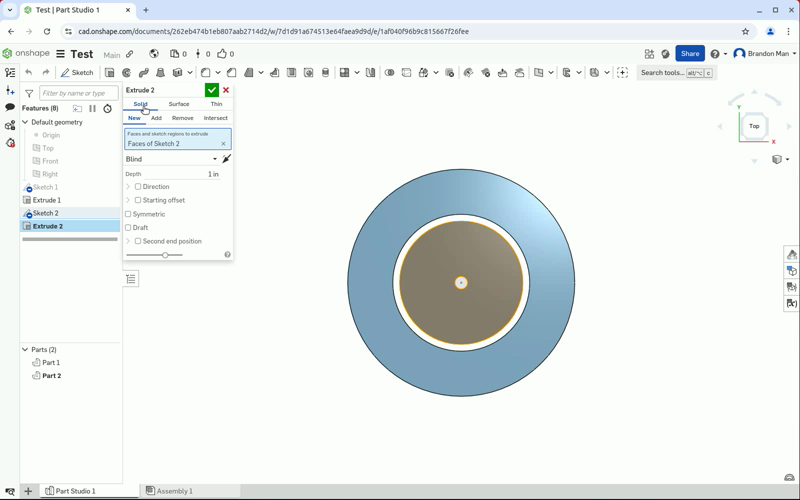
click(143, 106)
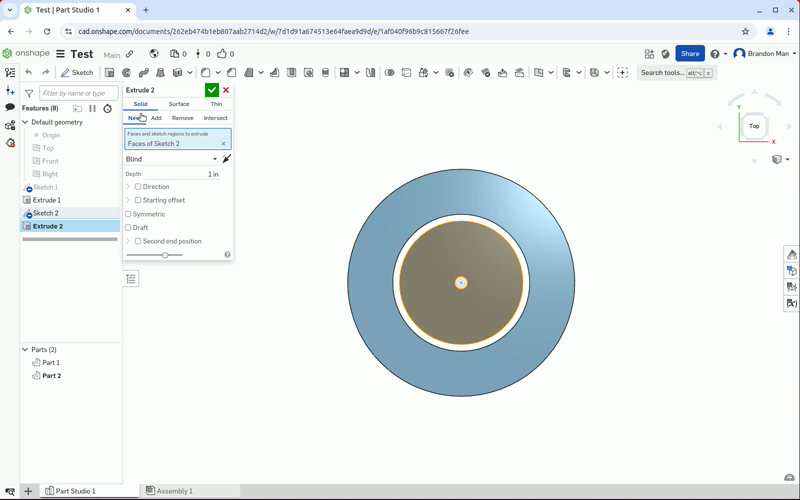
mouse_move(137, 120)
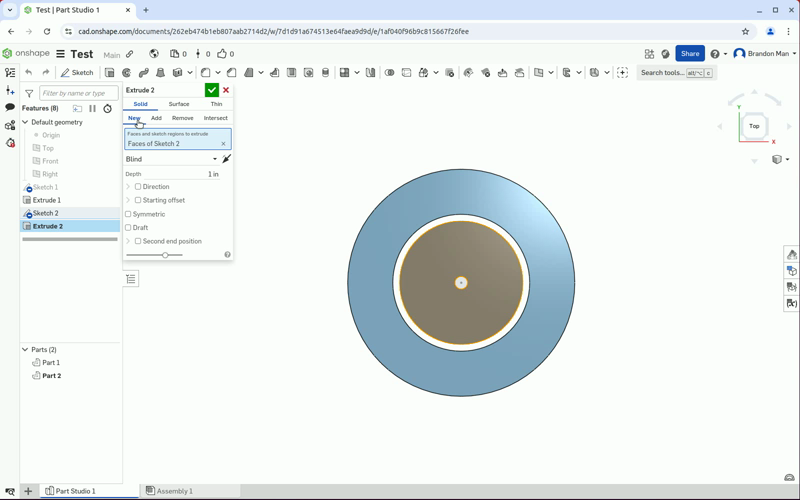
click(137, 120)
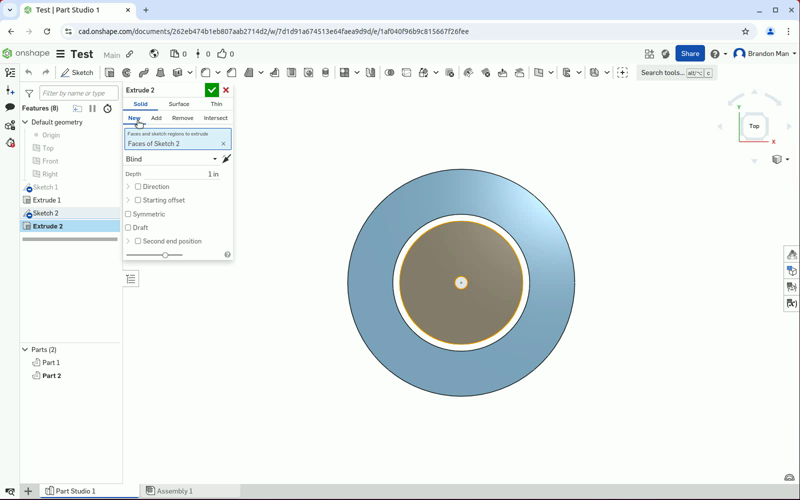
key(tab, 4)
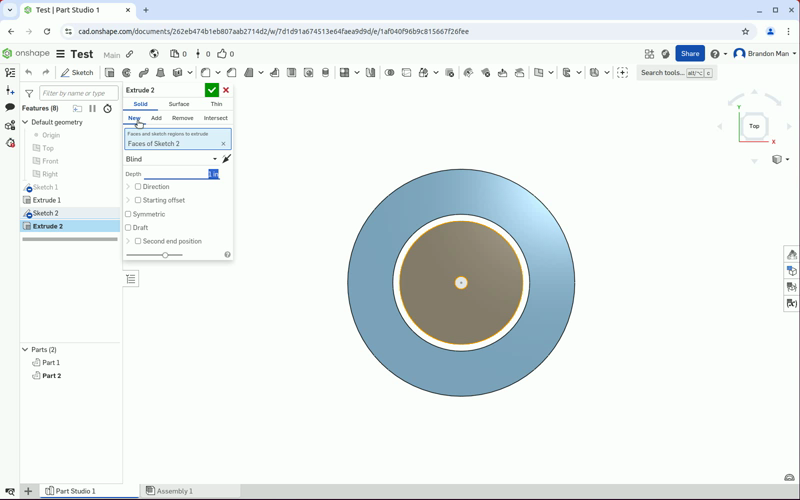
text(1.685)
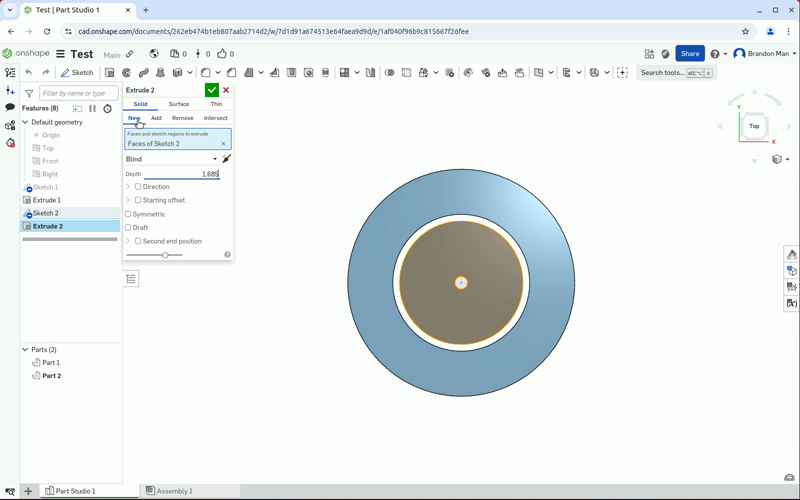
key(enter)
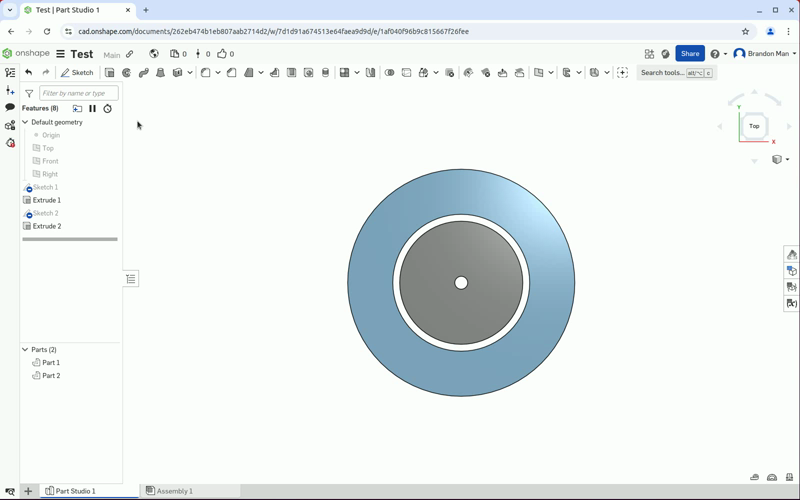
key(shift+h)
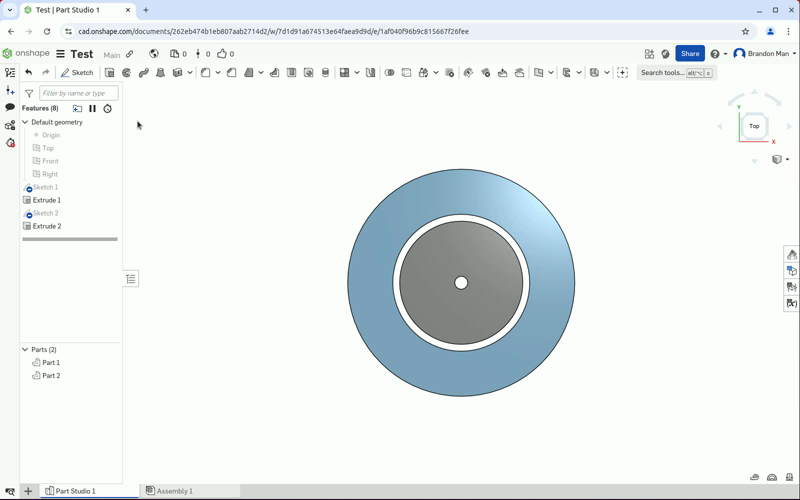
key(shift+h)
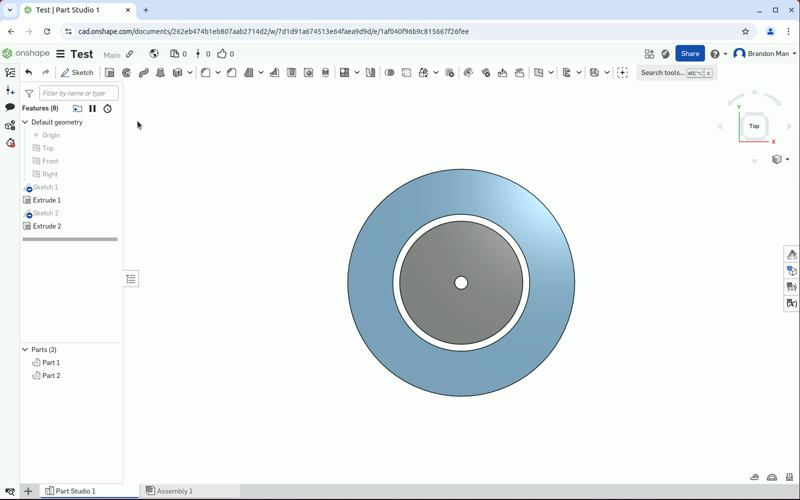
mouse_move(73, 189)
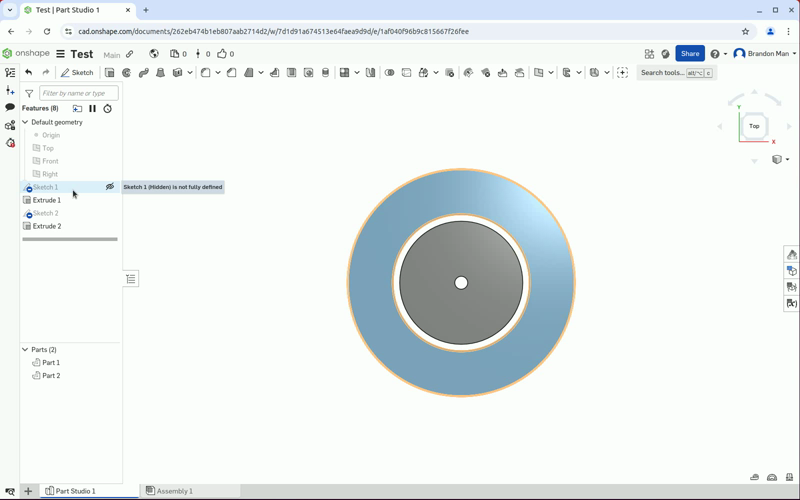
click(73, 189)
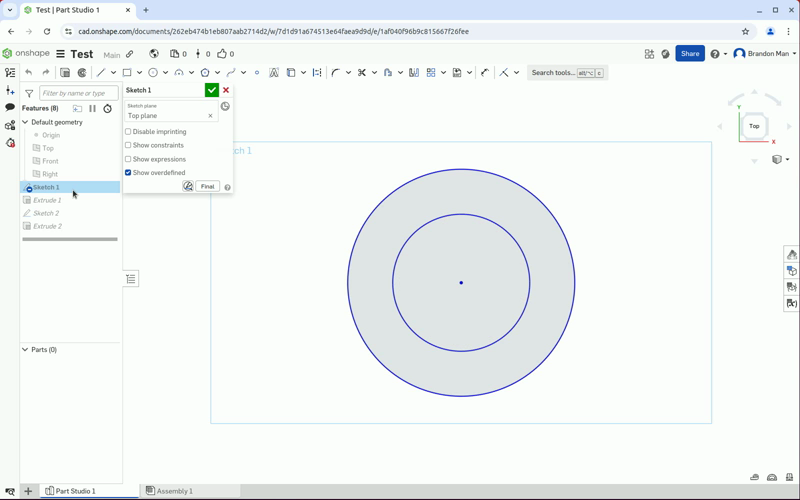
mouse_move(229, 92)
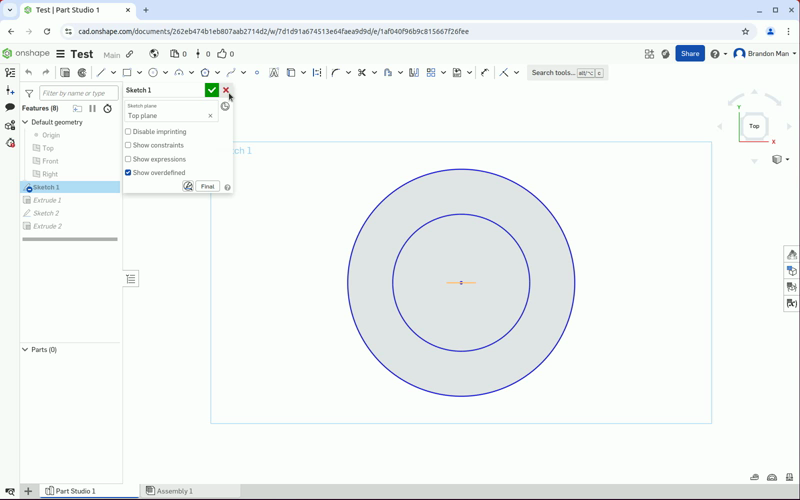
click(229, 92)
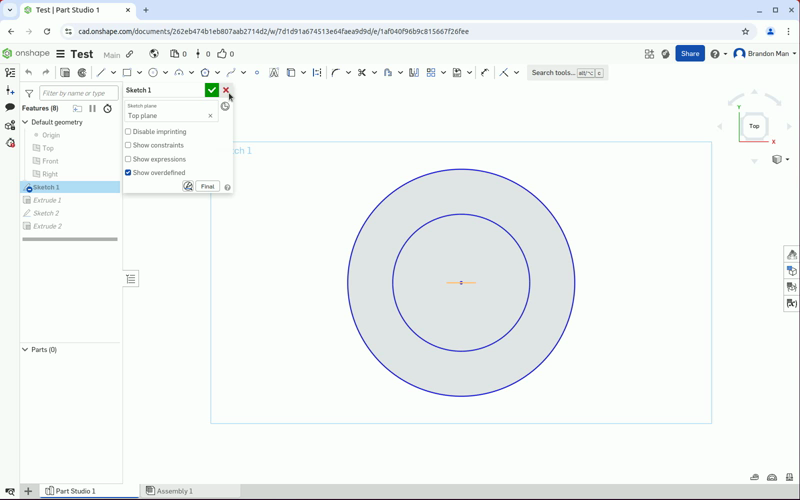
key(shift+s)
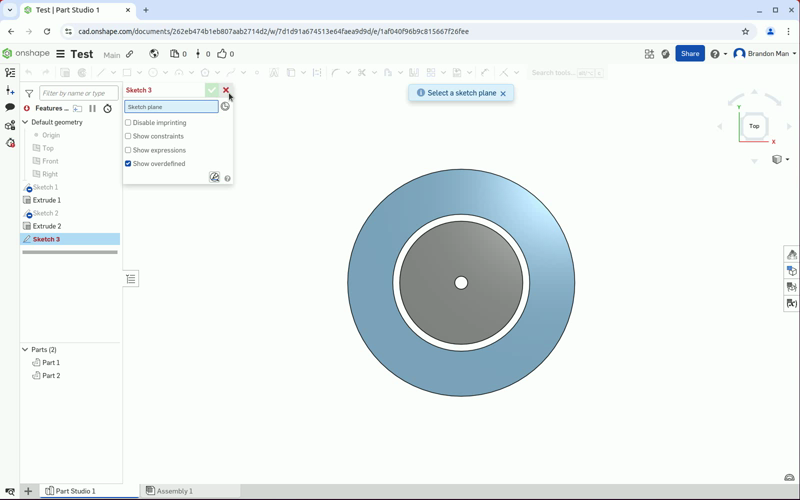
mouse_move(73, 150)
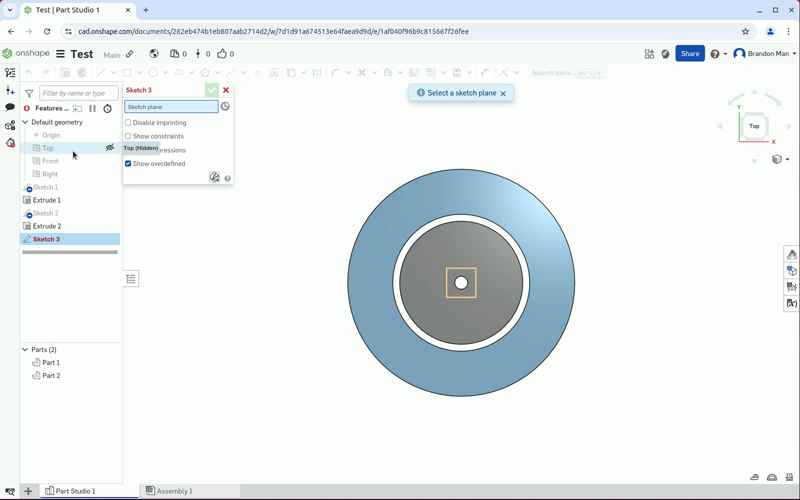
click(73, 150)
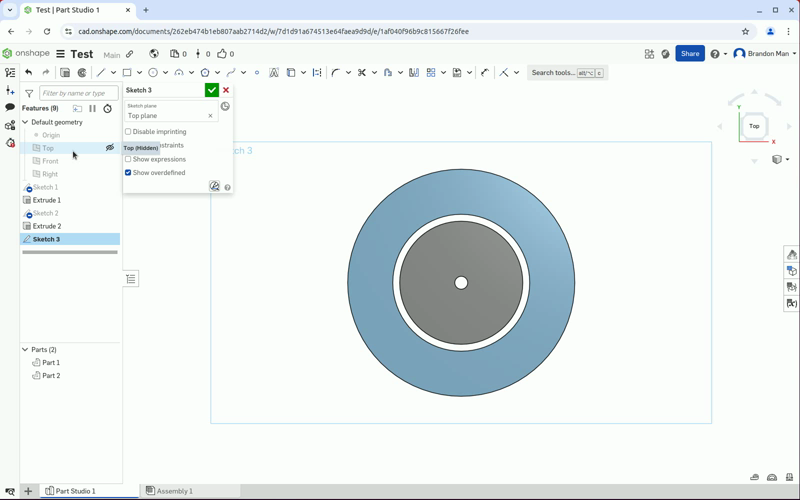
mouse_move(73, 352)
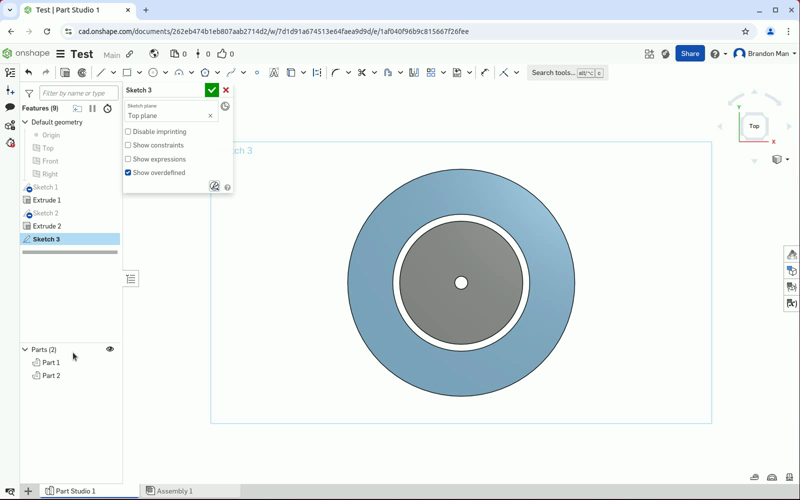
key(y)
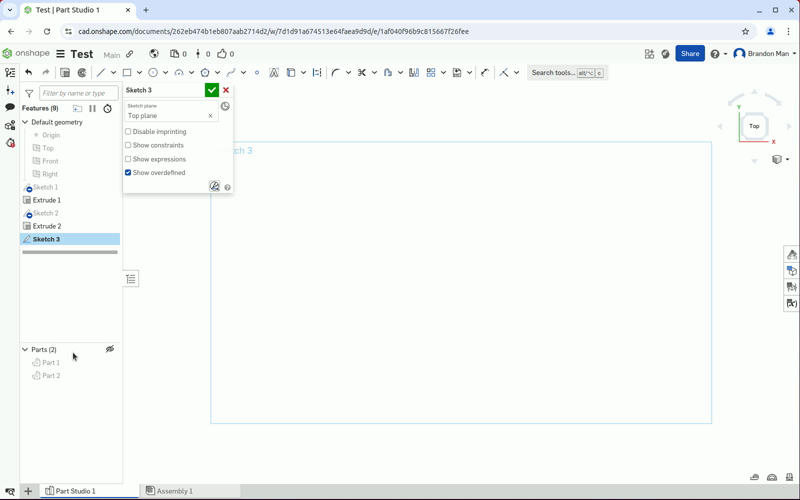
key(c)
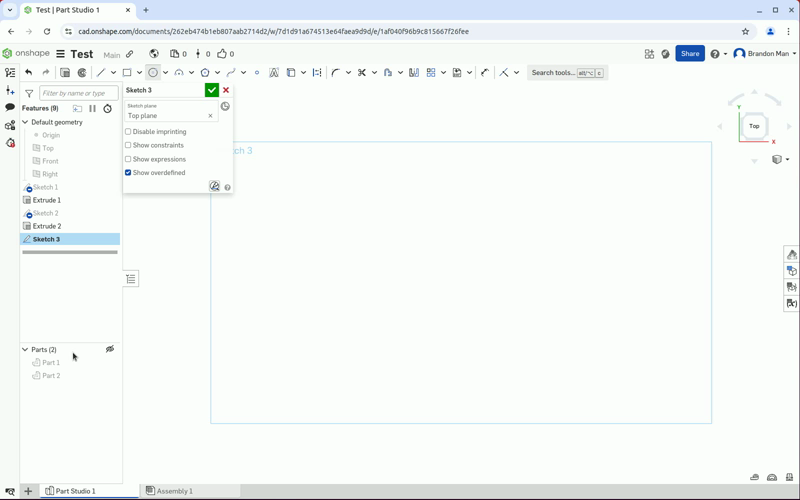
key_down(shift)
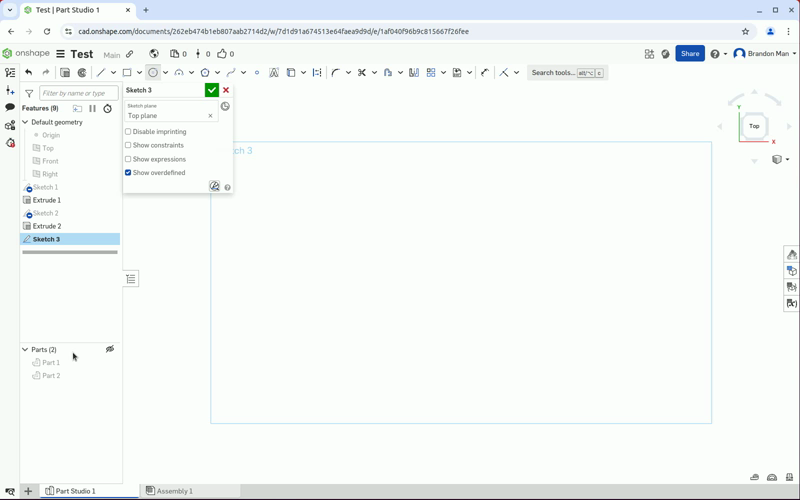
mouse_move(461, 282)
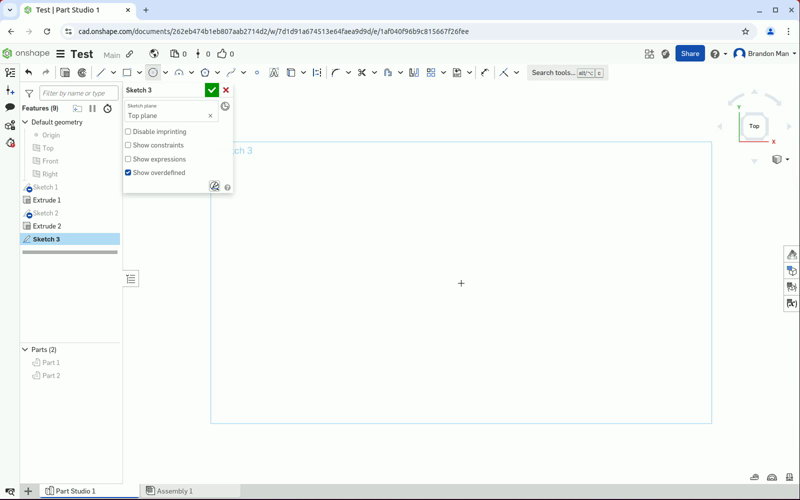
click(461, 282)
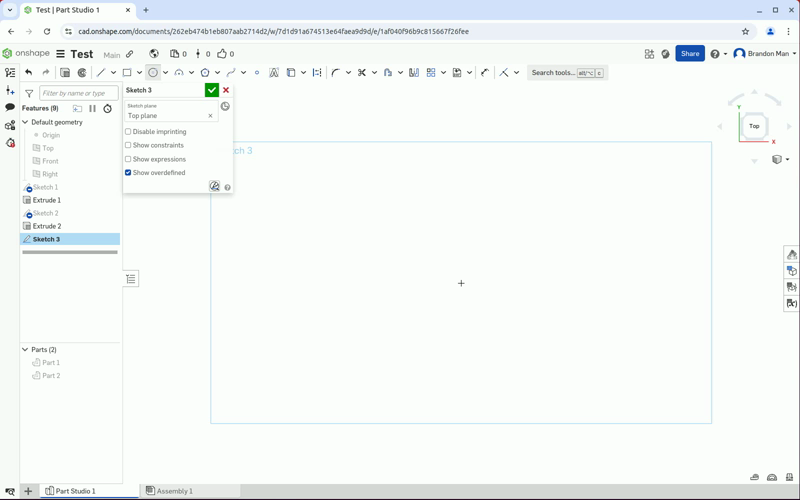
key_up(shift)
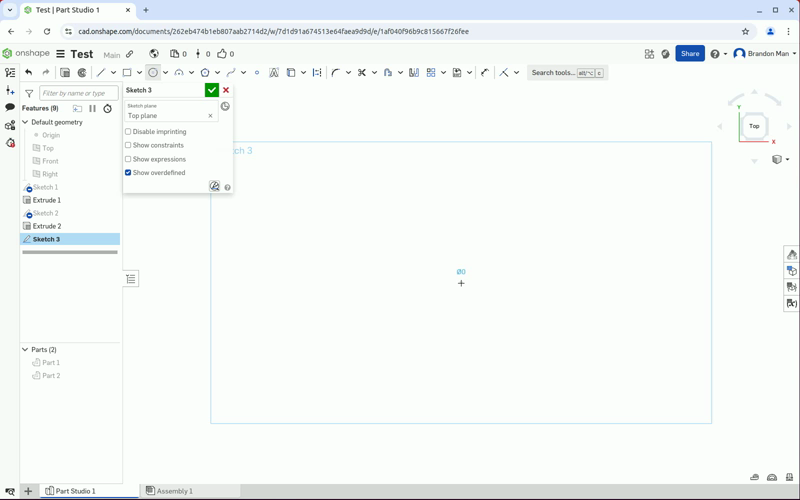
mouse_move(531, 282)
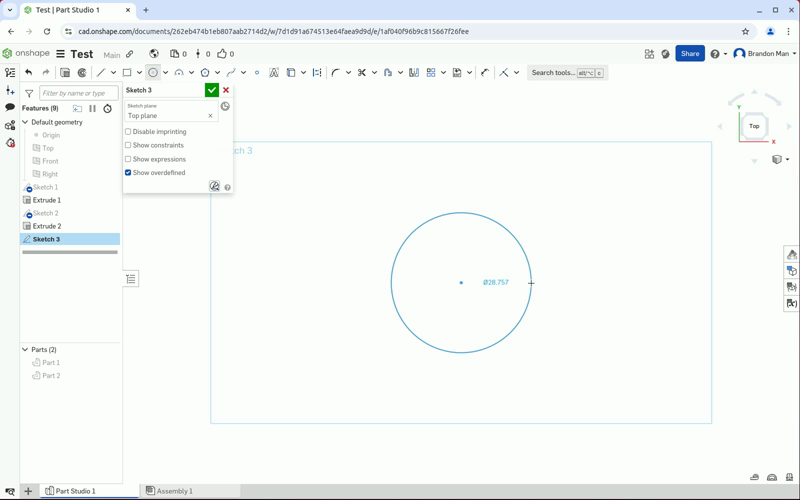
click(531, 282)
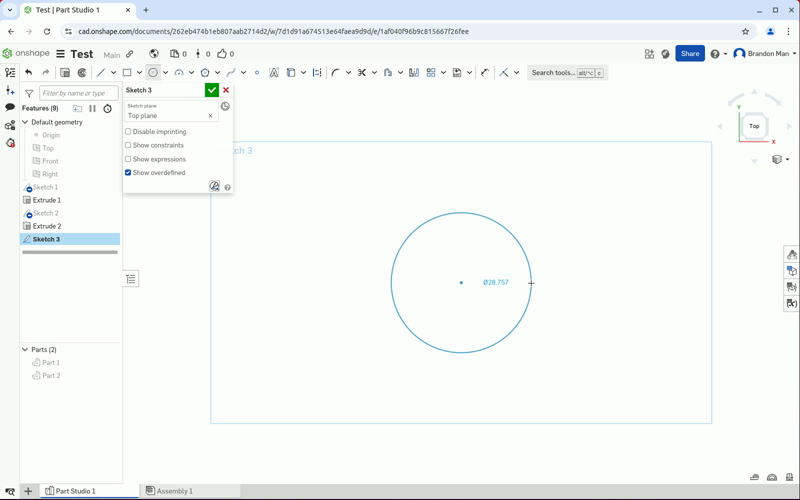
key(esc)
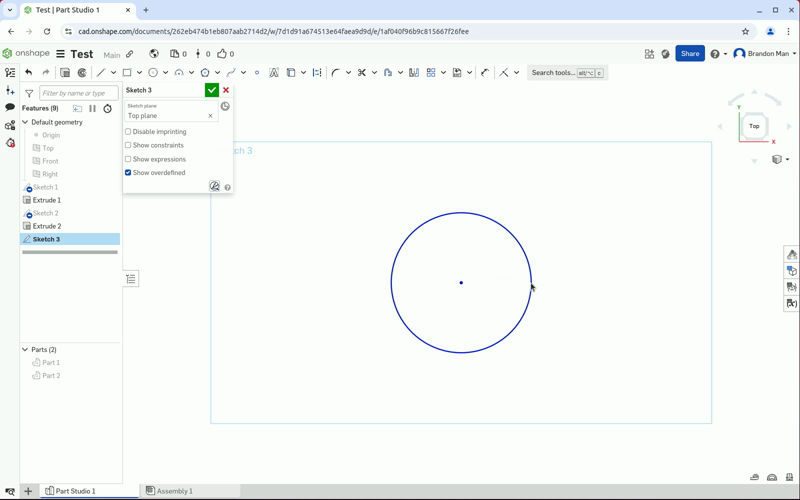
key(c)
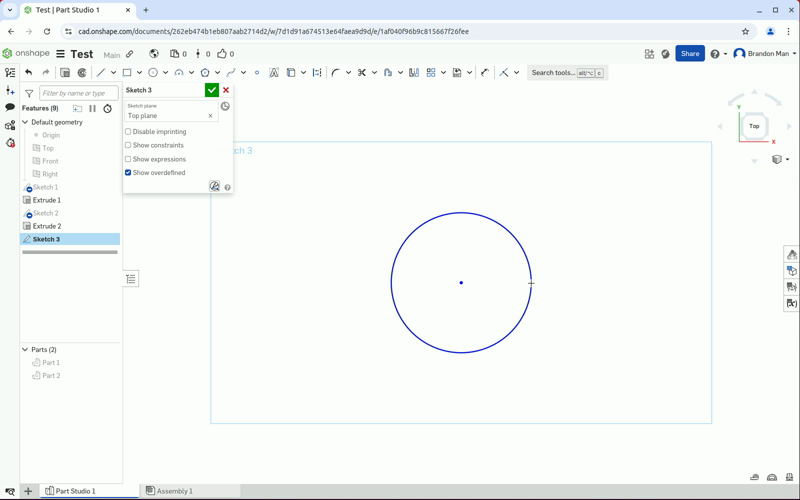
key_down(shift)
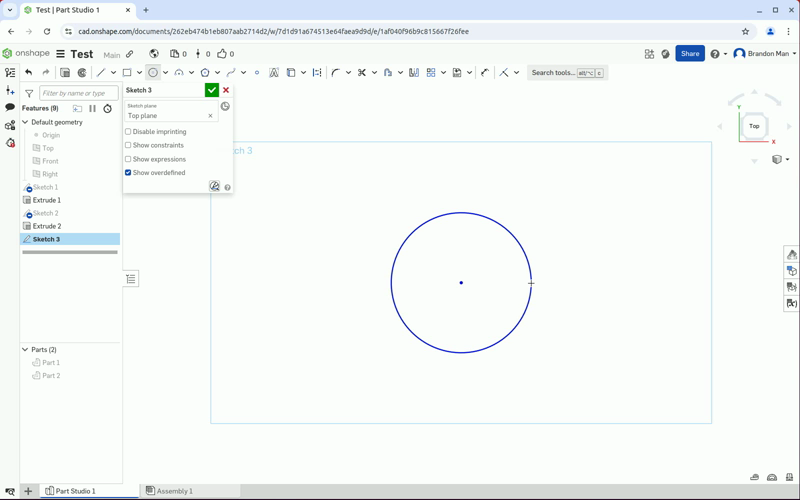
mouse_move(461, 282)
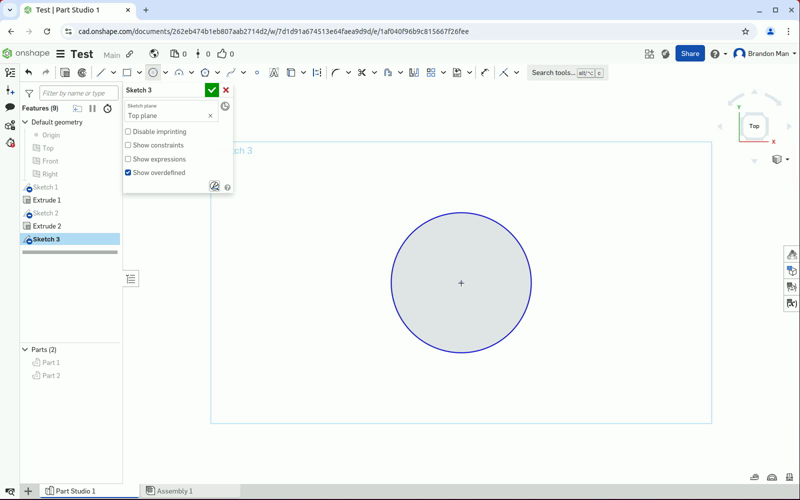
click(461, 282)
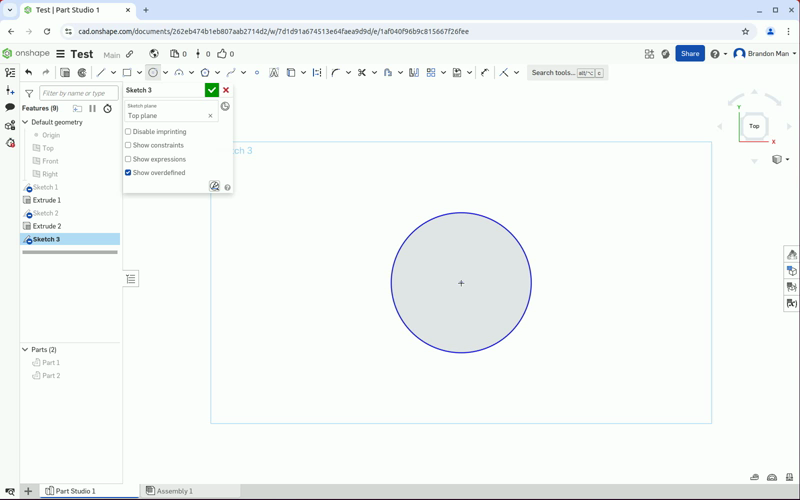
key_up(shift)
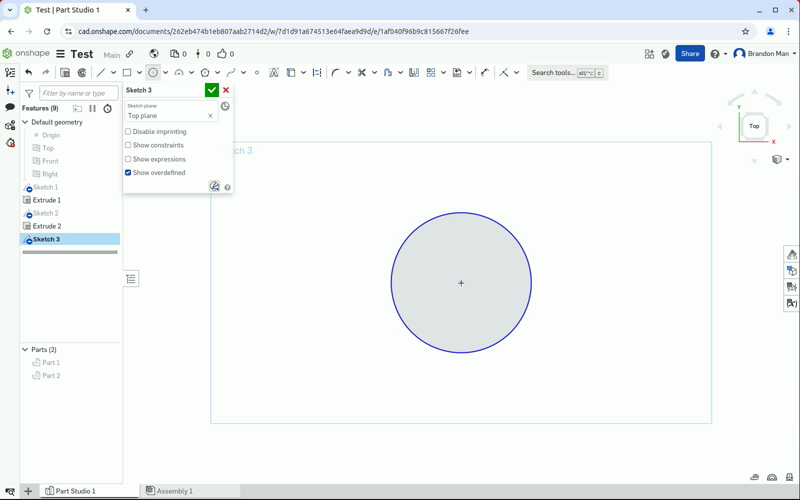
mouse_move(523, 282)
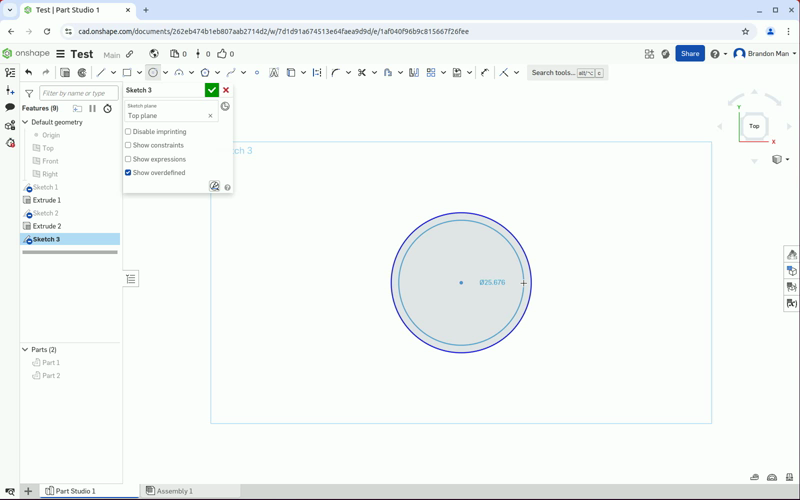
click(523, 282)
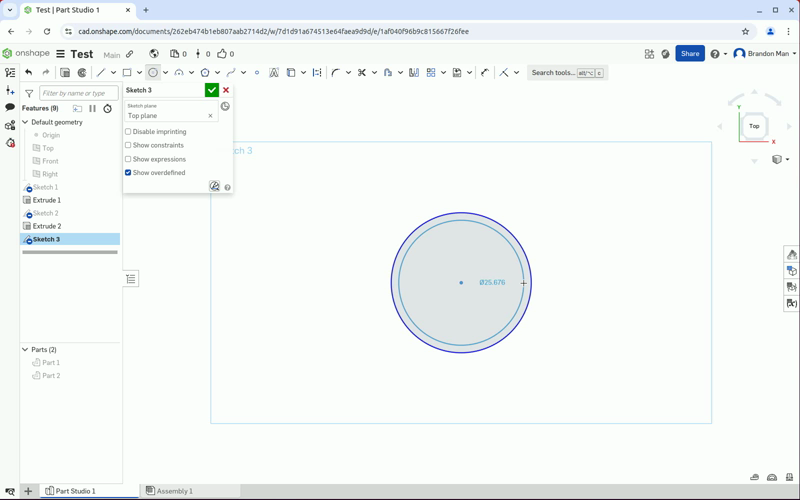
key(esc)
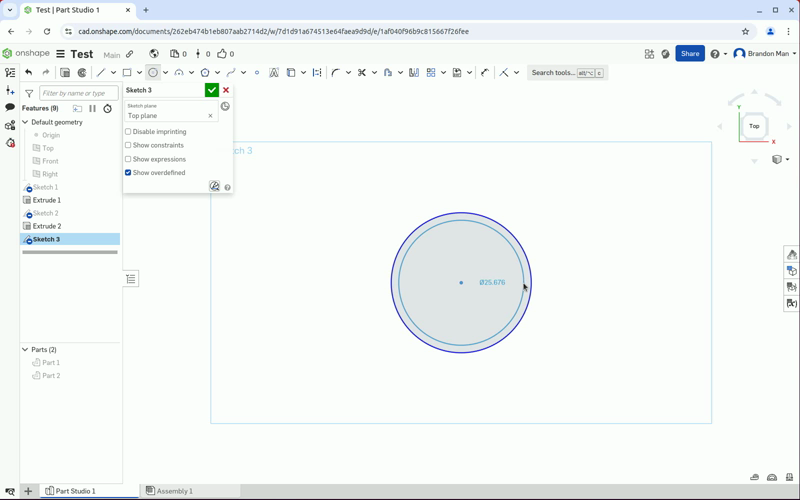
mouse_move(470, 217)
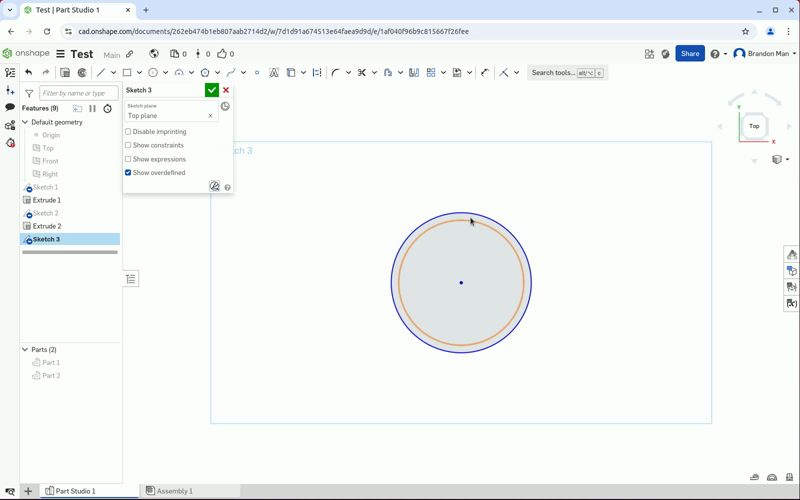
click(470, 217)
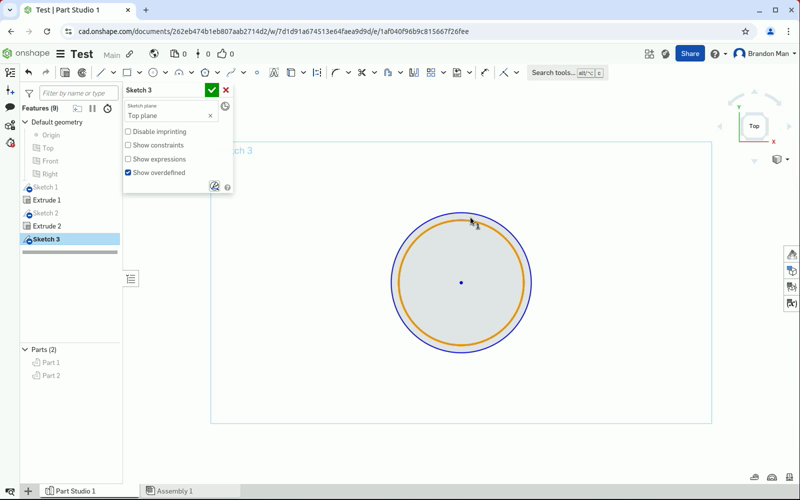
mouse_move(73, 352)
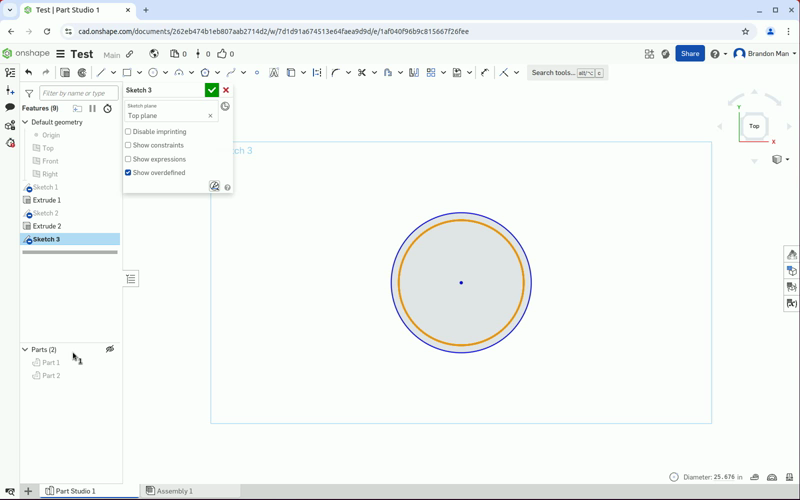
key(shift+y)
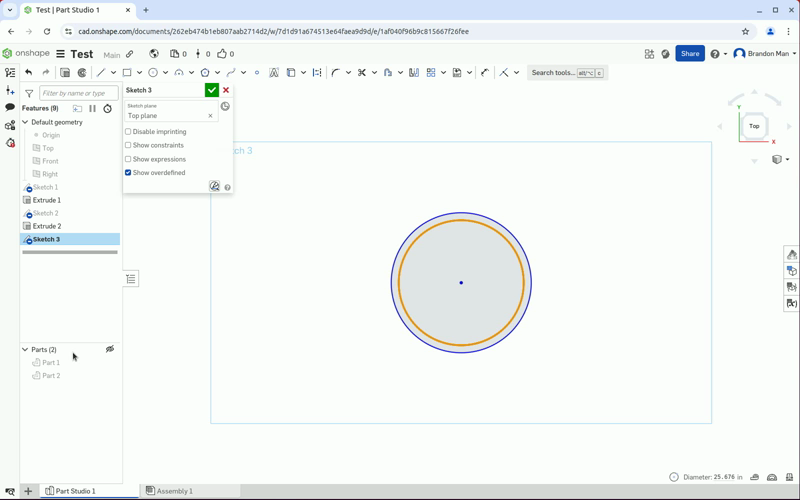
key(shift+e)
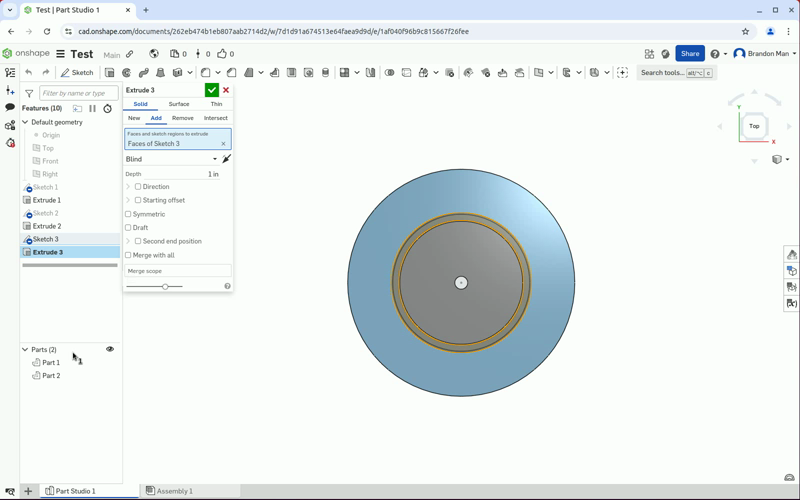
mouse_move(143, 106)
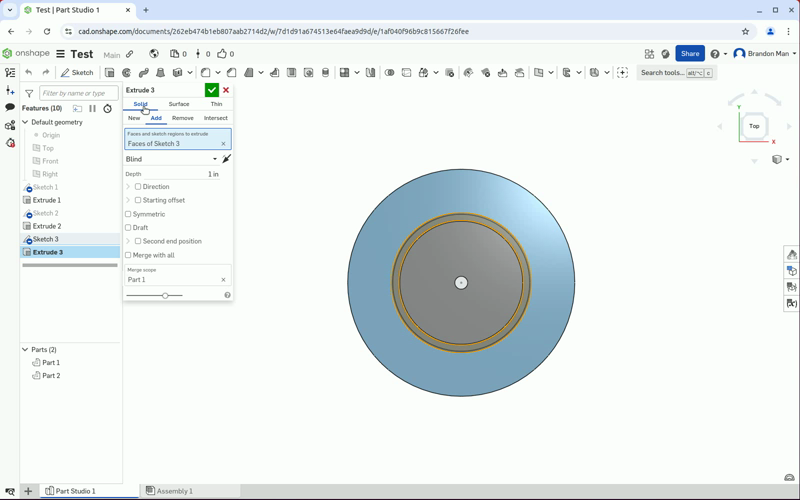
click(143, 106)
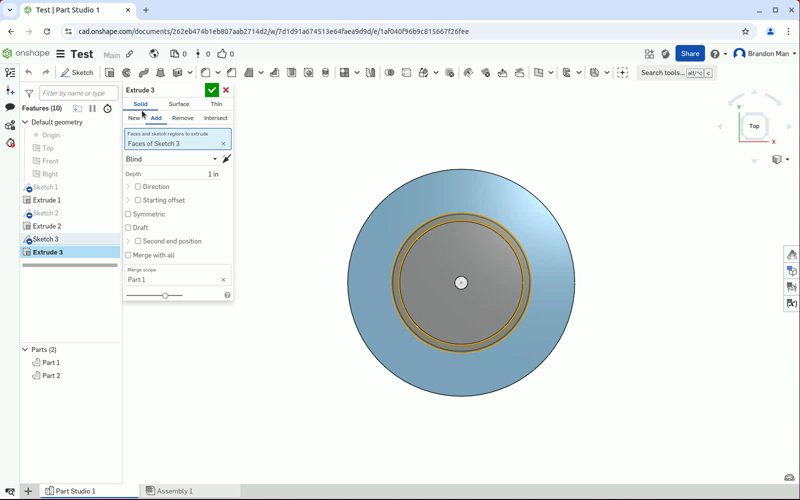
mouse_move(137, 120)
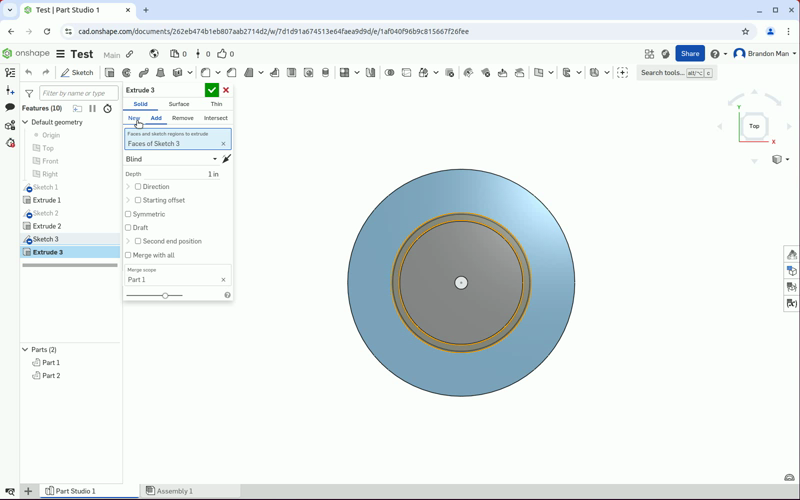
click(137, 120)
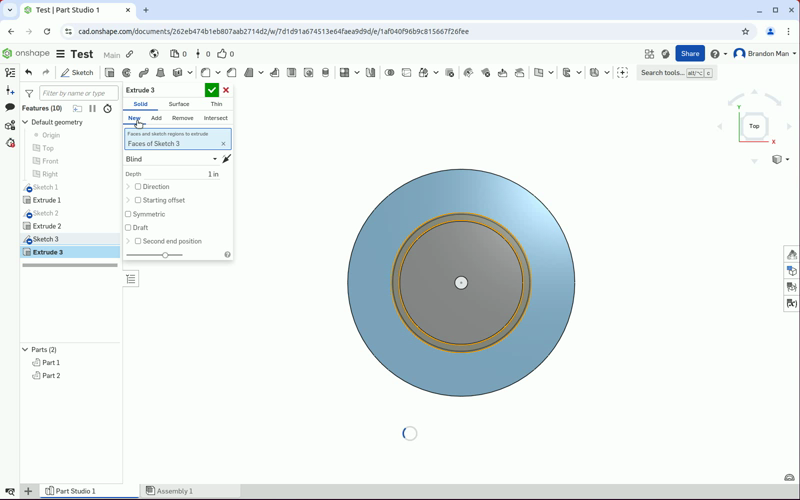
key(tab, 4)
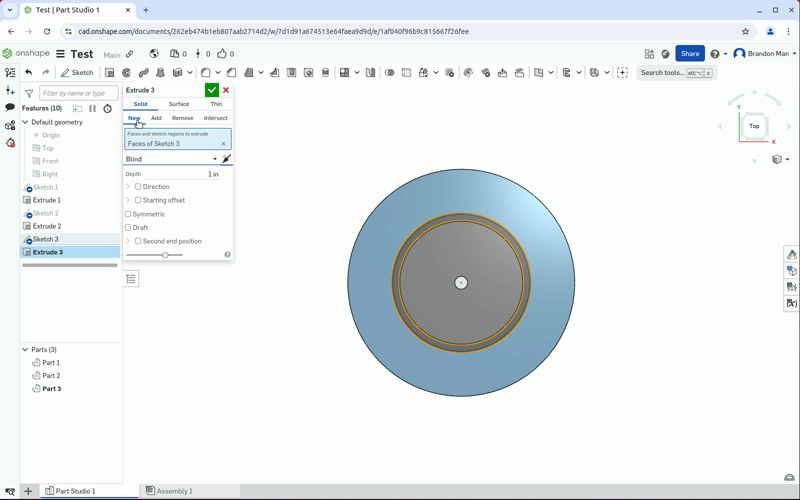
text(1.685)
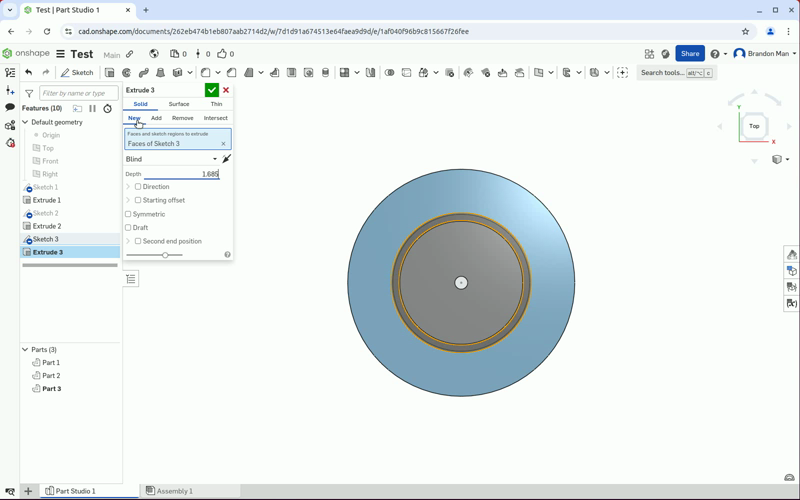
key(enter)
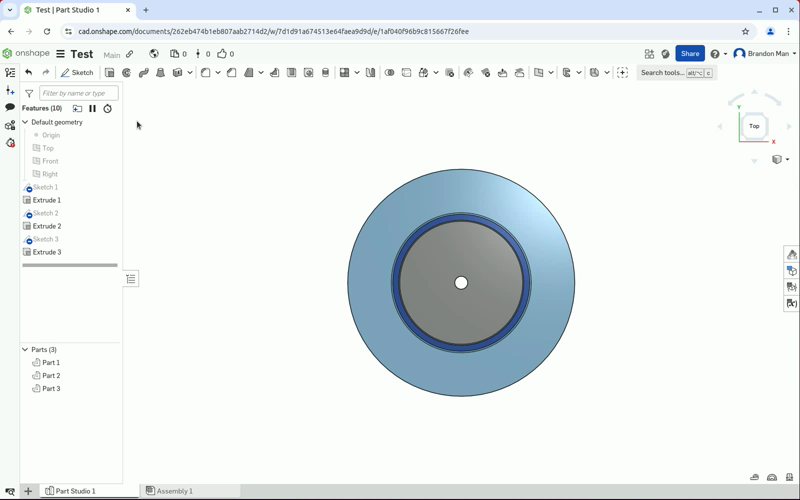
key(shift+h)
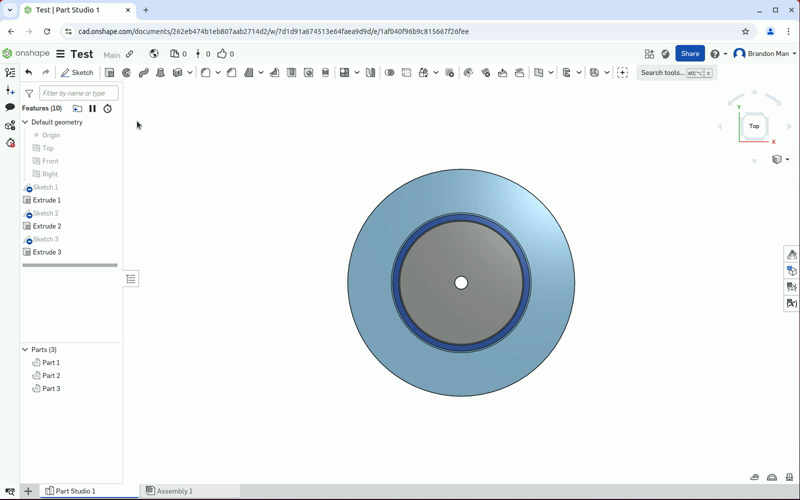
key(shift+h)
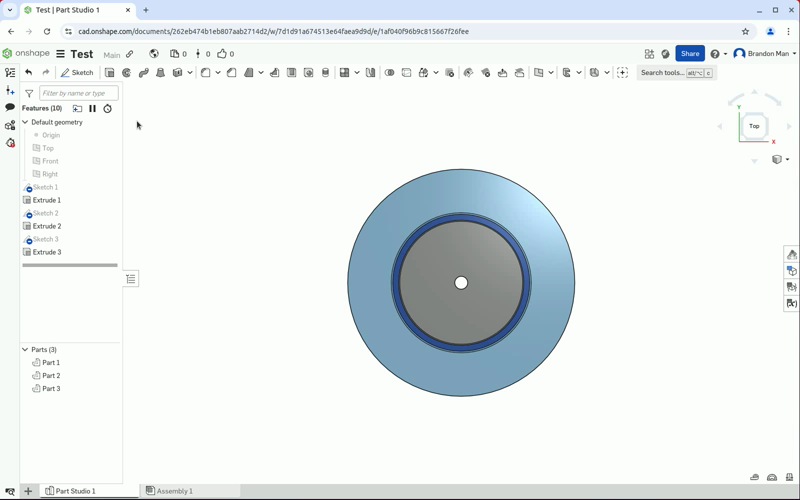
mouse_move(73, 189)
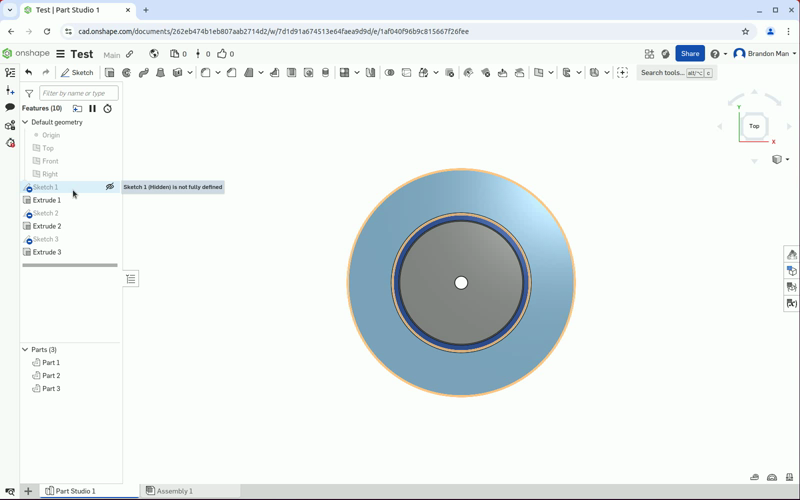
click(73, 189)
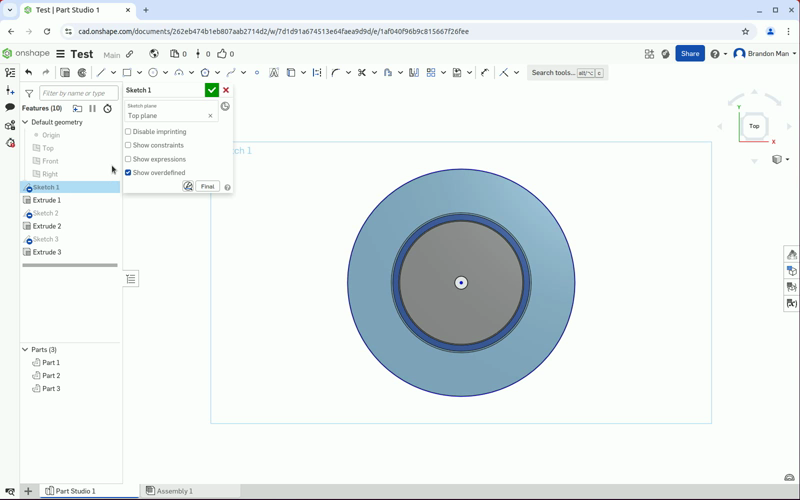
mouse_move(229, 92)
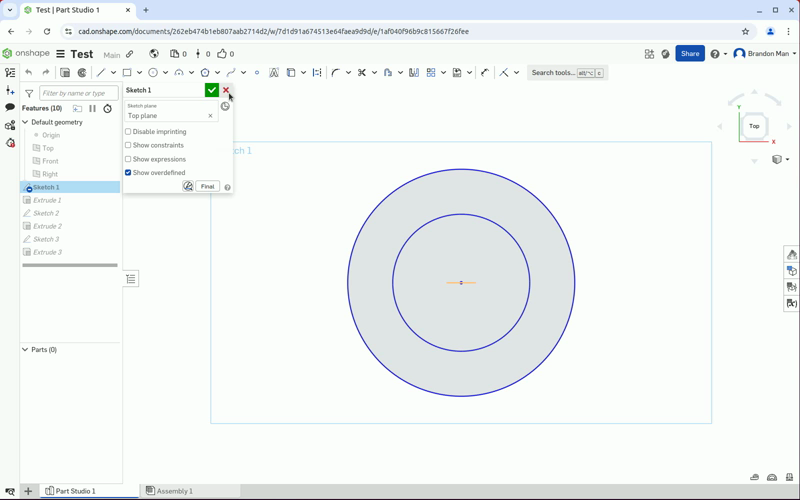
click(229, 92)
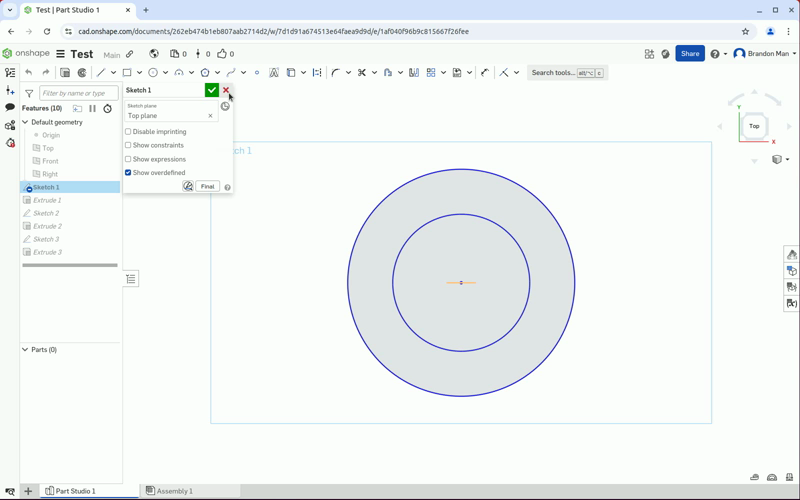
key(shift+s)
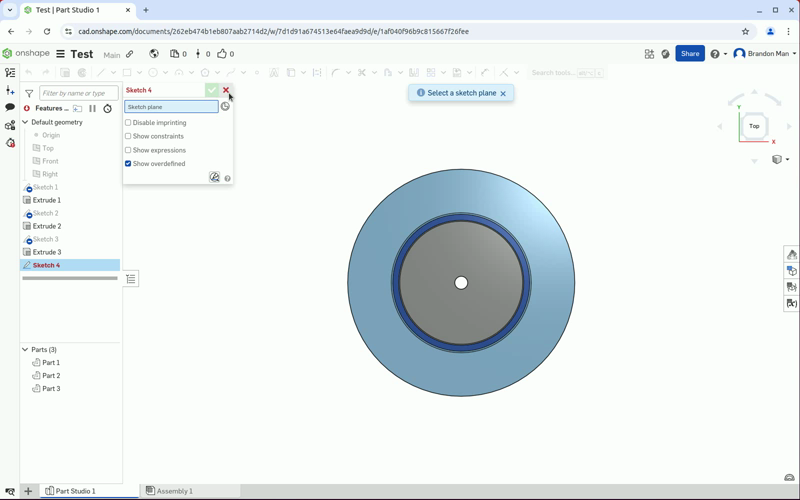
mouse_move(73, 150)
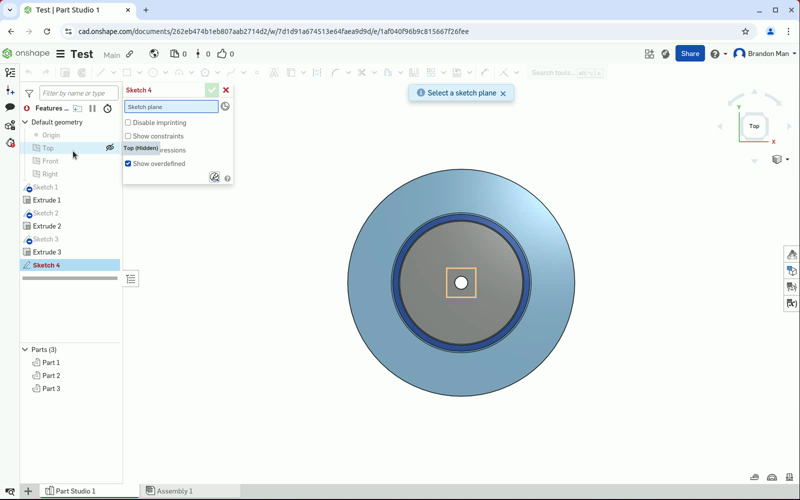
click(73, 150)
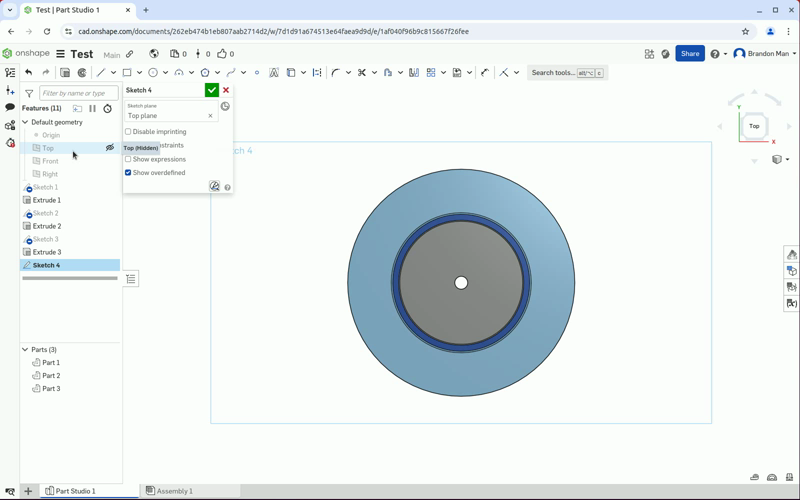
mouse_move(73, 352)
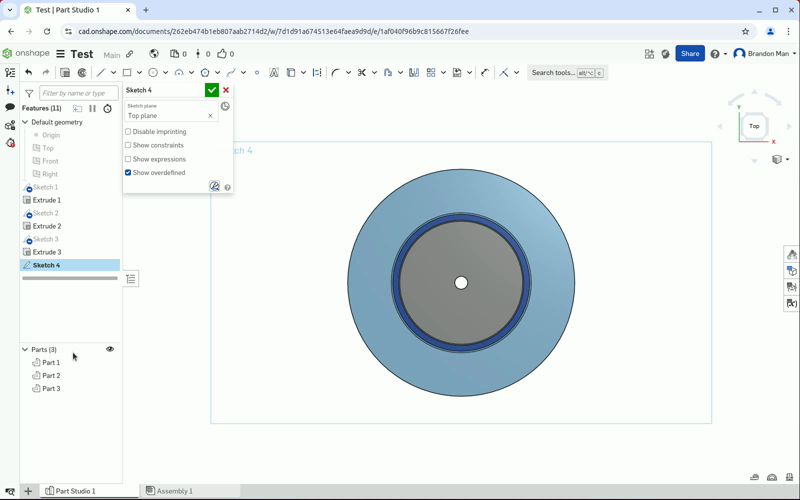
key(y)
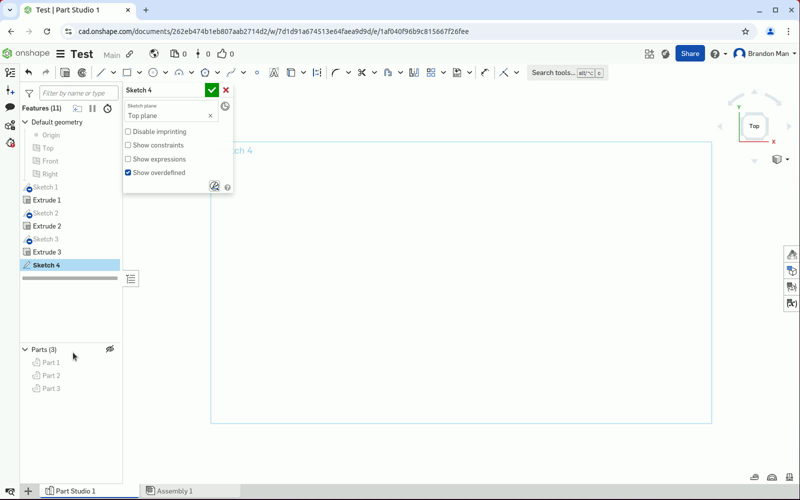
key(c)
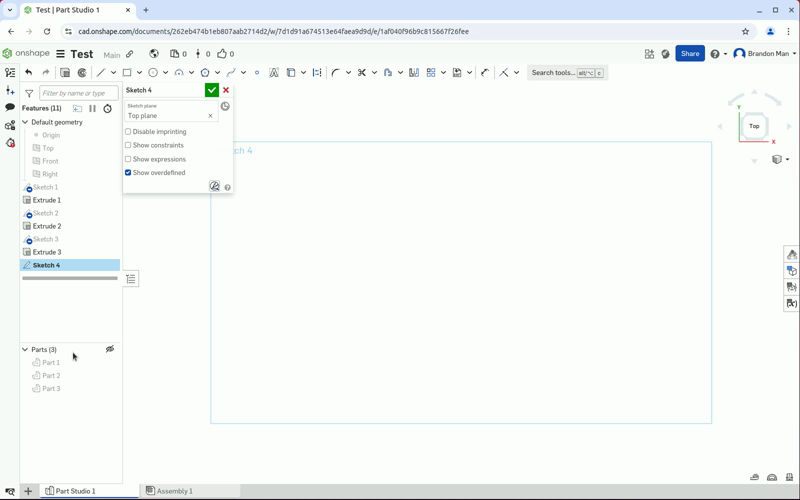
key_down(shift)
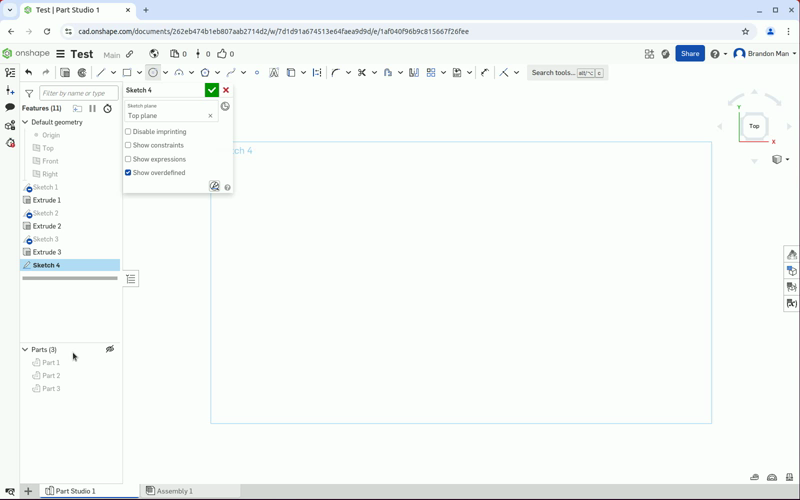
mouse_move(461, 282)
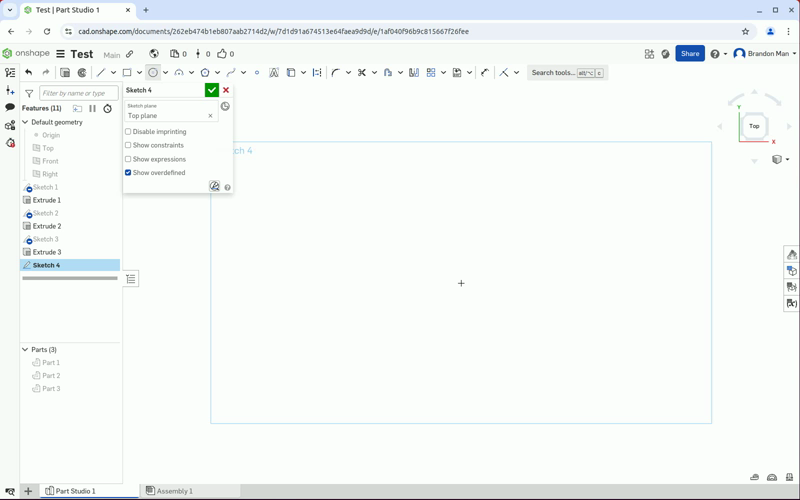
click(461, 282)
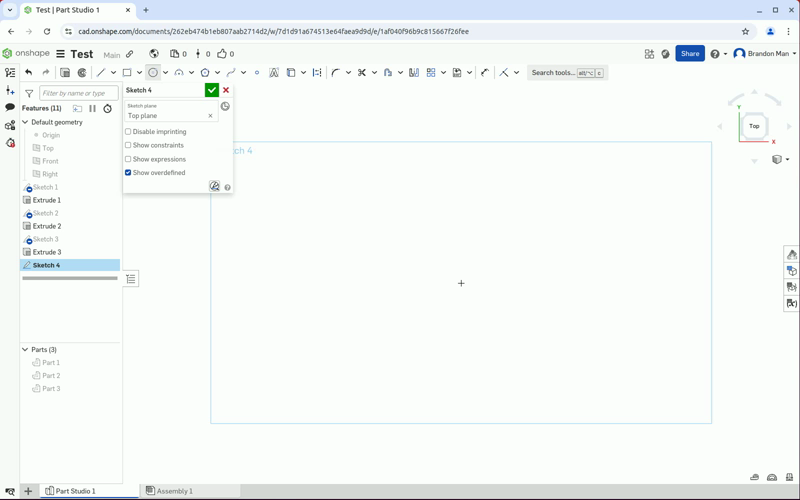
key_up(shift)
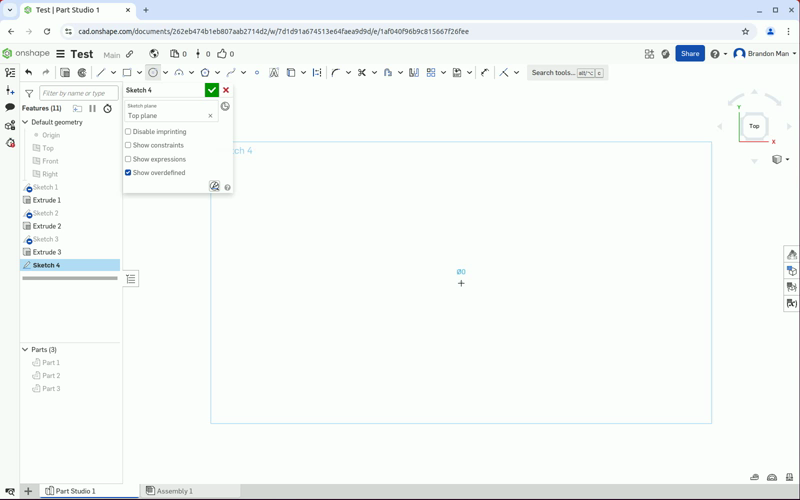
mouse_move(531, 282)
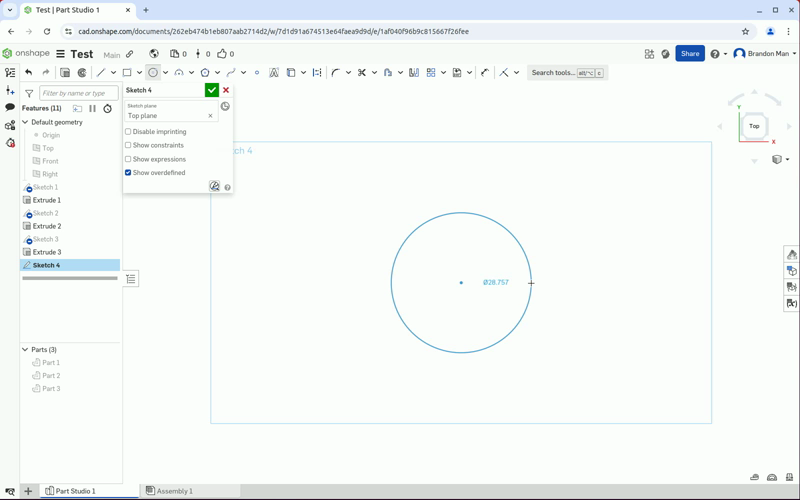
click(531, 282)
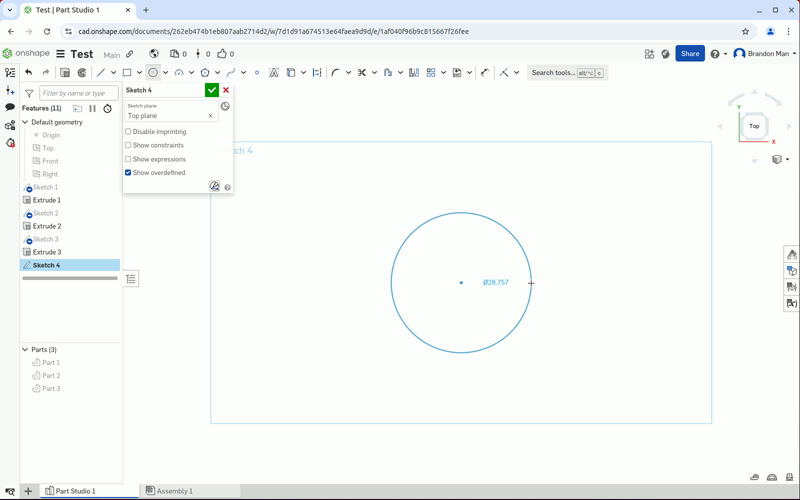
key(esc)
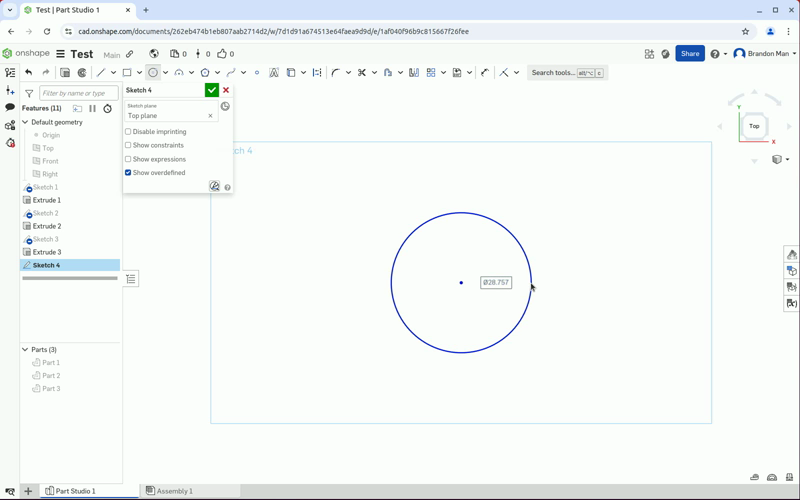
key(c)
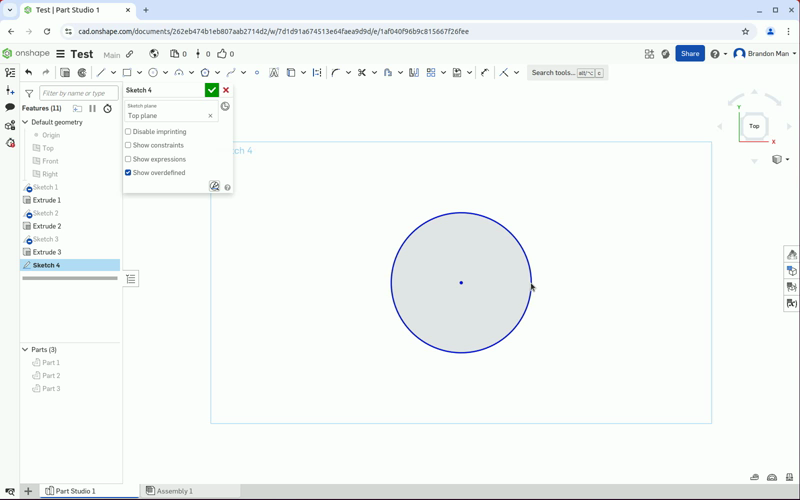
key_down(shift)
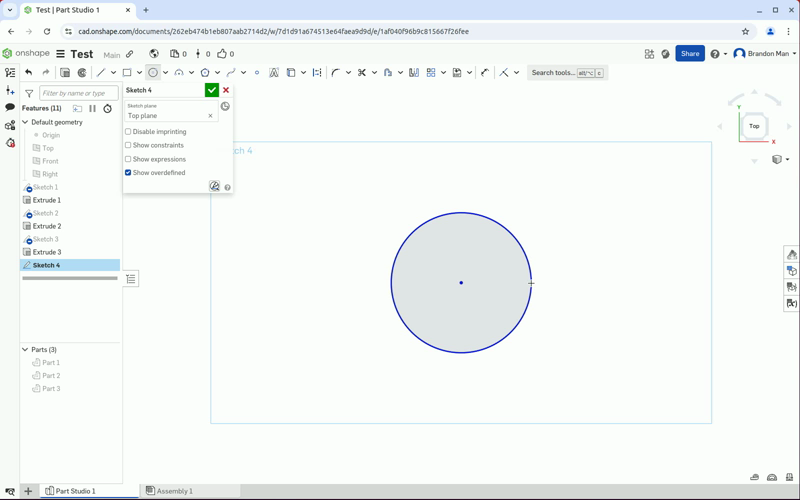
mouse_move(461, 282)
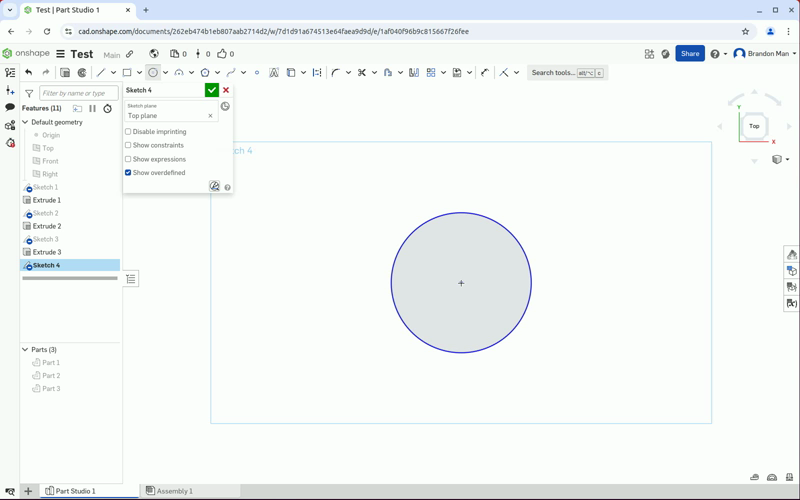
click(461, 282)
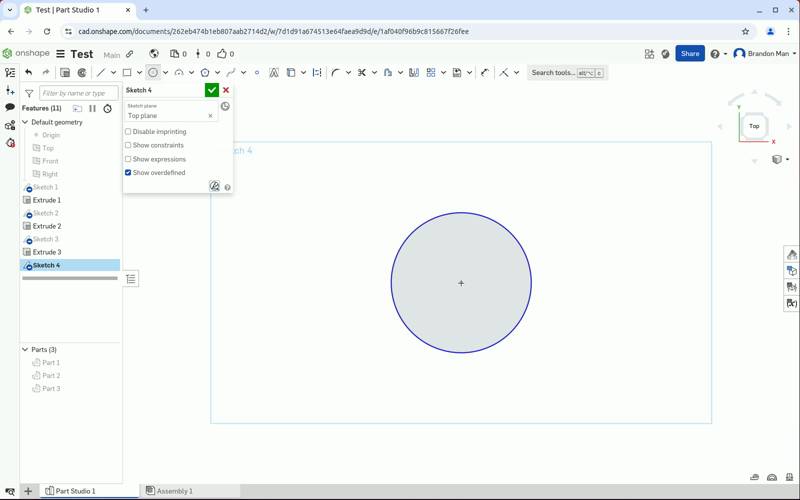
key_up(shift)
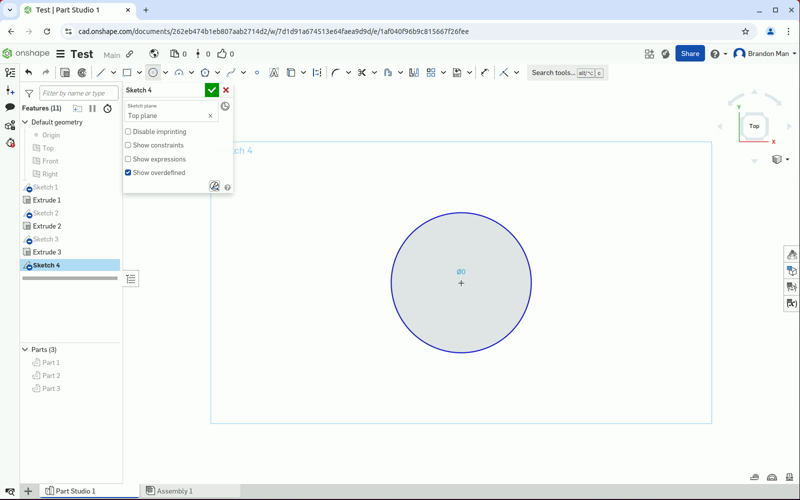
mouse_move(523, 282)
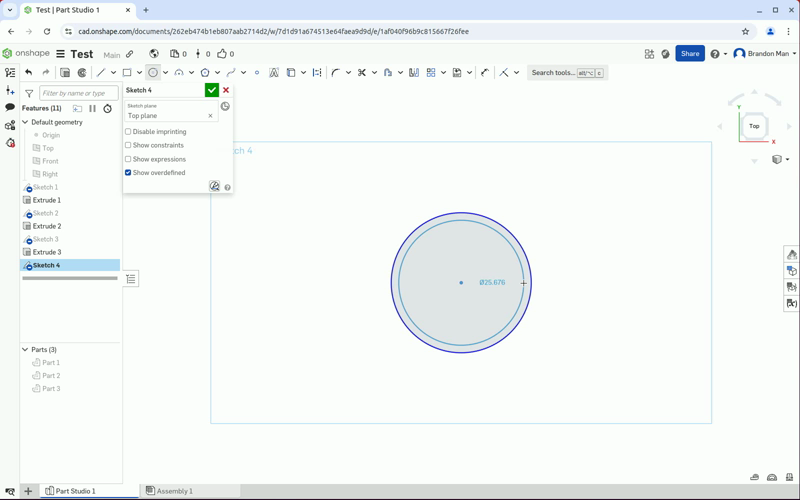
click(523, 282)
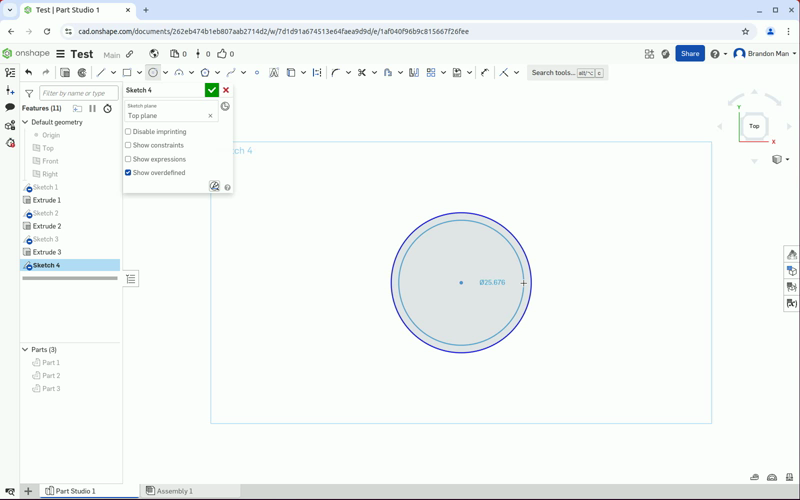
key(esc)
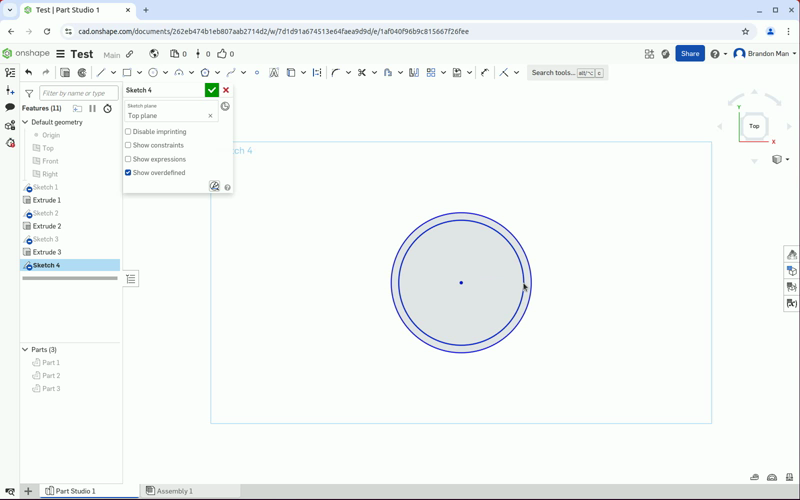
mouse_move(444, 219)
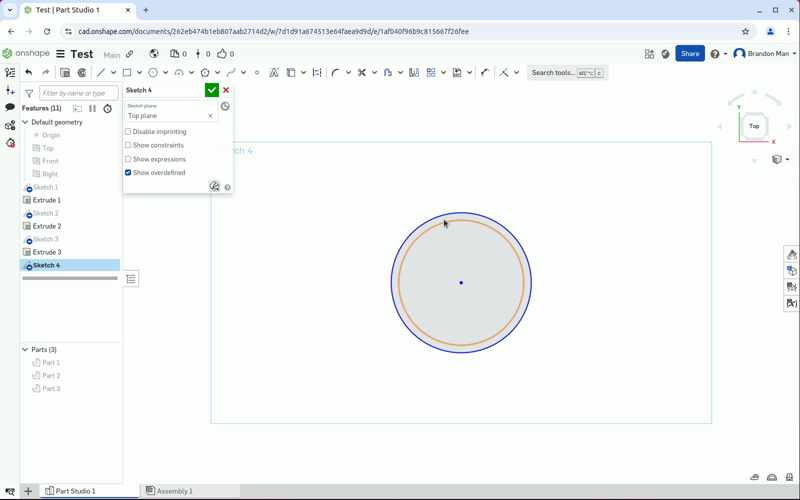
click(444, 219)
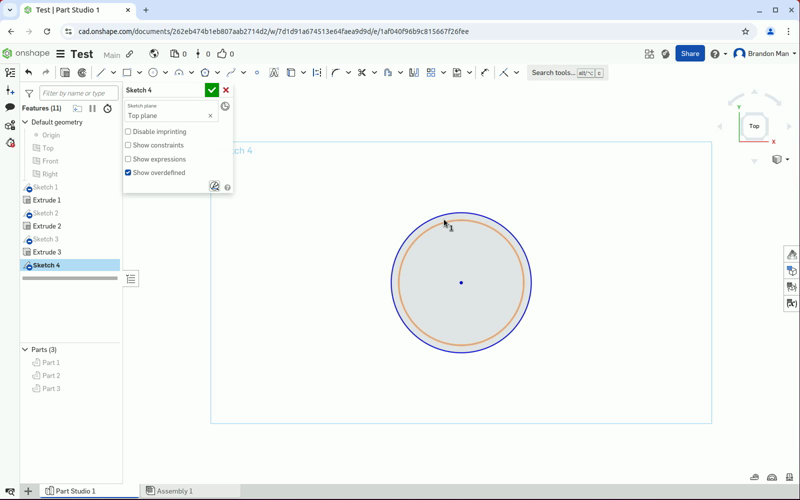
mouse_move(73, 352)
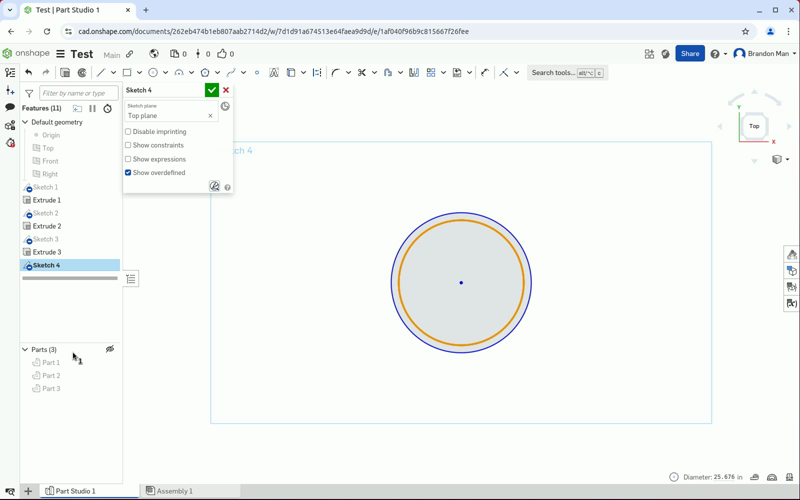
key(shift+y)
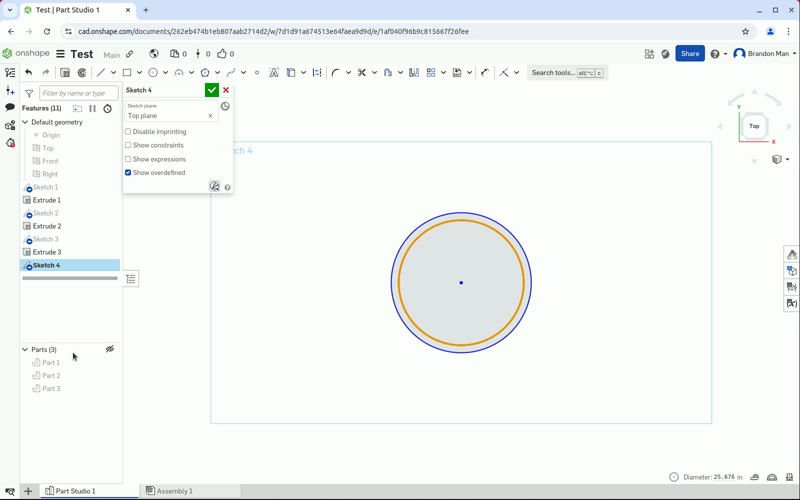
key(shift+e)
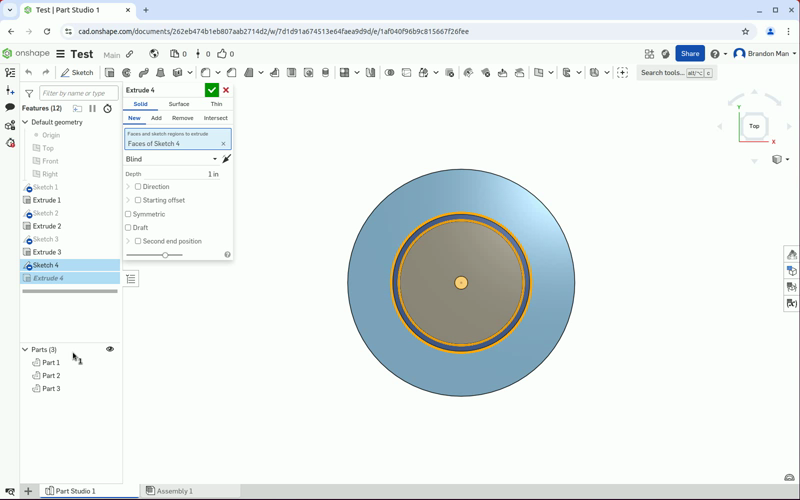
mouse_move(143, 106)
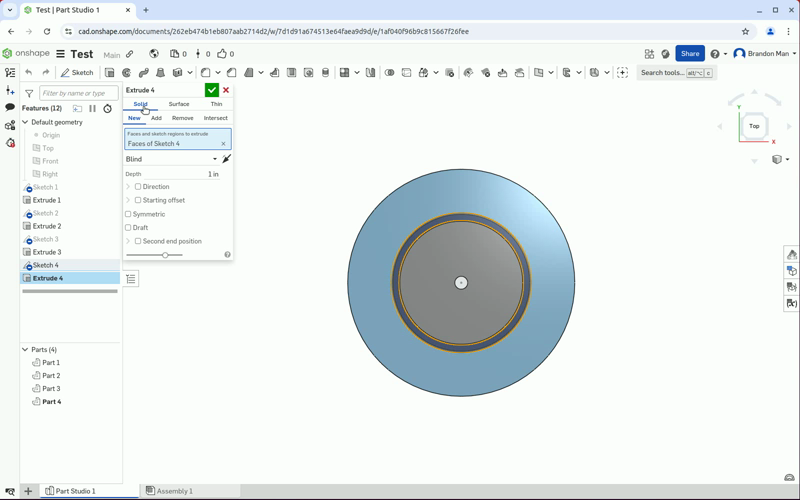
click(143, 106)
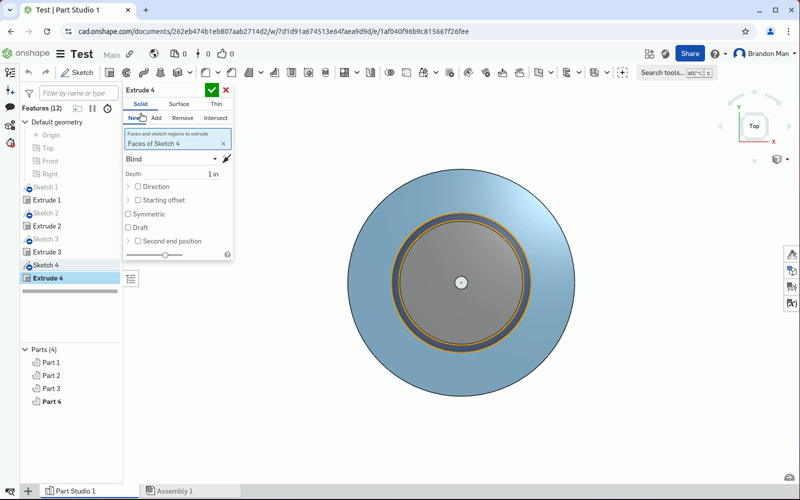
mouse_move(137, 120)
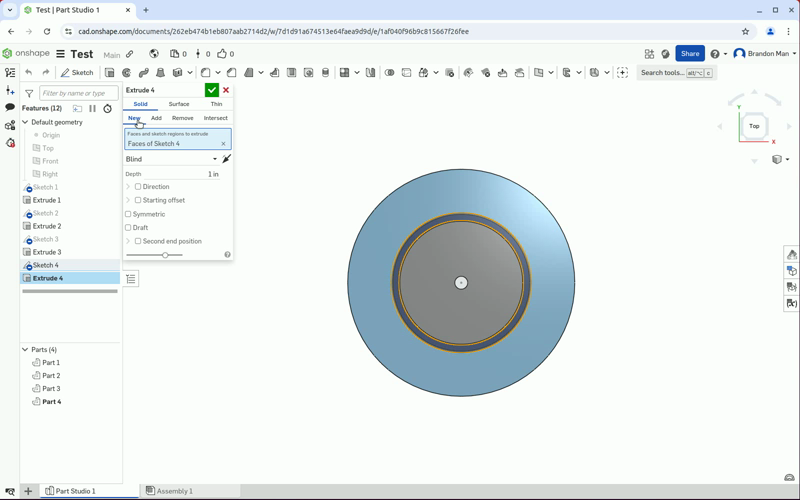
click(137, 120)
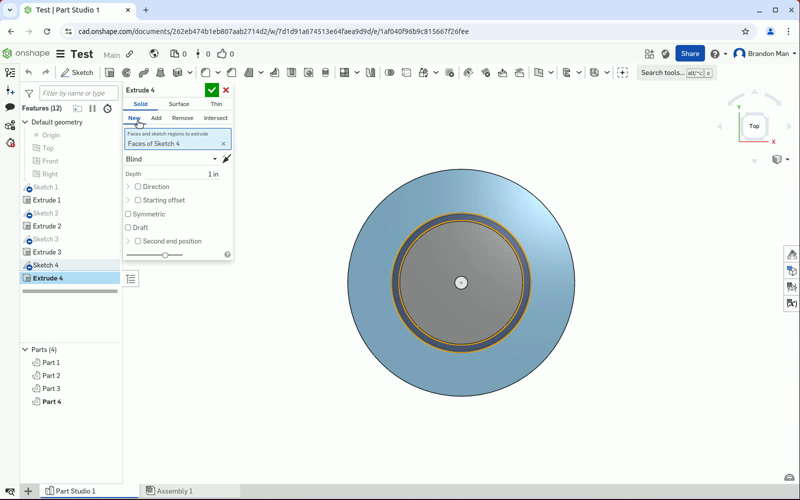
key(tab, 4)
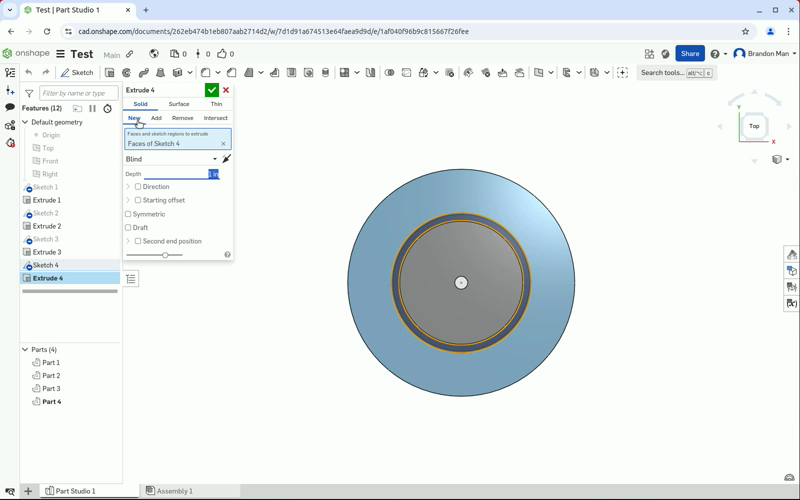
text(17.331)
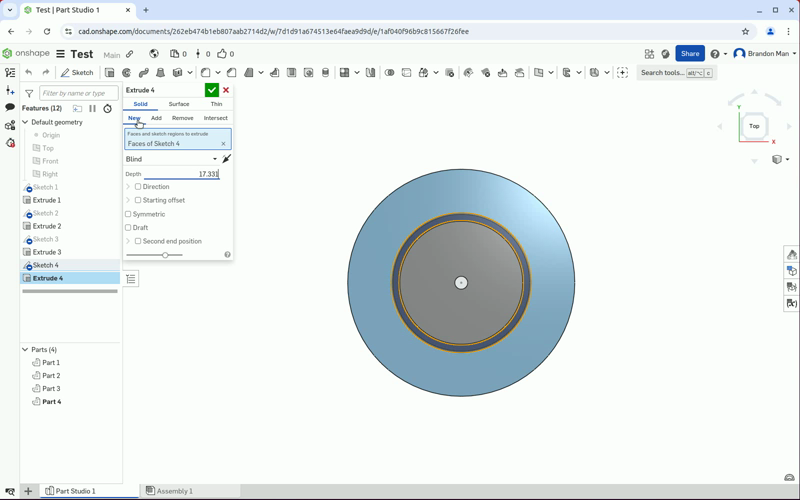
key(enter)
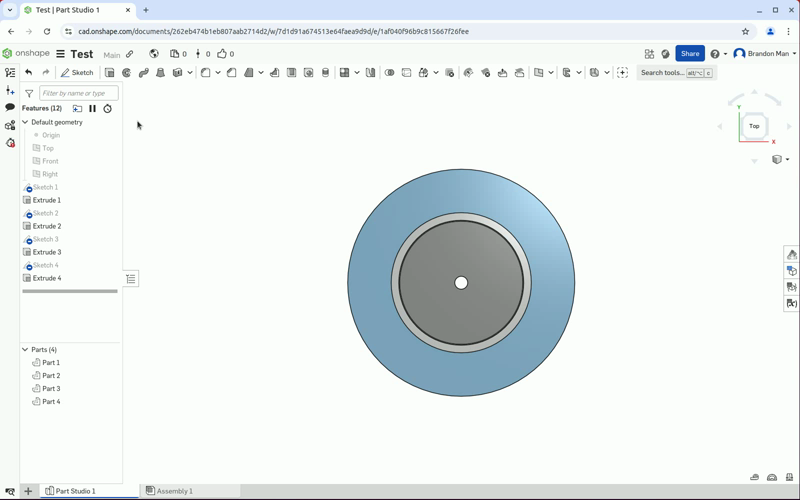
key(shift+h)
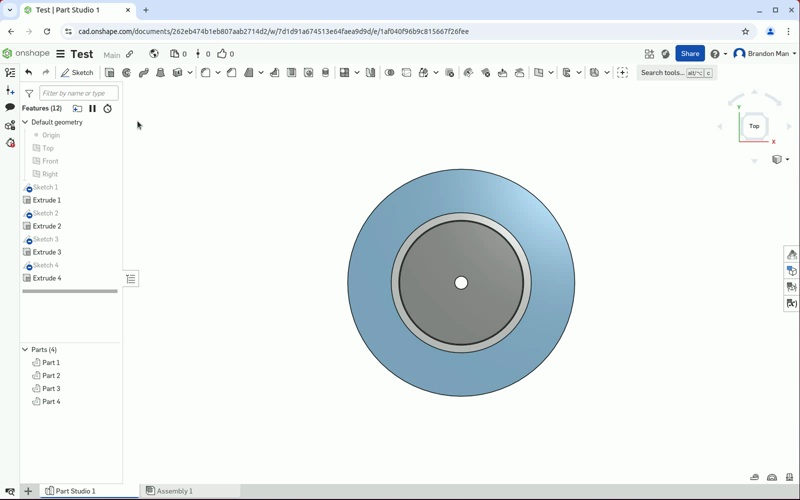
key(shift+h)
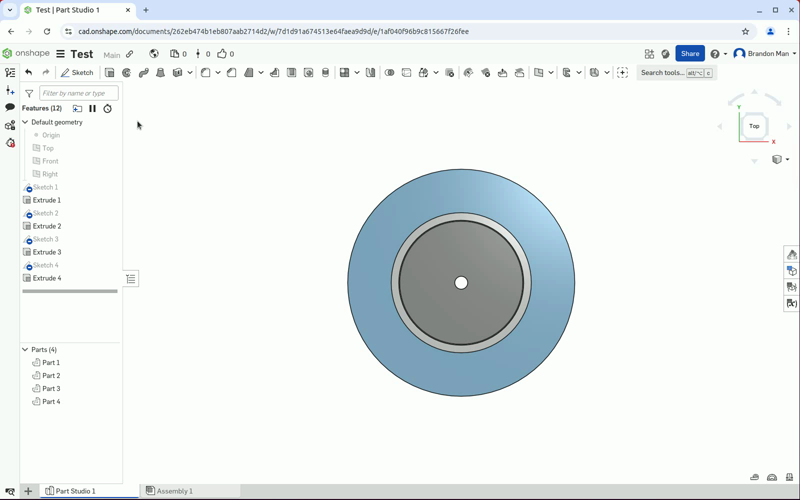
mouse_move(73, 189)
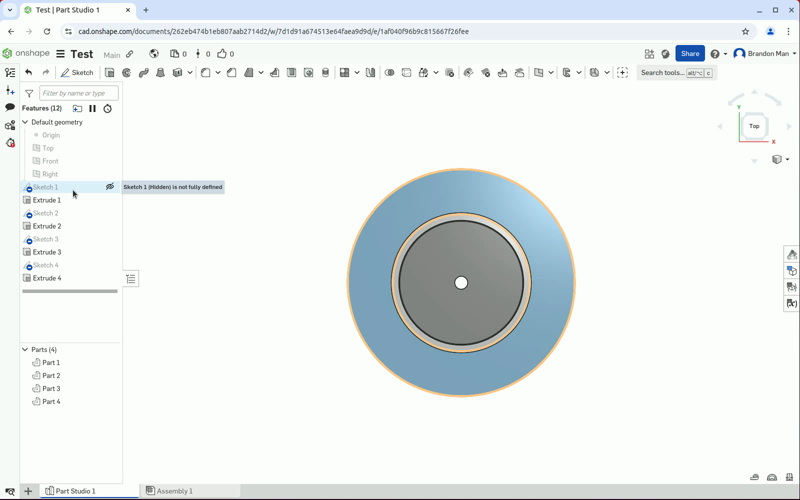
click(73, 189)
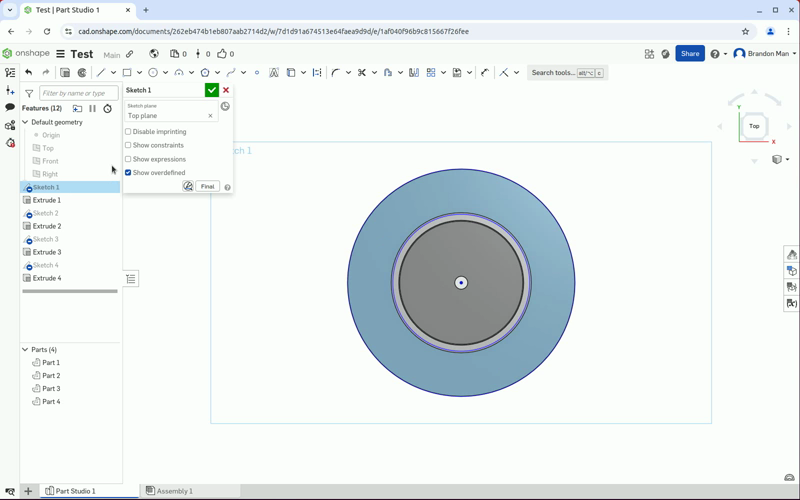
mouse_move(229, 92)
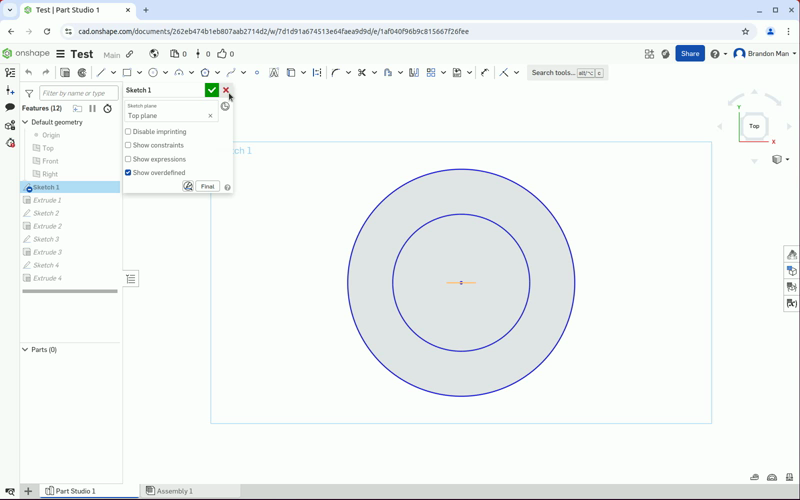
click(229, 92)
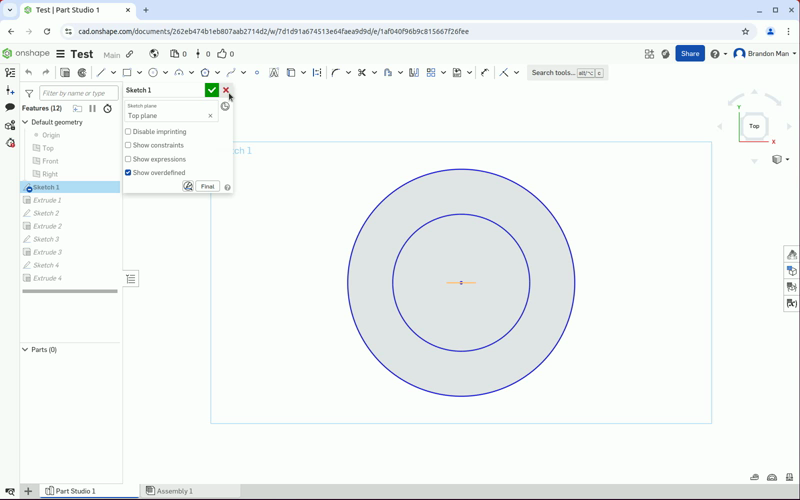
key(shift+s)
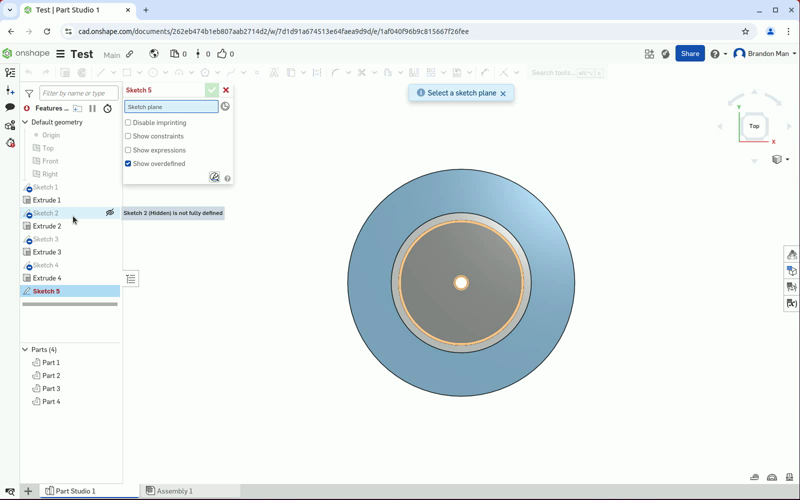
scroll(3)
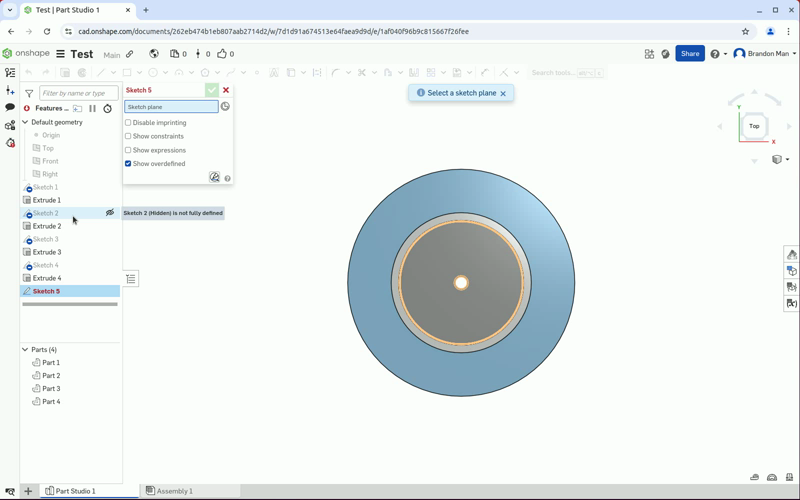
mouse_move(73, 150)
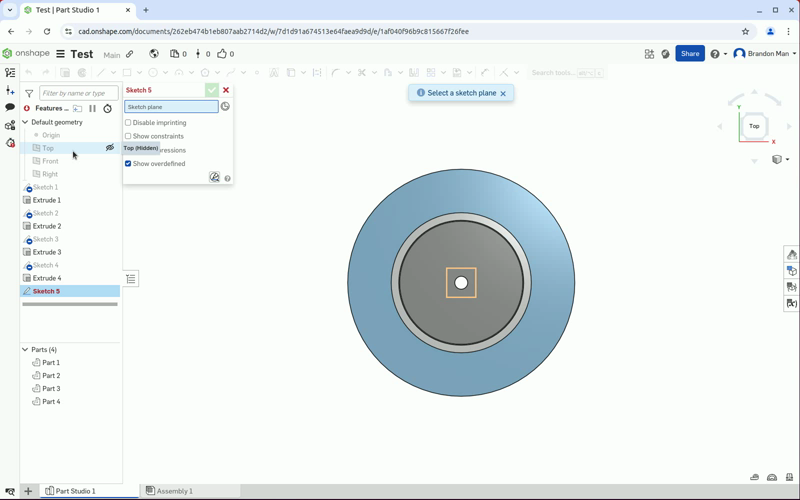
click(73, 150)
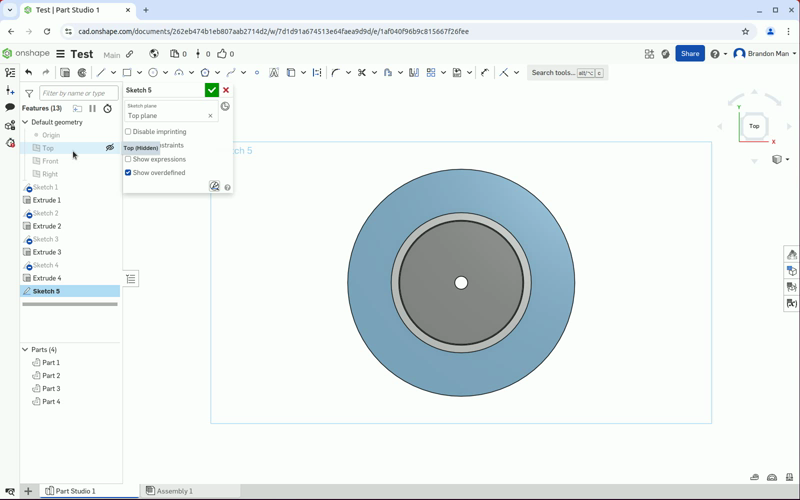
mouse_move(73, 352)
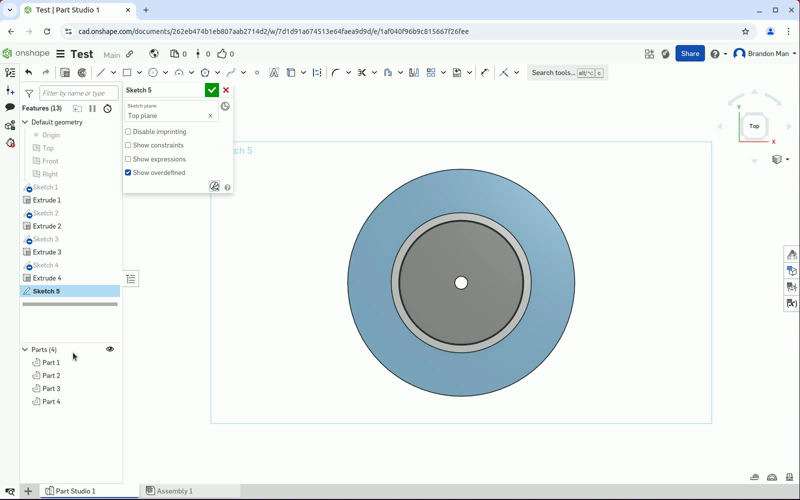
key(y)
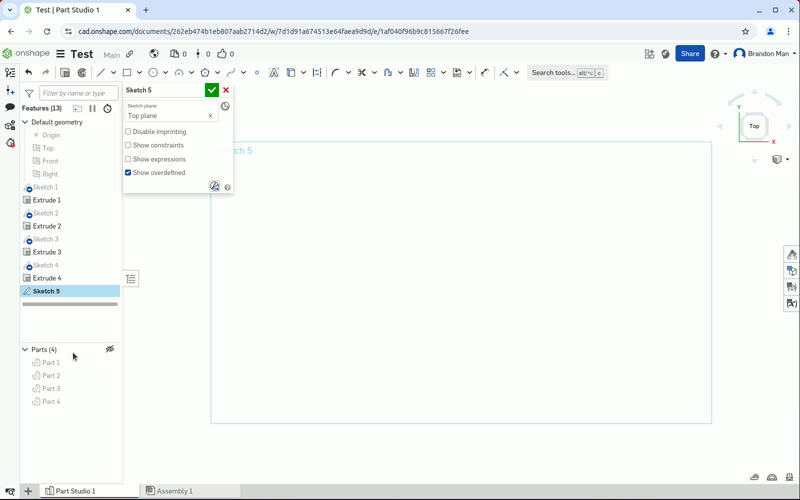
key(c)
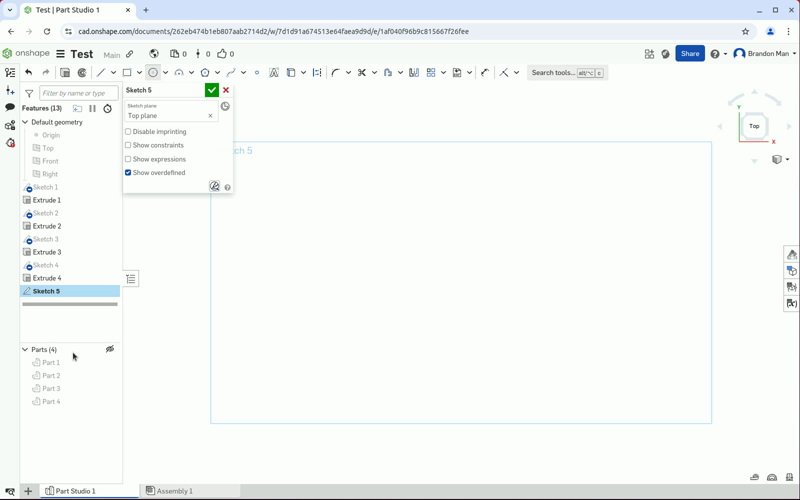
key_down(shift)
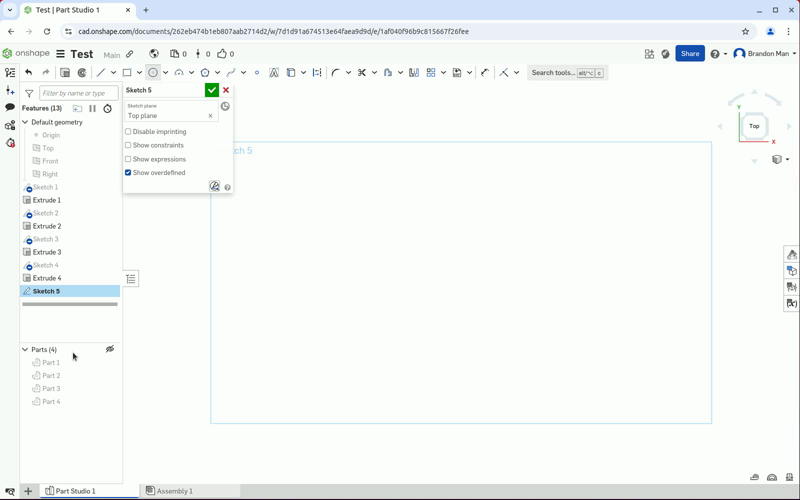
mouse_move(461, 282)
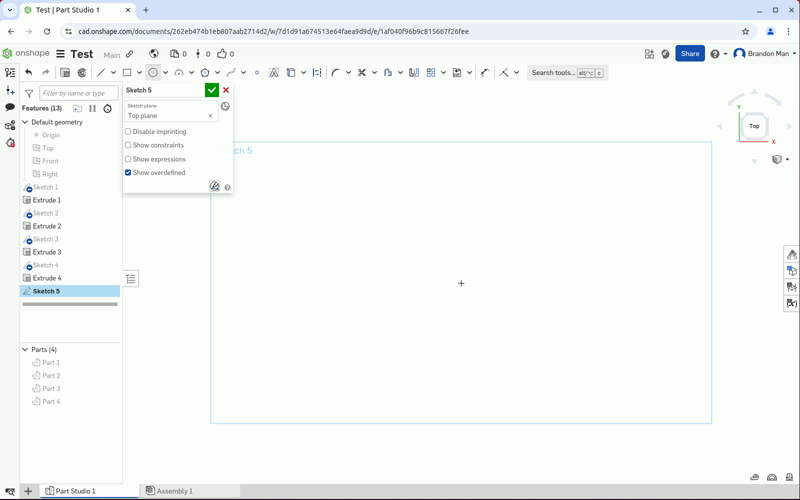
click(461, 282)
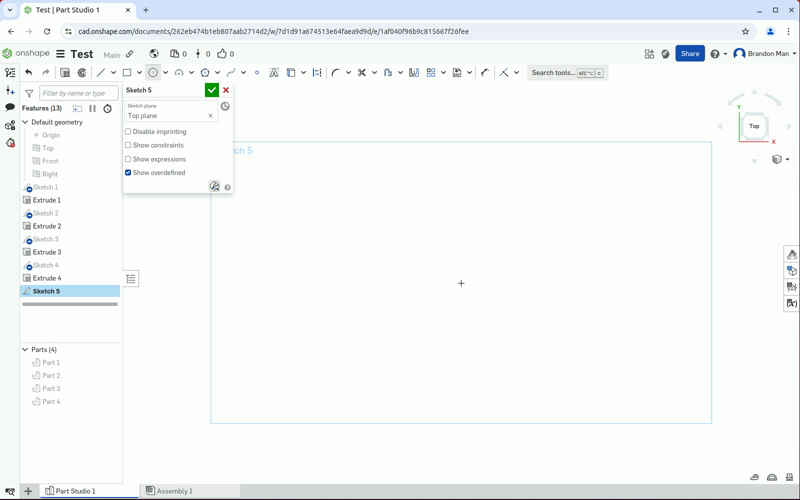
key_up(shift)
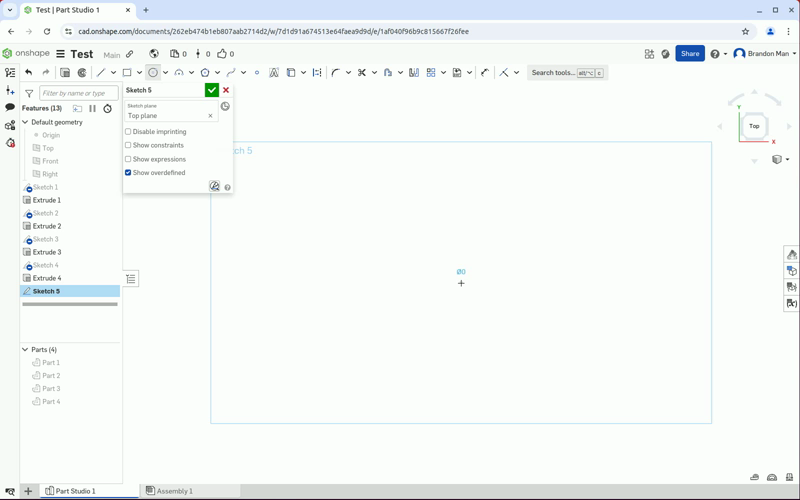
mouse_move(574, 282)
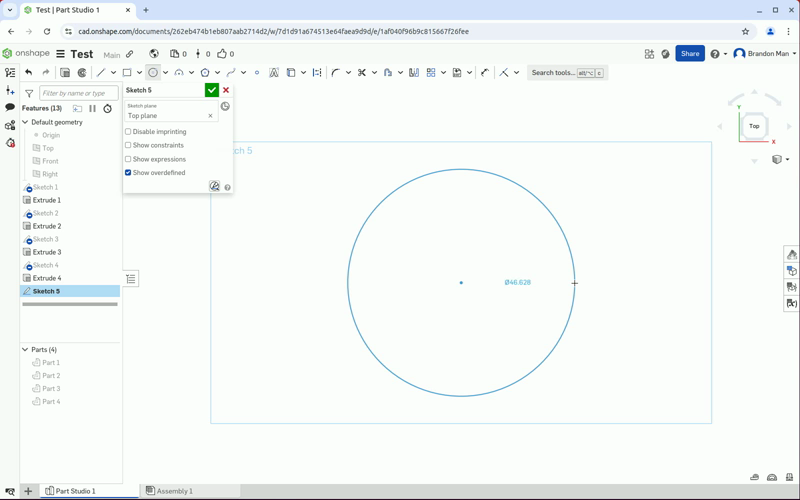
click(574, 282)
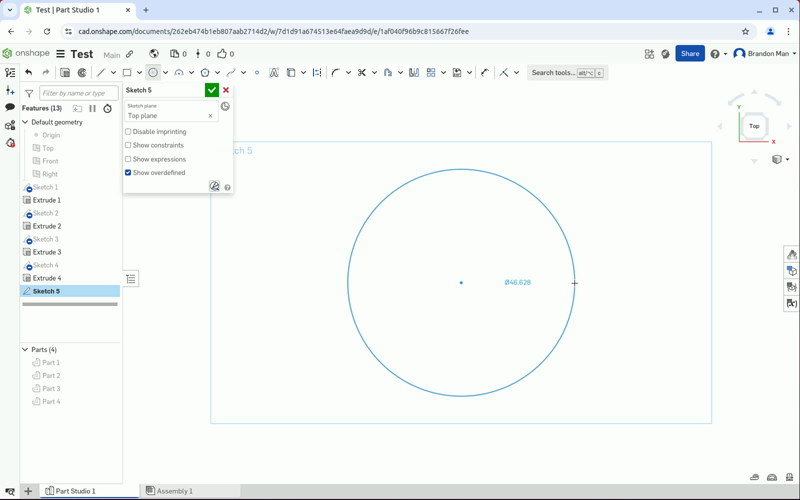
key(esc)
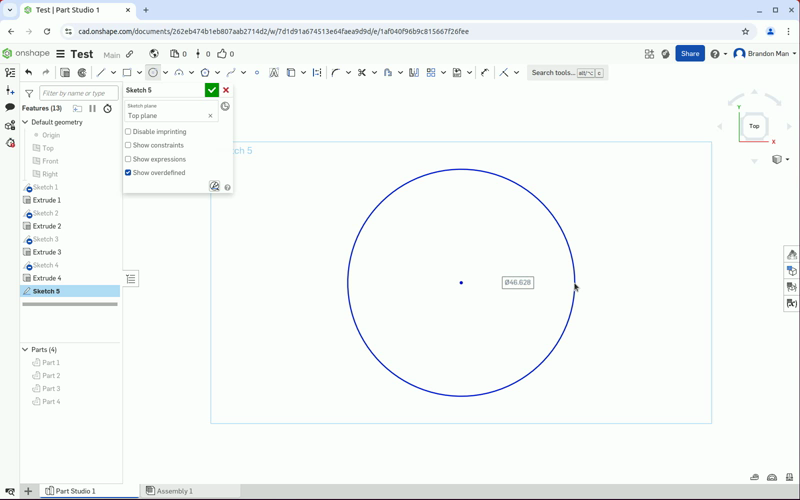
key(c)
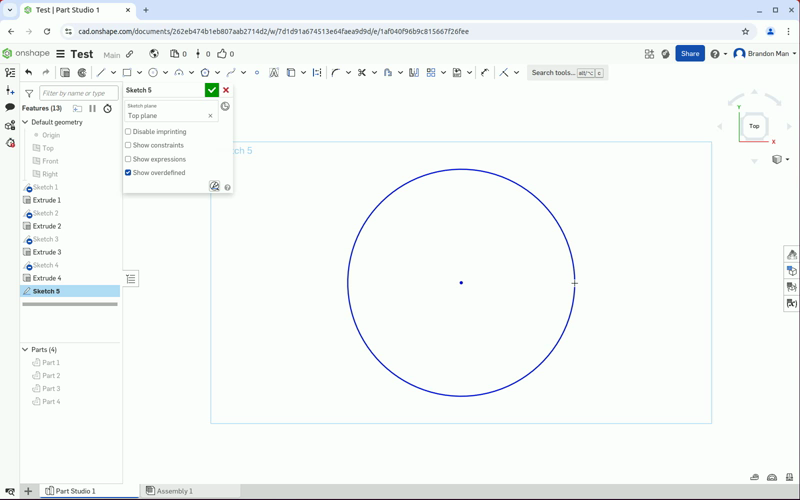
key_down(shift)
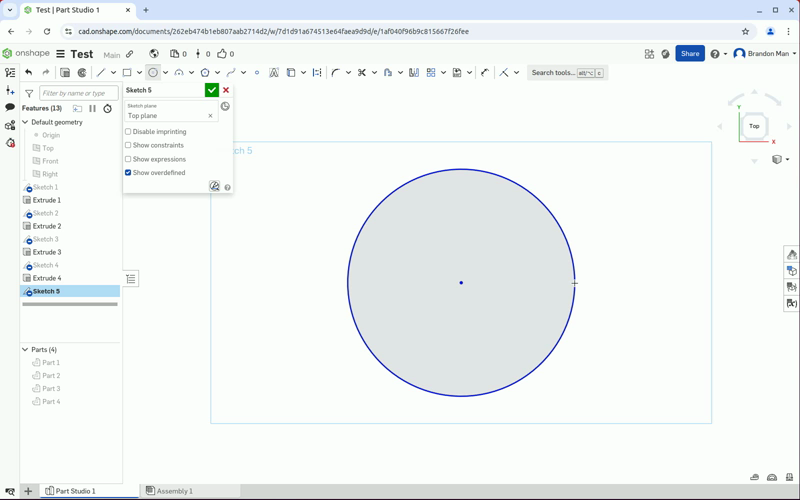
mouse_move(461, 282)
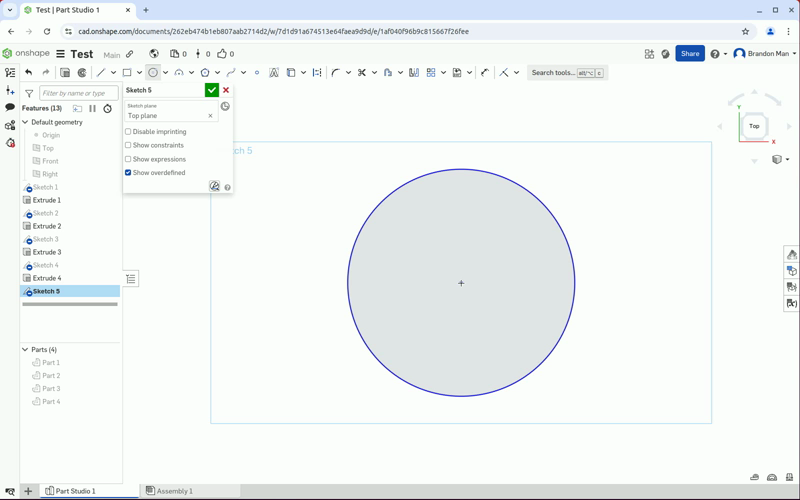
click(461, 282)
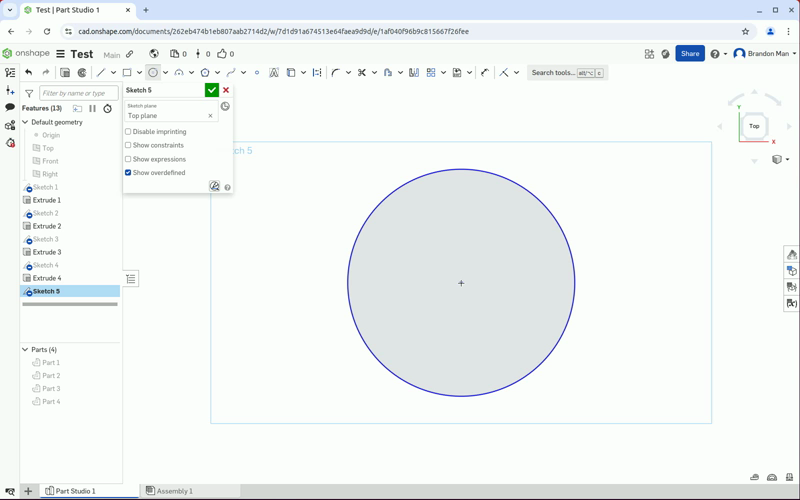
key_up(shift)
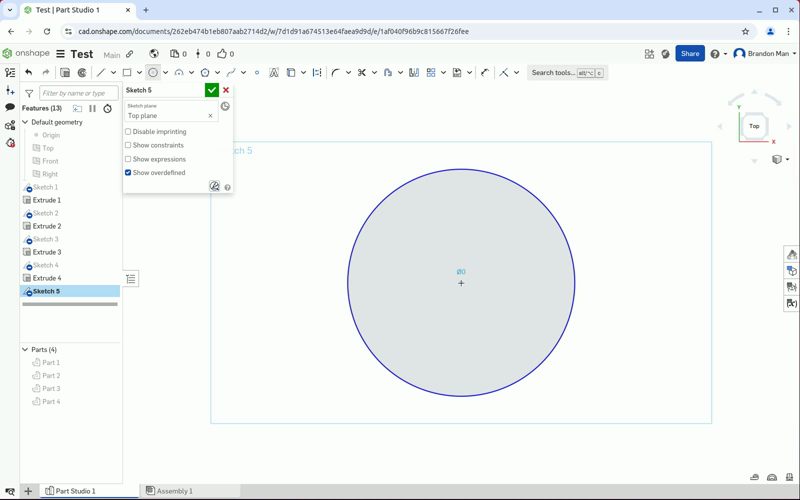
mouse_move(529, 282)
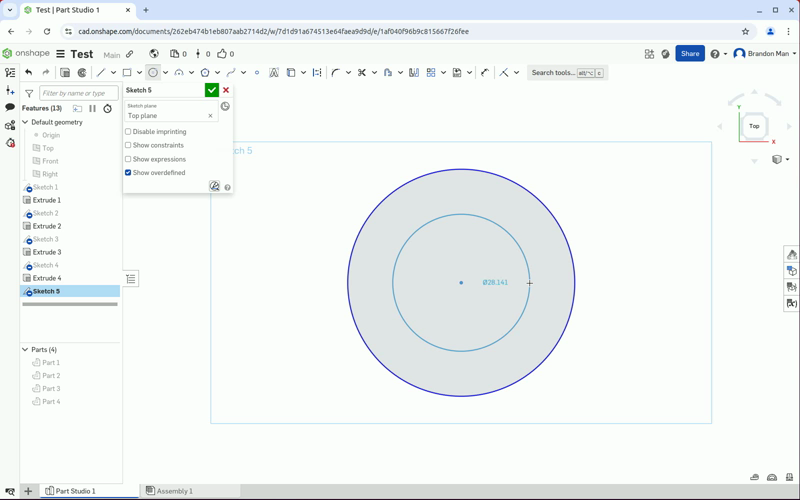
click(529, 282)
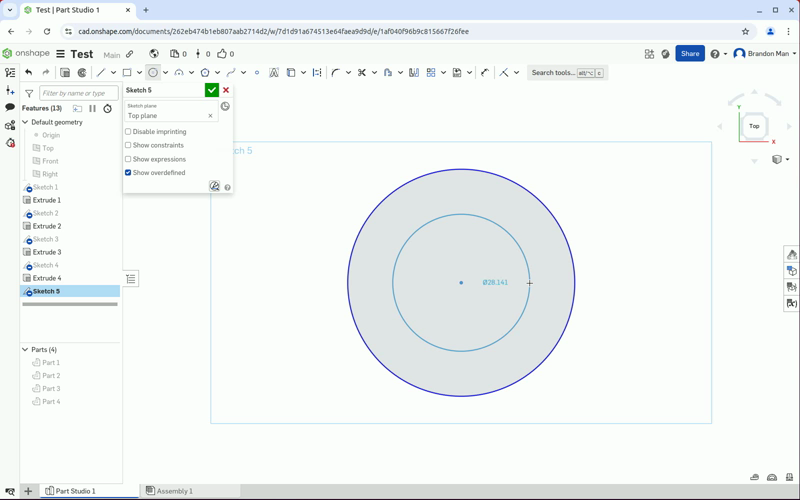
key(esc)
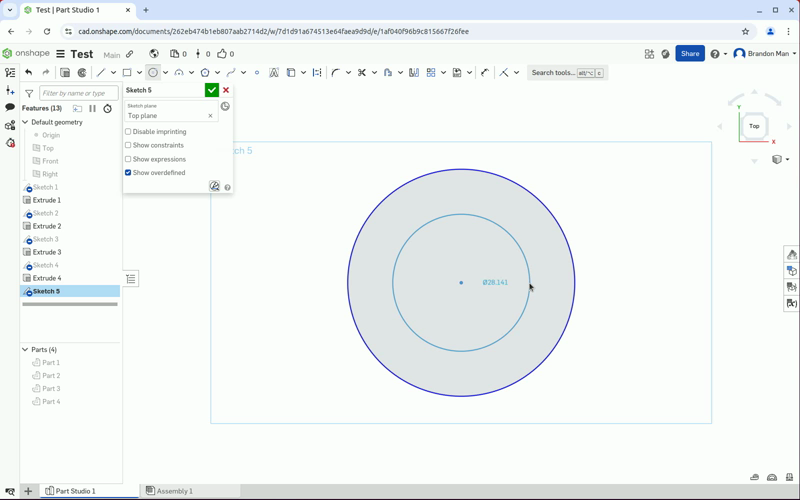
mouse_move(378, 324)
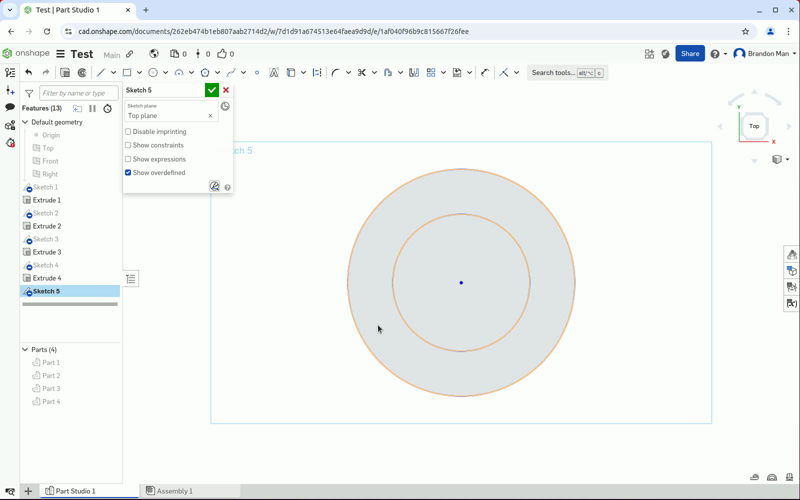
click(378, 324)
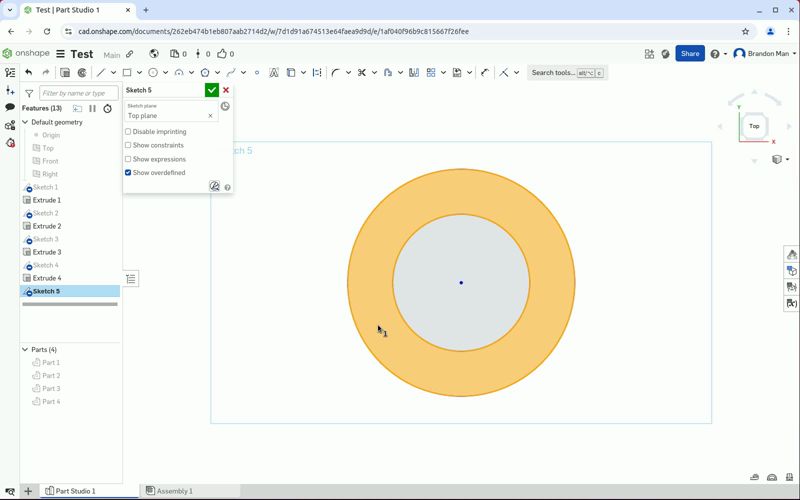
mouse_move(73, 352)
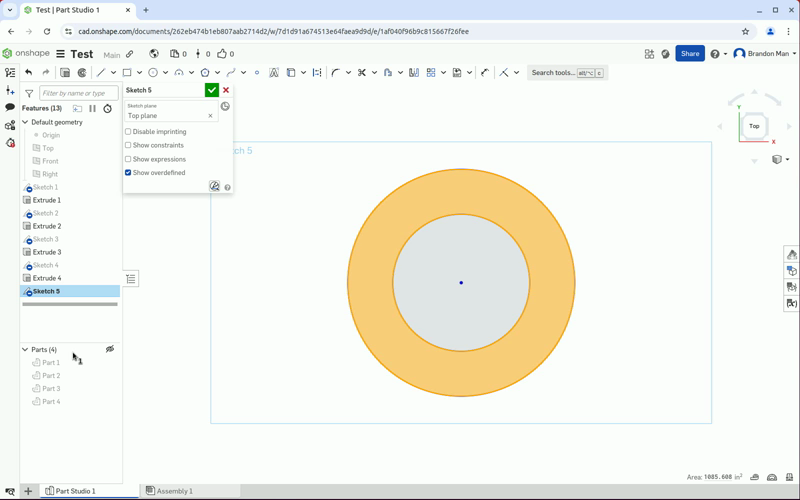
key(shift+y)
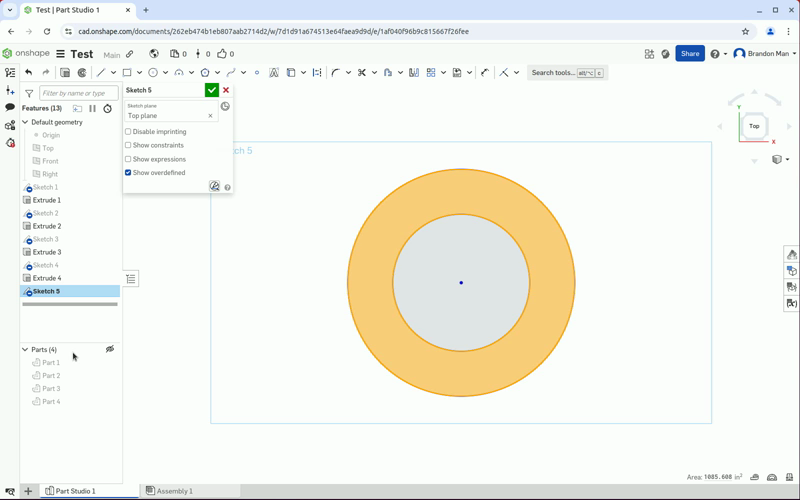
key(shift+e)
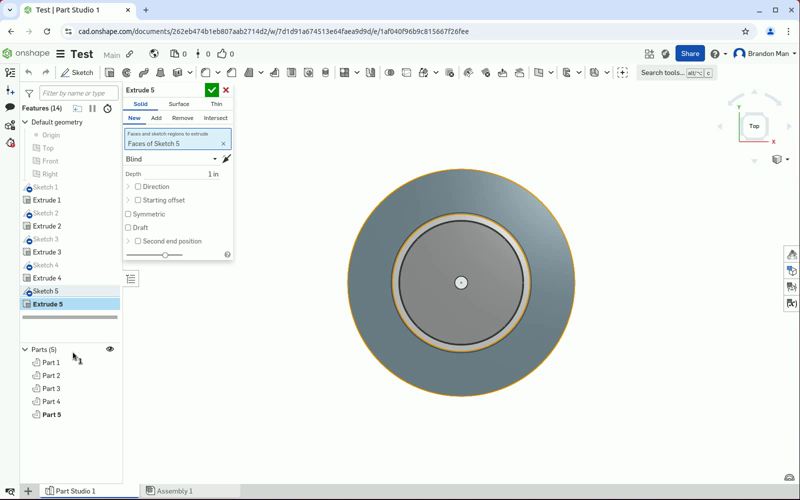
mouse_move(143, 106)
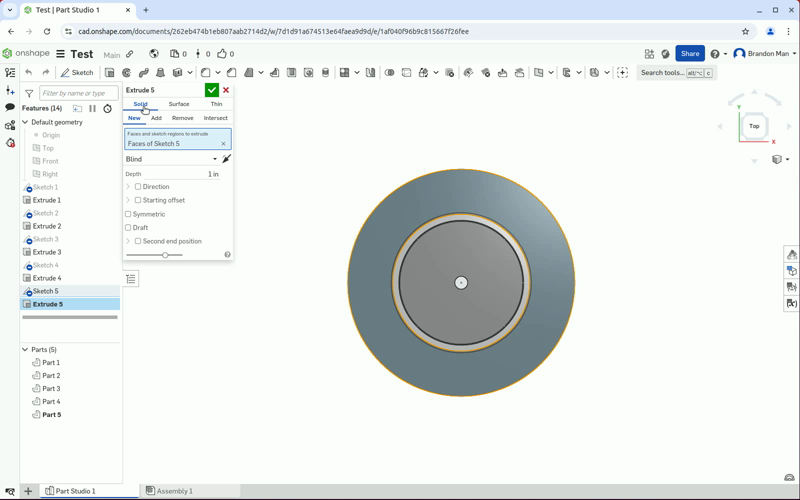
click(143, 106)
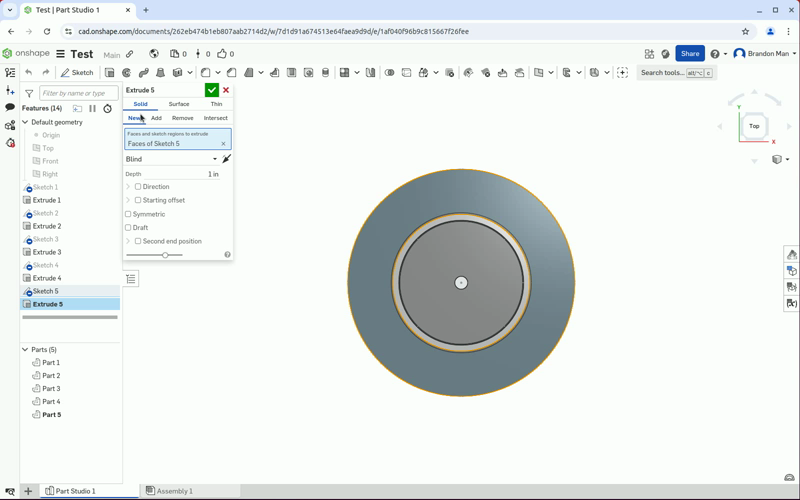
mouse_move(137, 120)
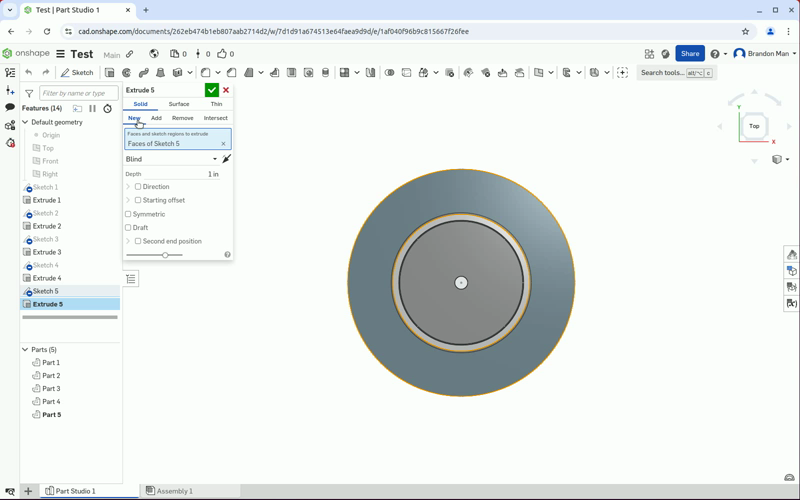
click(137, 120)
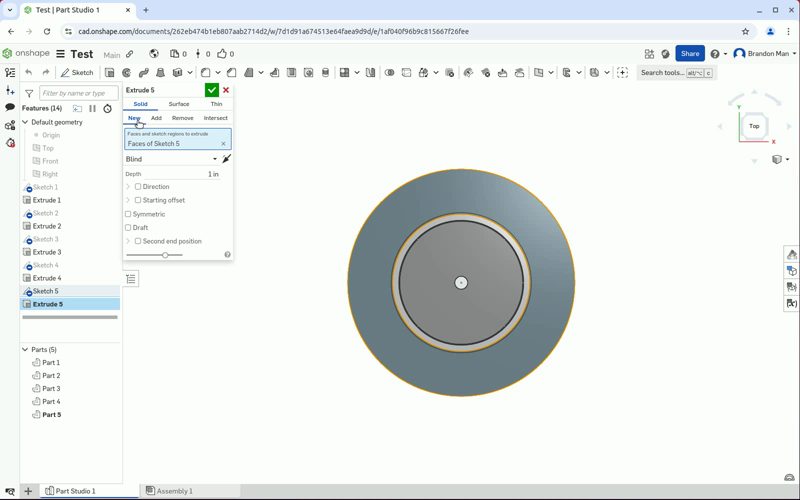
key(tab, 4)
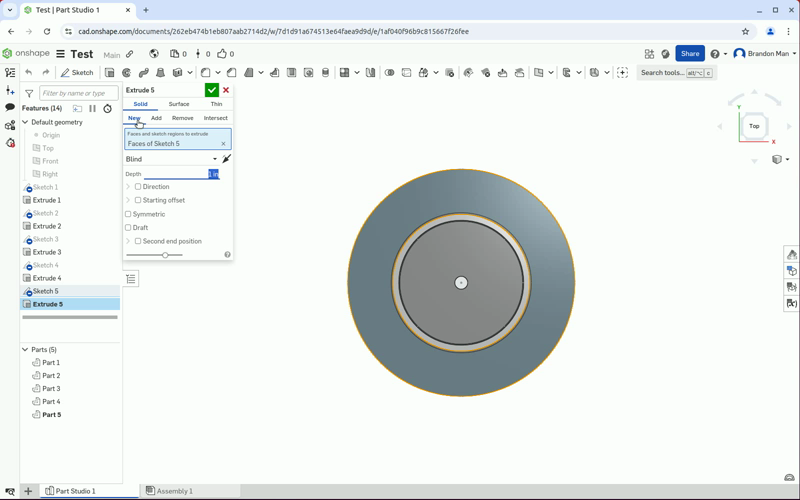
text(1.685)
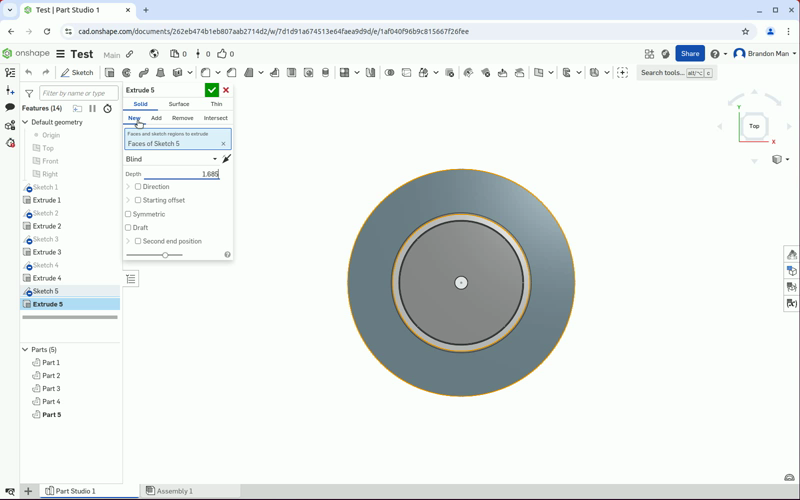
key(enter)
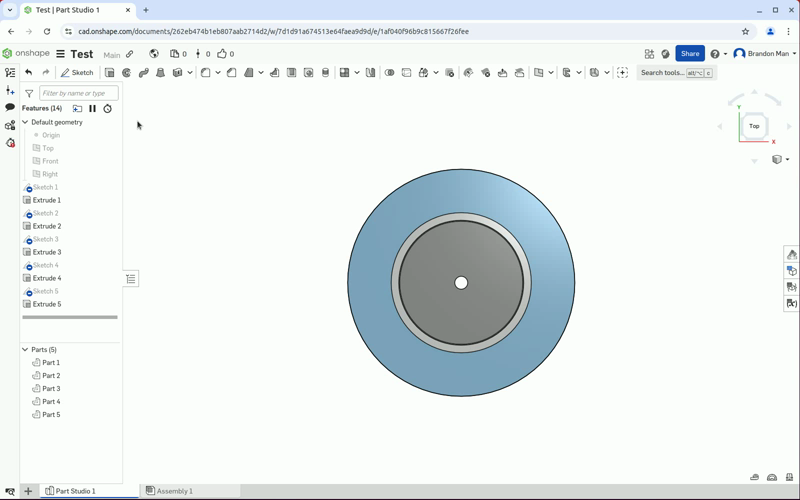
key(shift+h)
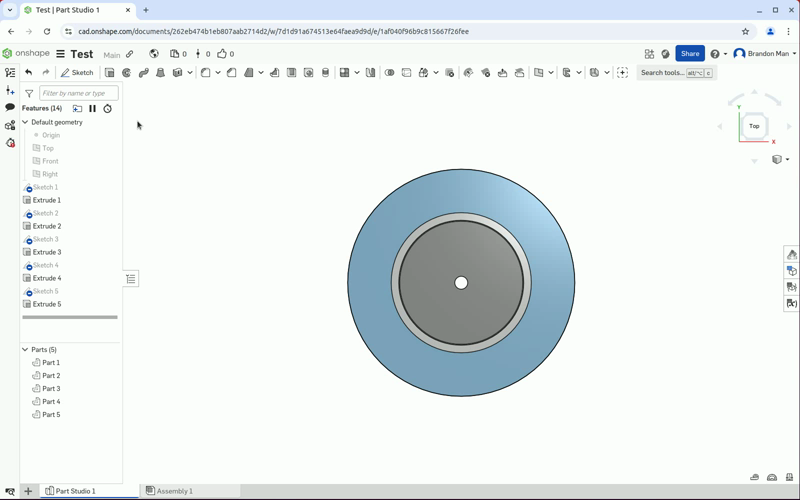
key(shift+h)
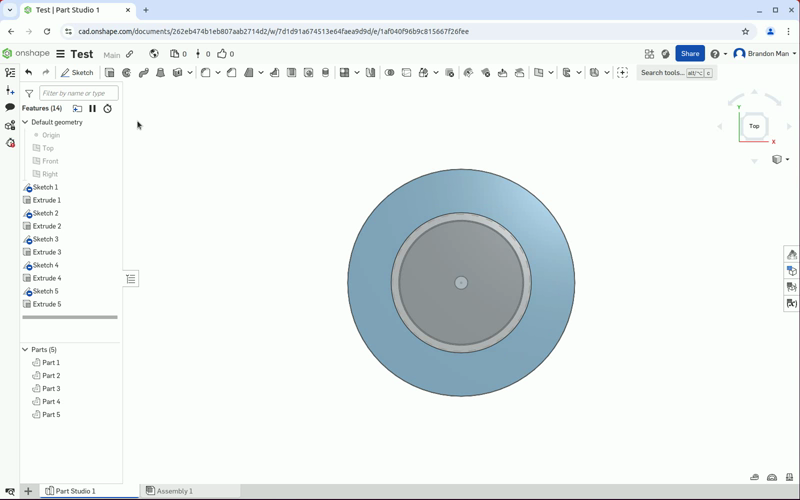
key(shift+7)
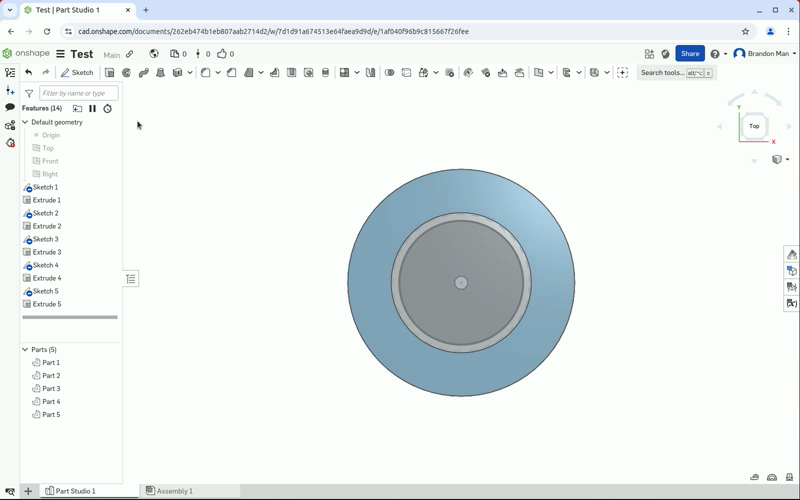
key(up, 3)
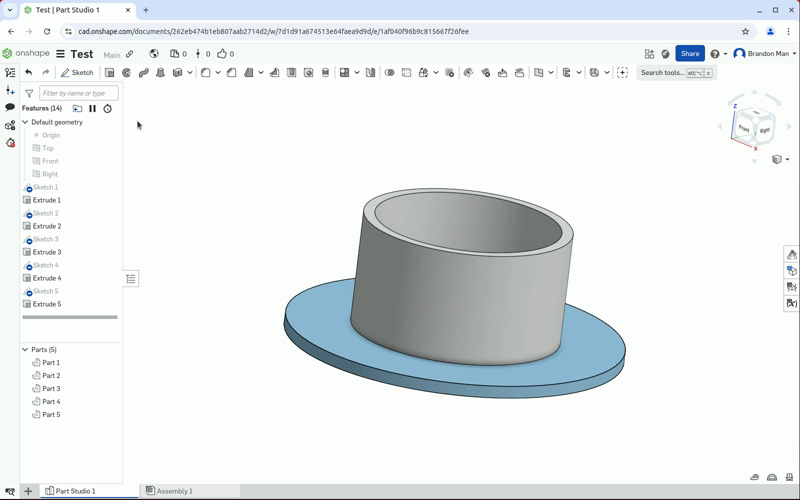
key(left, 3)
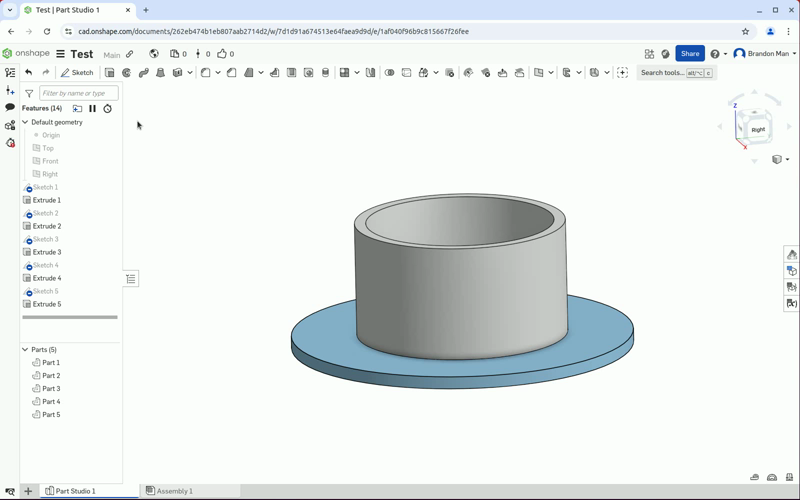
key(right, 3)
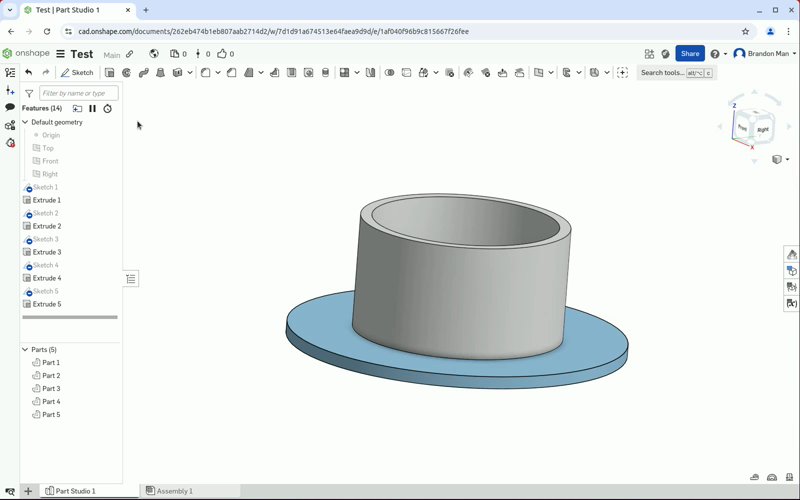
key(down, 3)
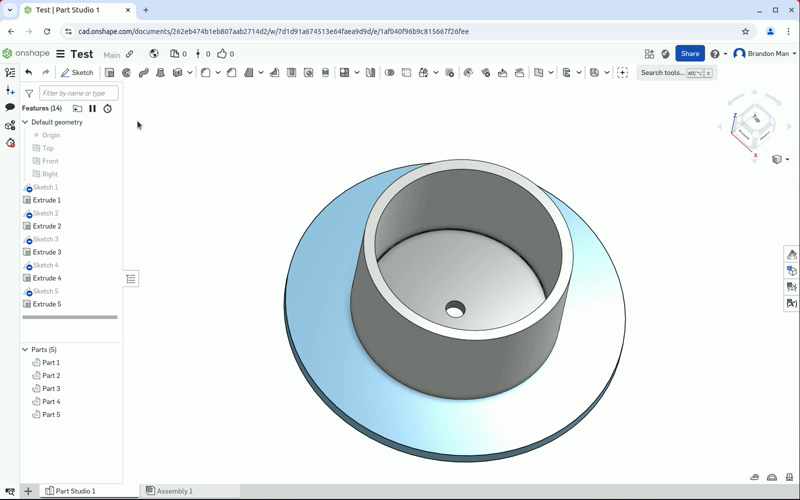
mouse_move(73, 189)
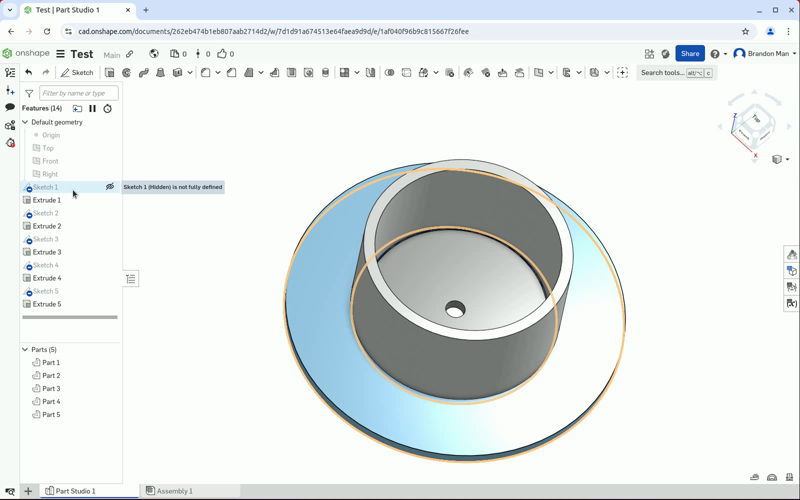
click(73, 189)